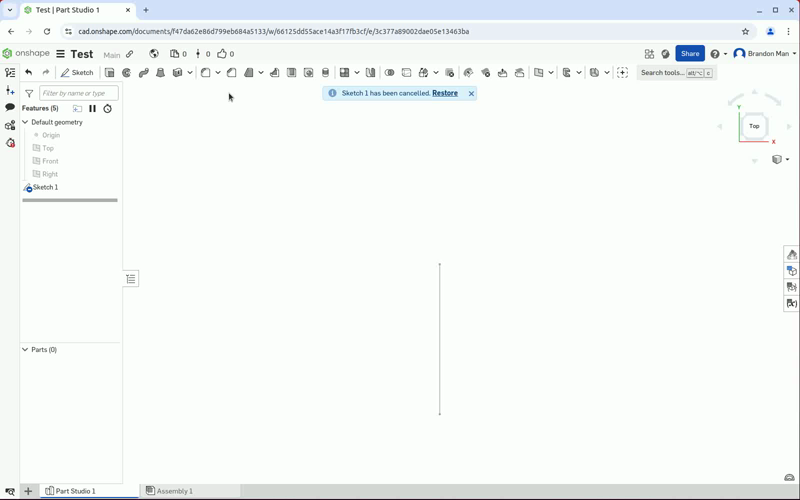
key(shift+h)
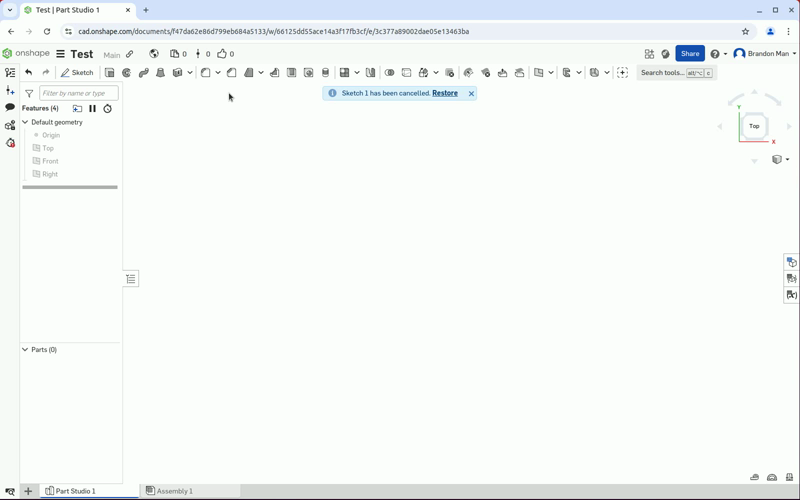
mouse_move(73, 352)
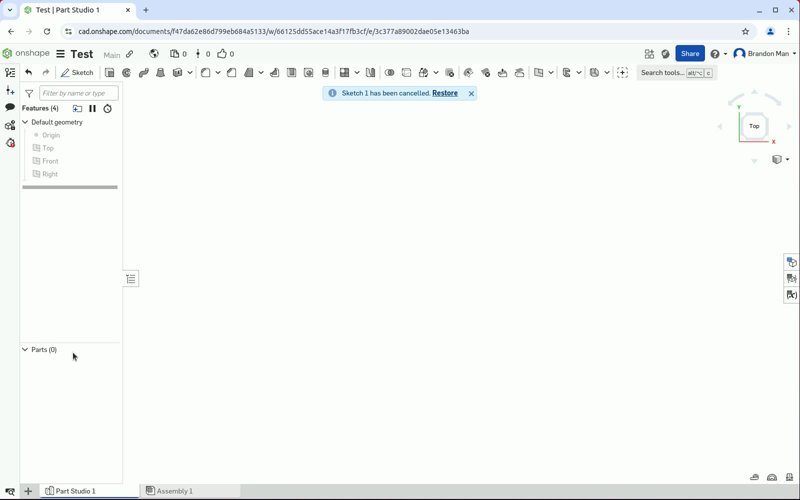
key(y)
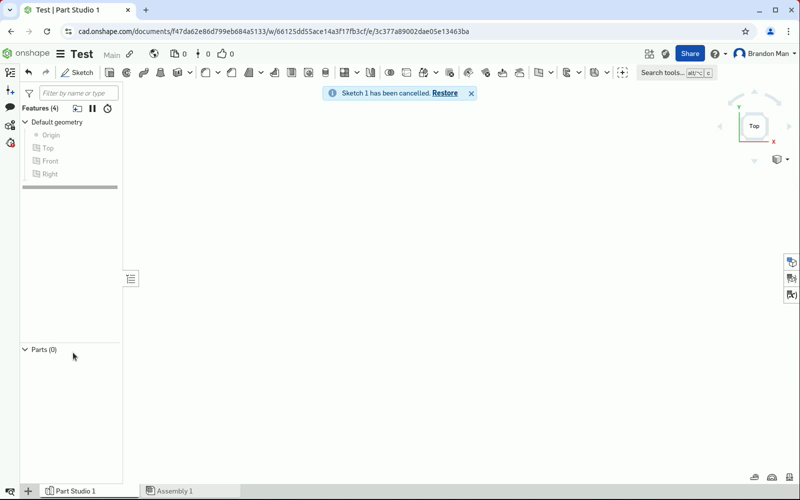
key(shift+p)
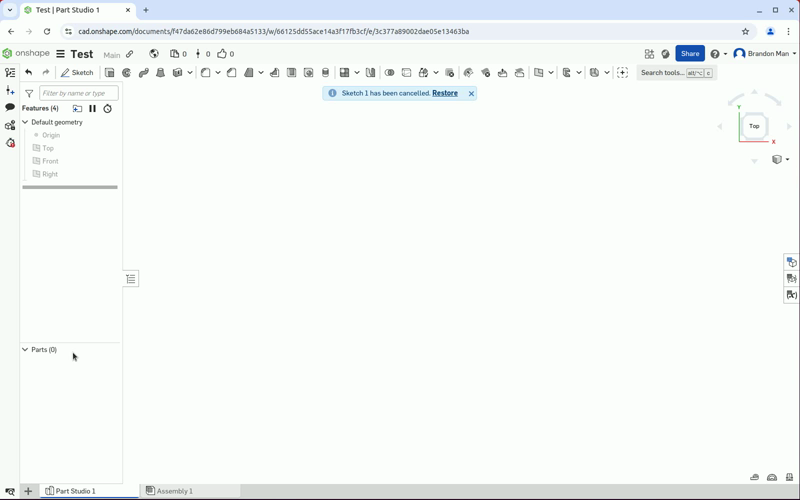
key(space)
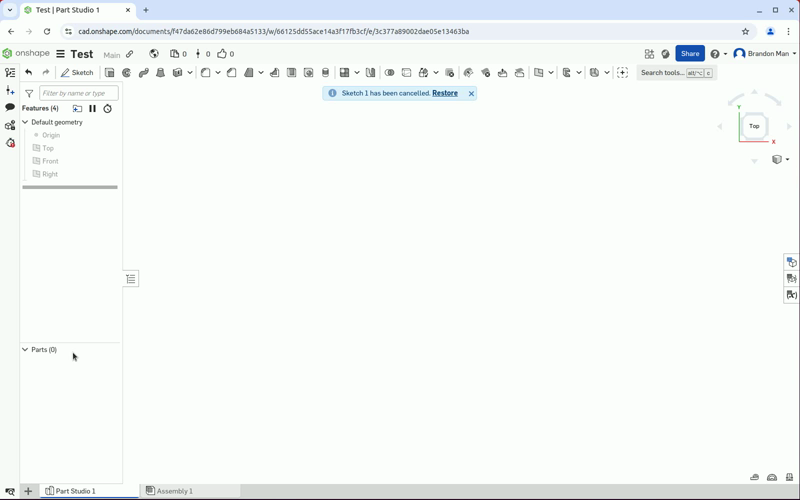
key_down(shift)
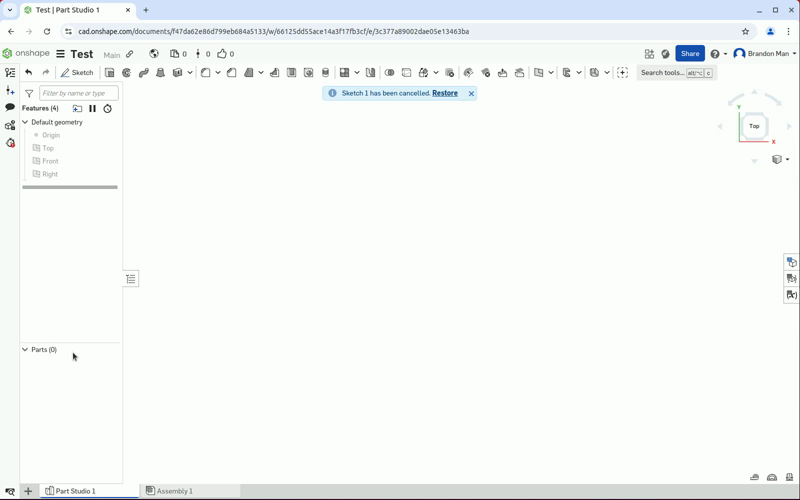
key(up)
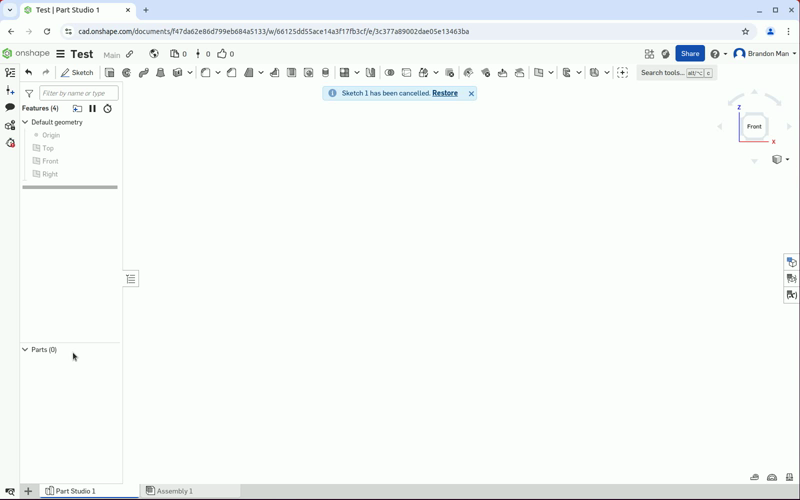
key_up(shift)
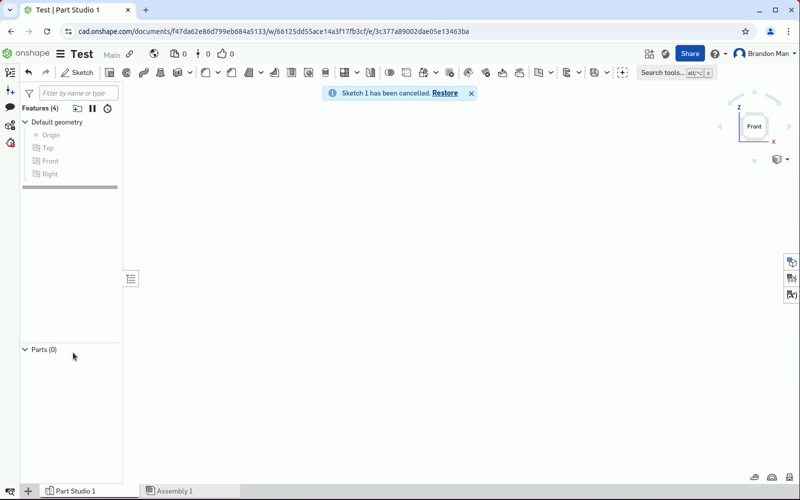
mouse_move(73, 352)
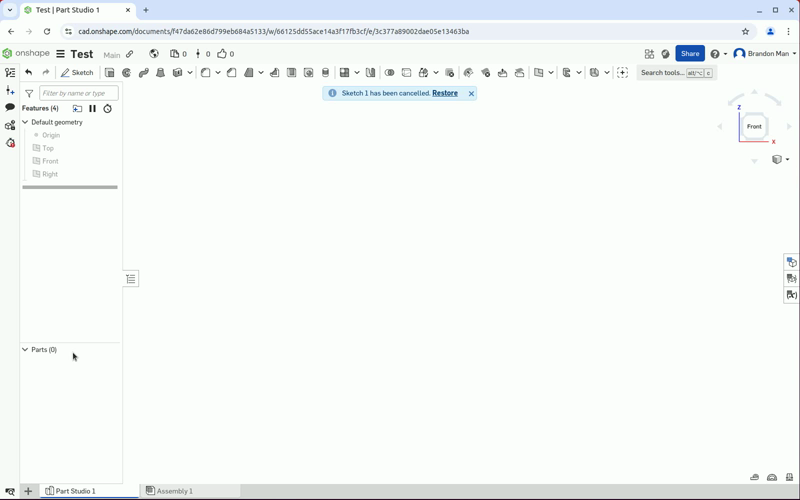
key(shift+y)
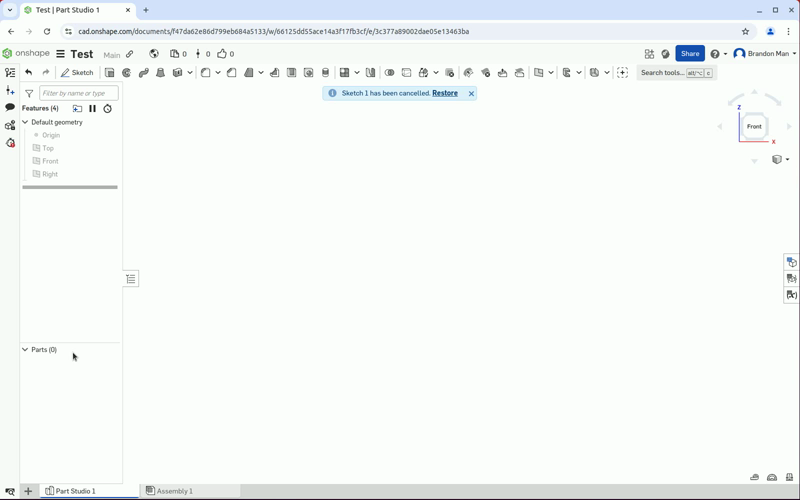
key(shift+s)
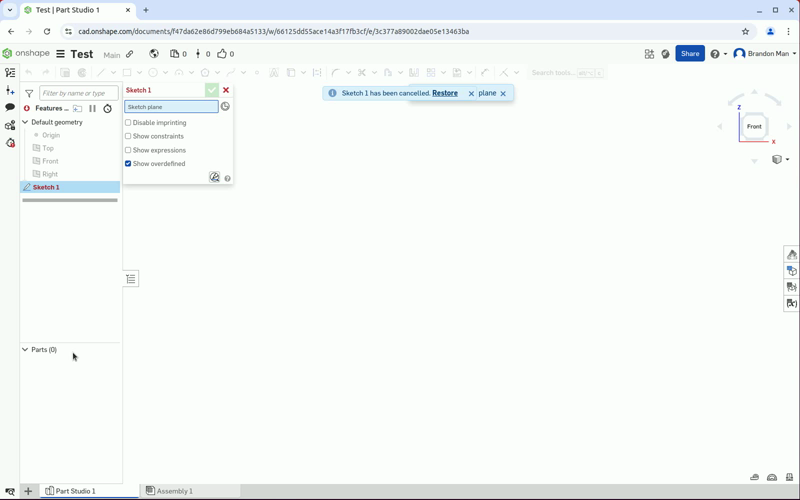
mouse_move(73, 163)
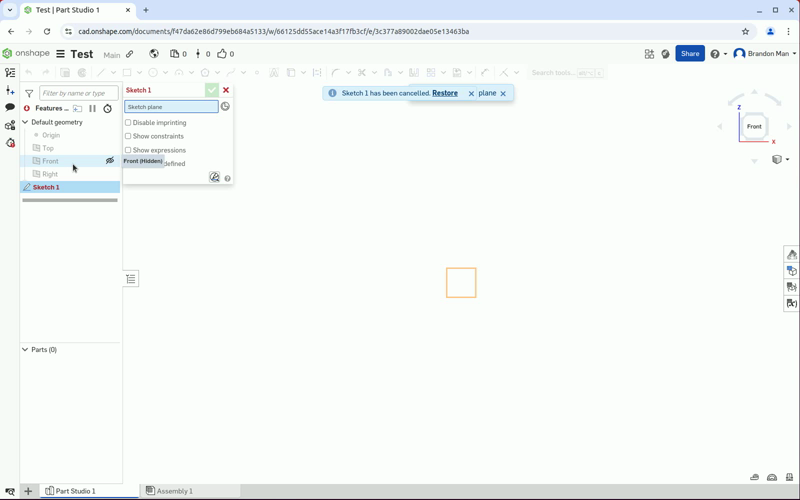
click(73, 163)
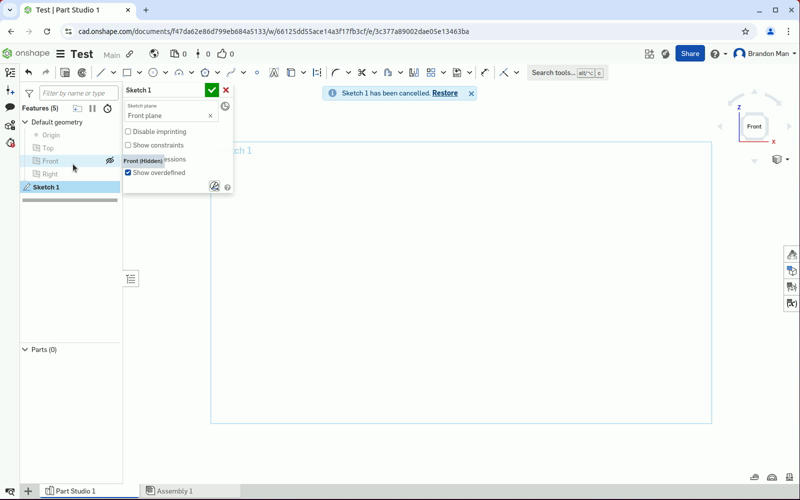
mouse_move(73, 352)
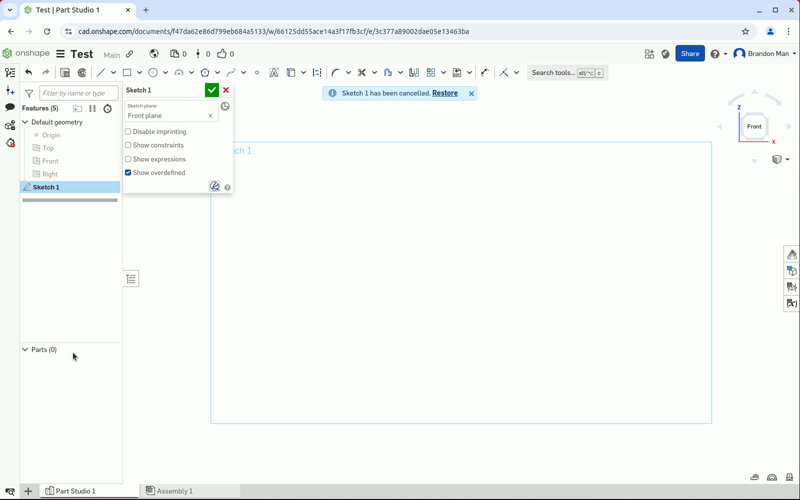
key(y)
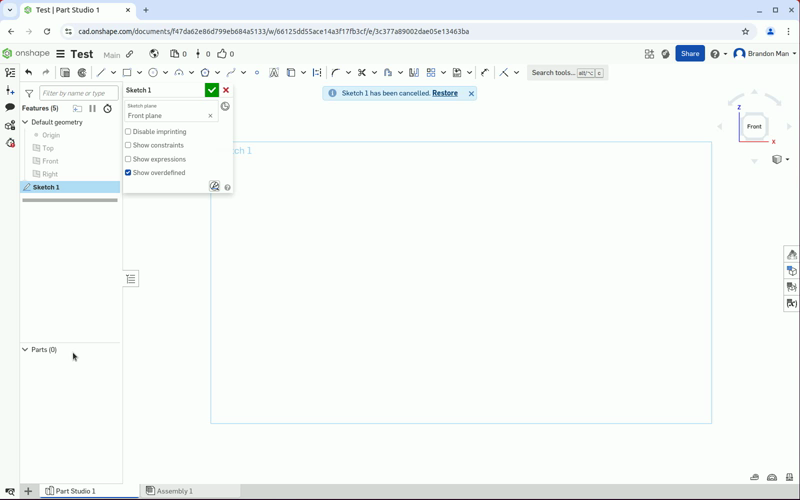
key(c)
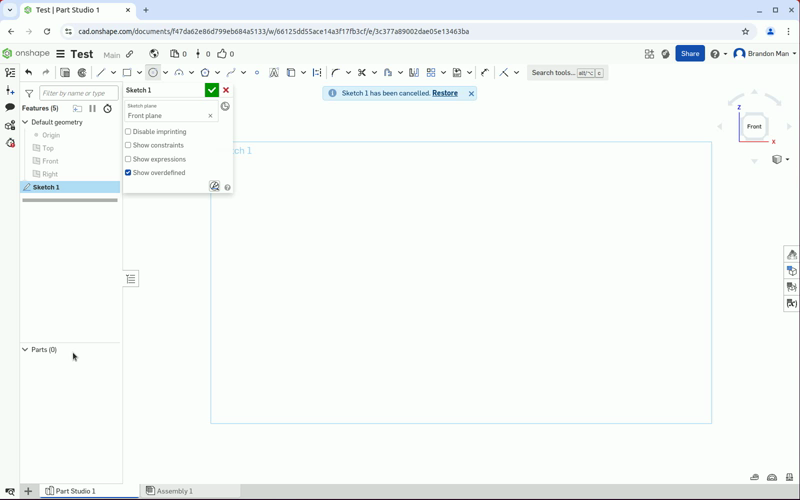
key_down(shift)
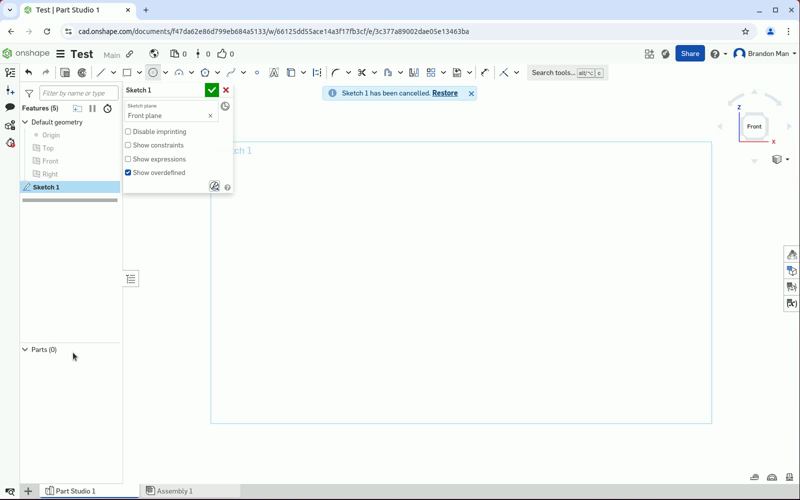
mouse_move(461, 282)
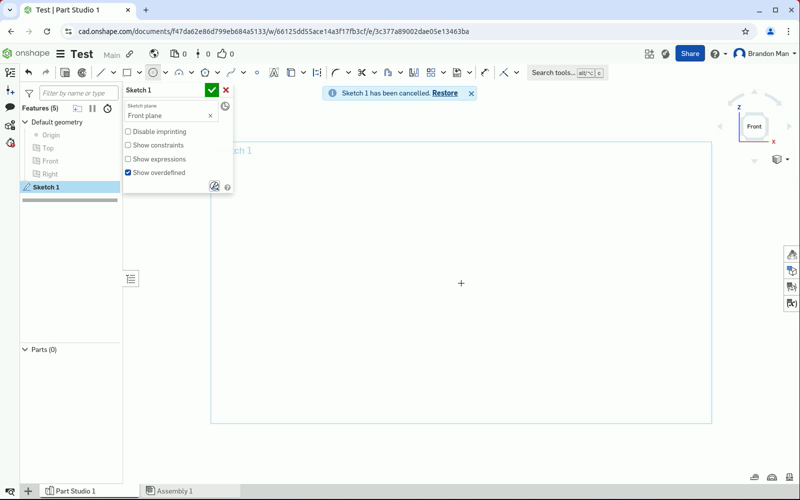
click(461, 282)
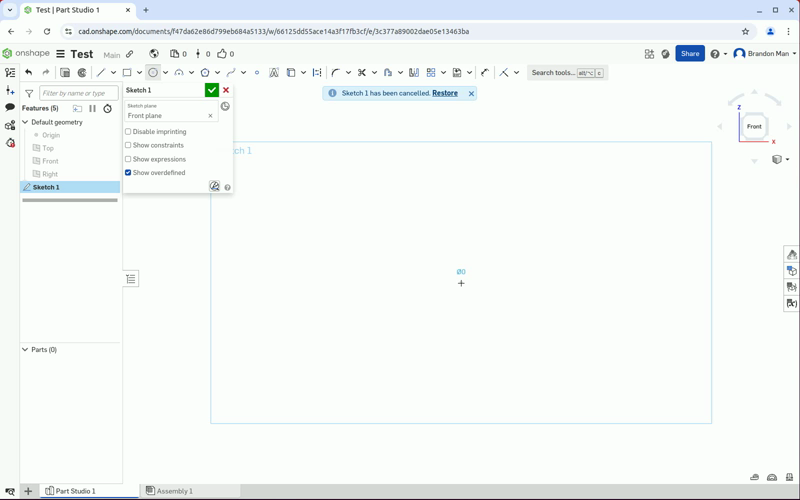
key_up(shift)
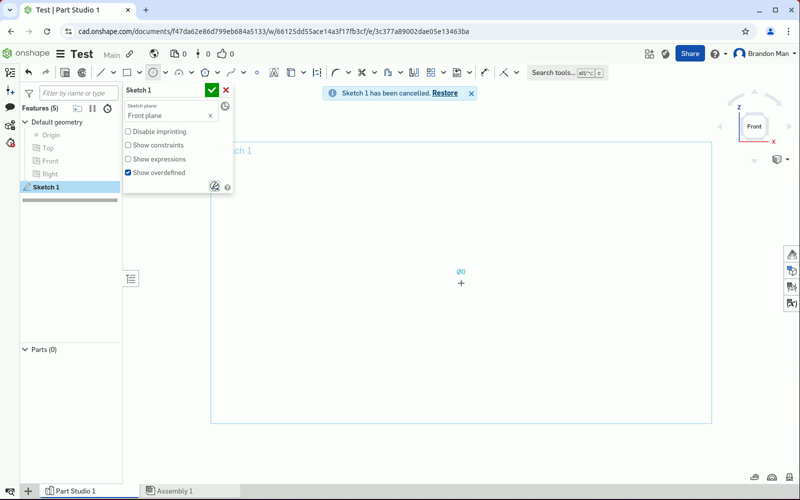
mouse_move(574, 282)
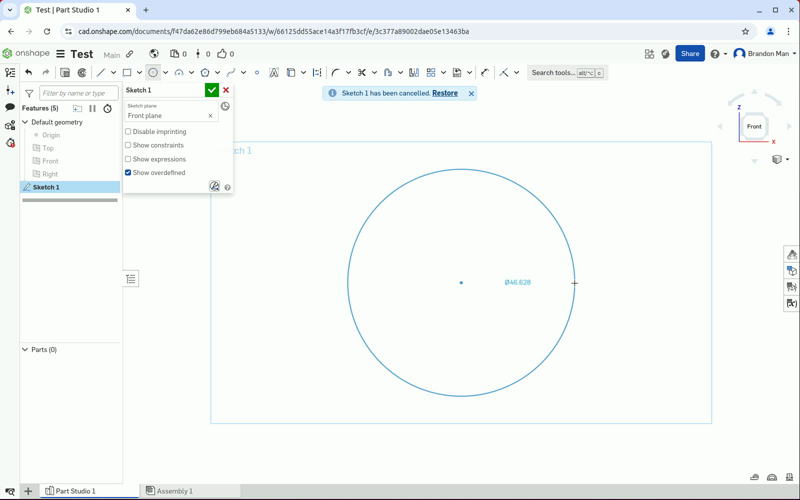
click(574, 282)
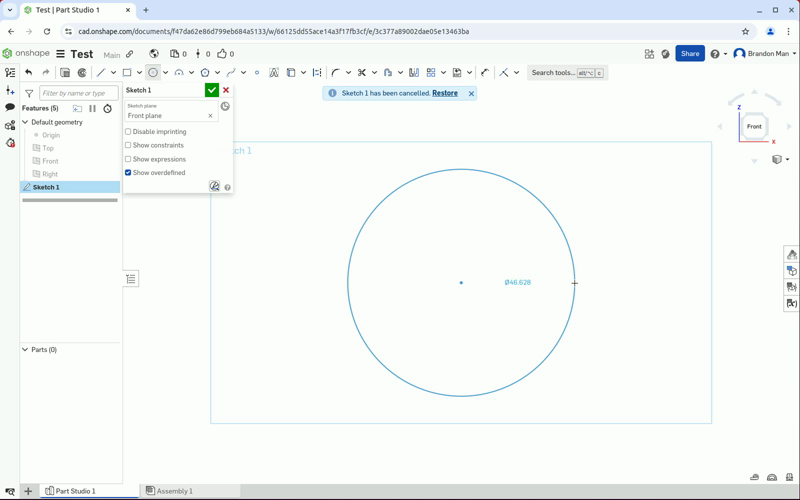
key(esc)
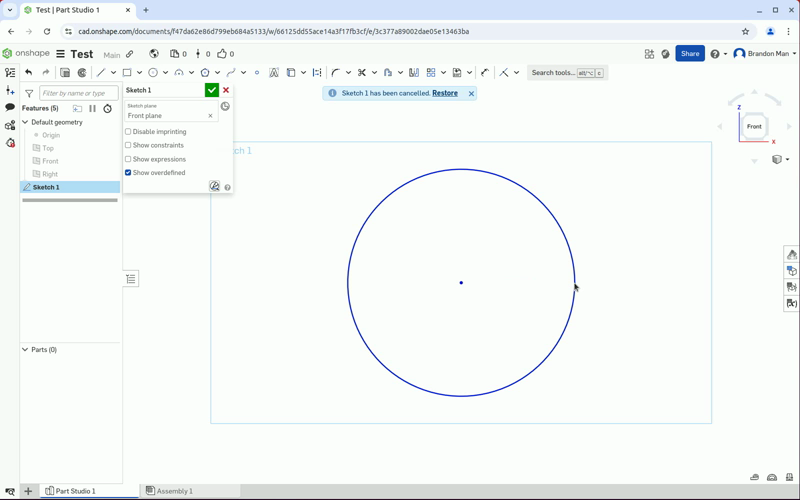
key(c)
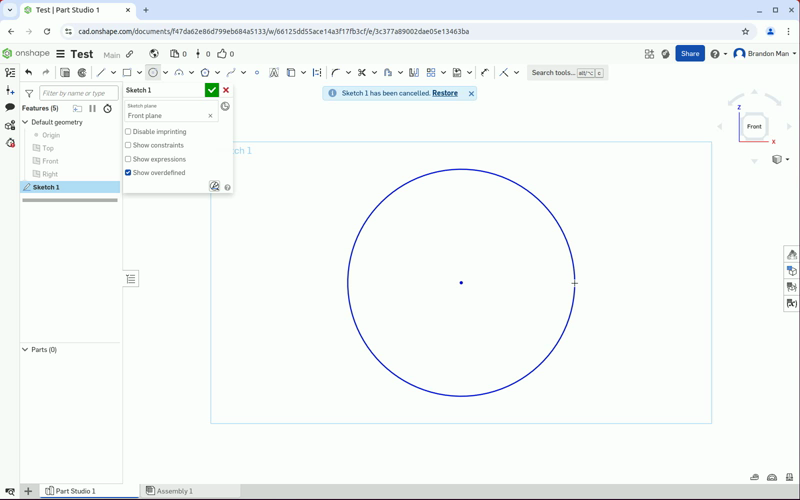
key_down(shift)
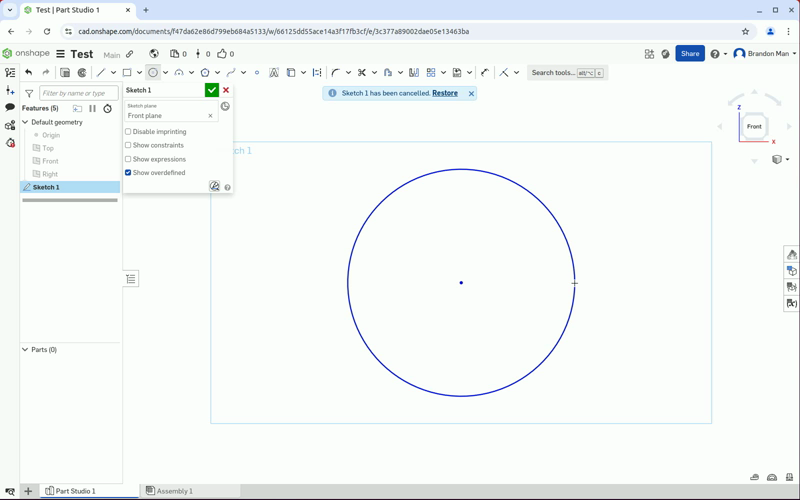
mouse_move(461, 282)
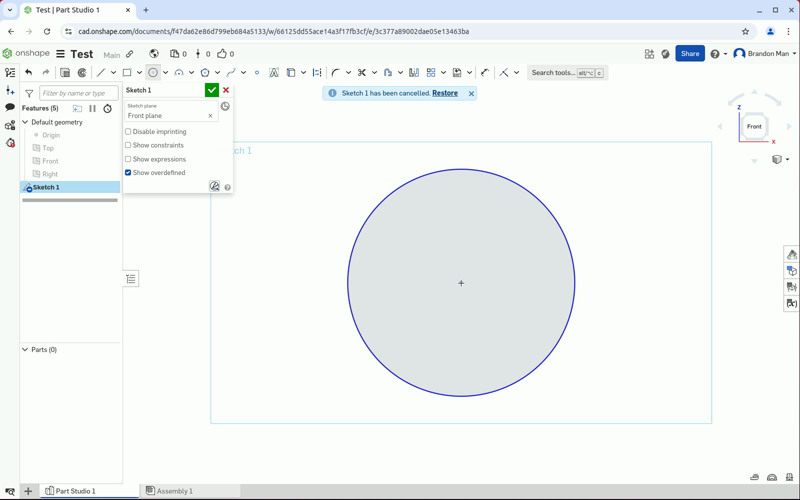
click(461, 282)
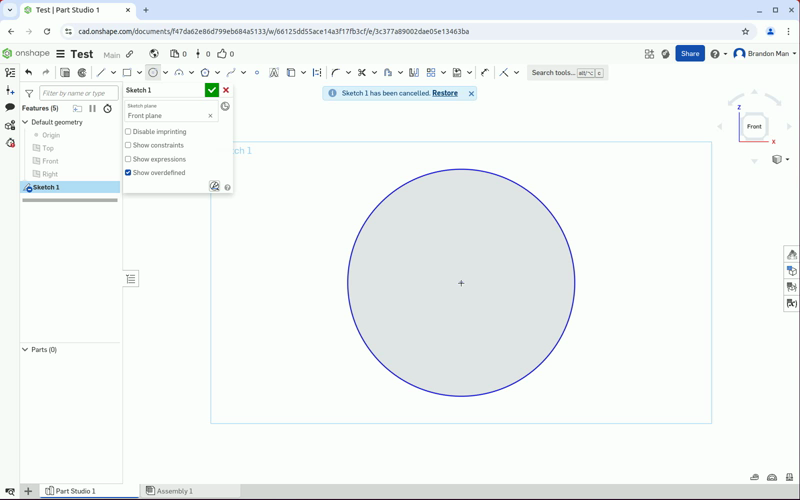
key_up(shift)
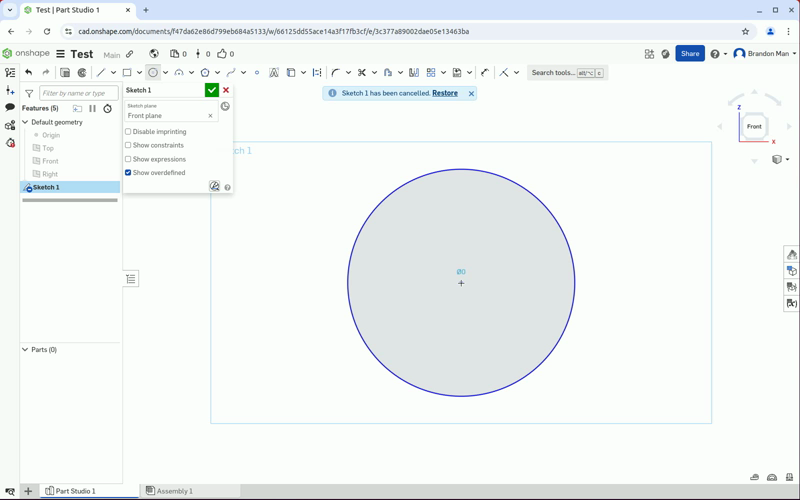
mouse_move(565, 282)
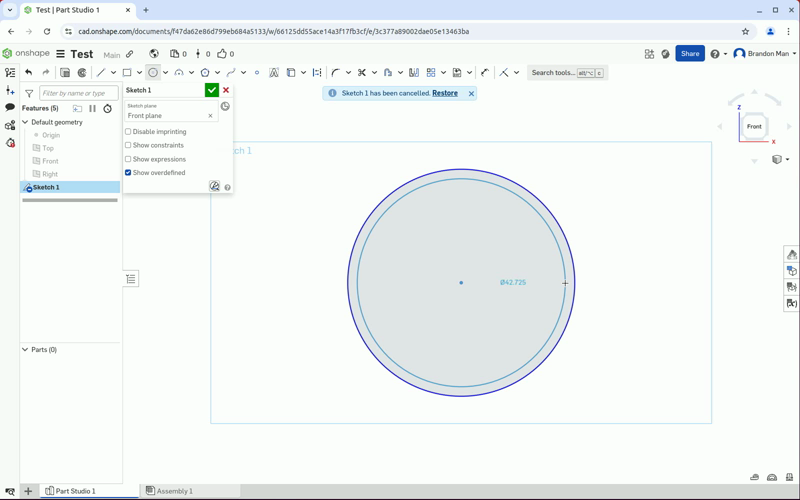
click(565, 282)
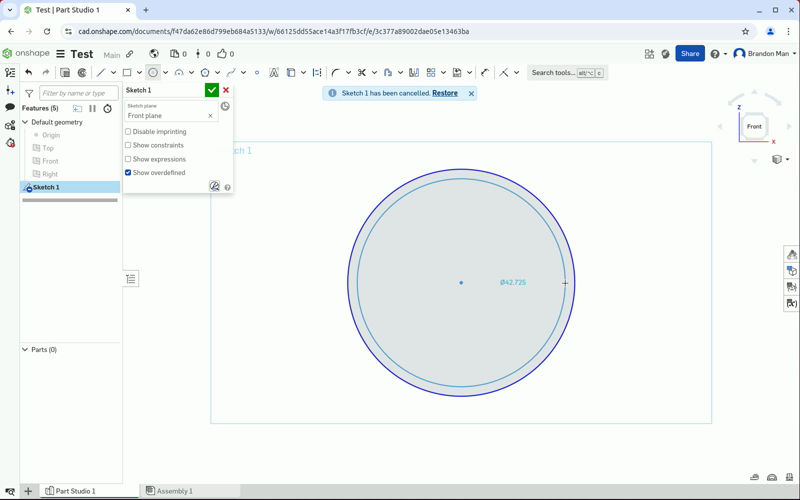
key(esc)
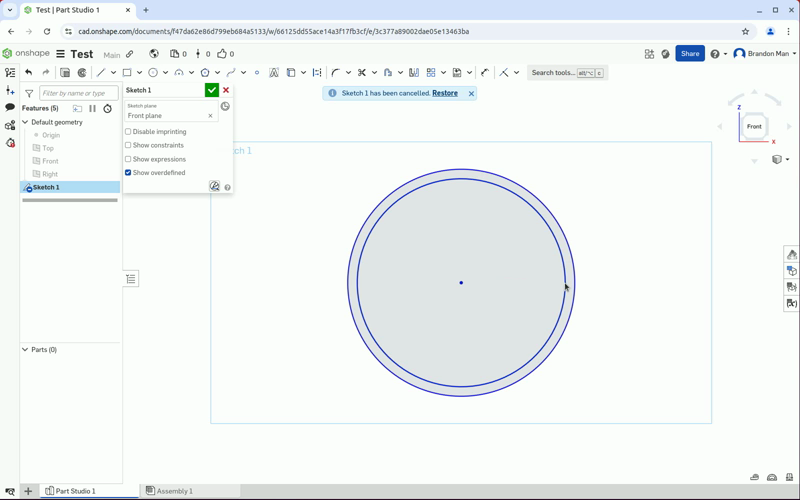
mouse_move(517, 190)
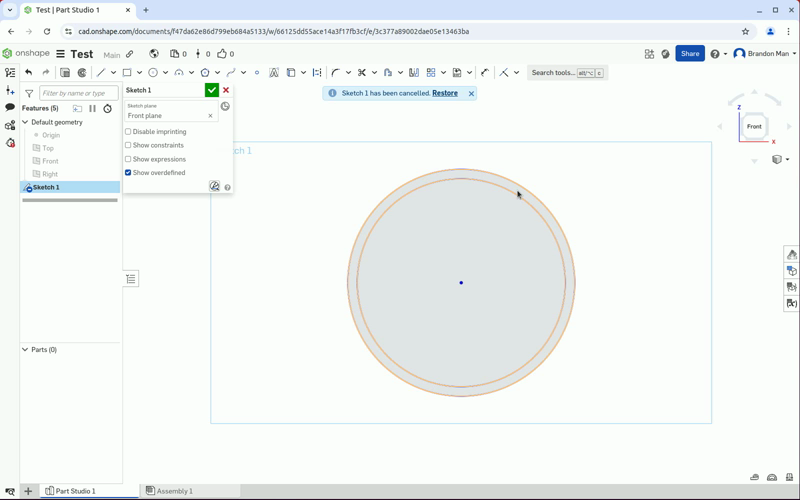
click(517, 190)
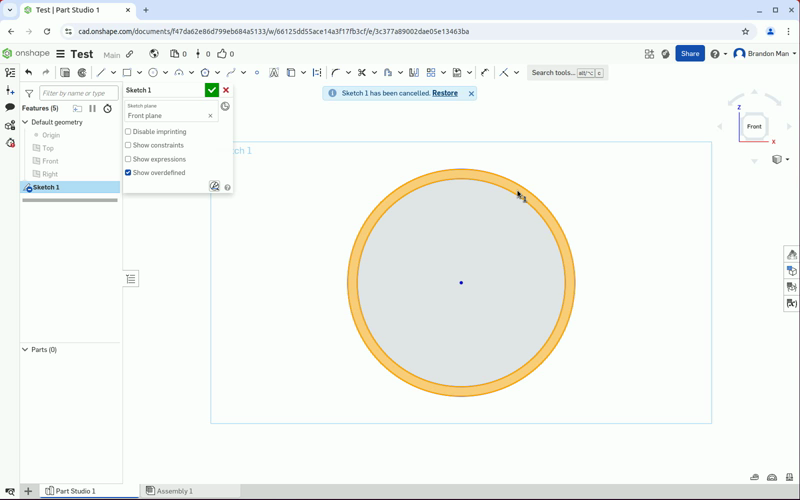
mouse_move(73, 352)
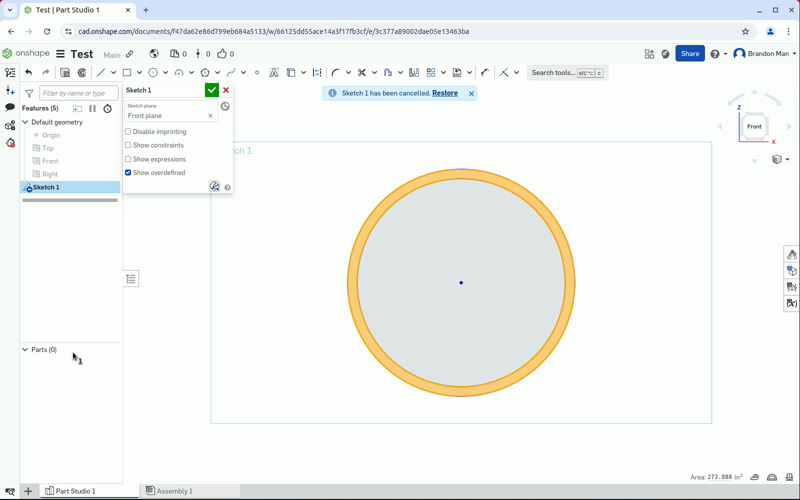
key(shift+y)
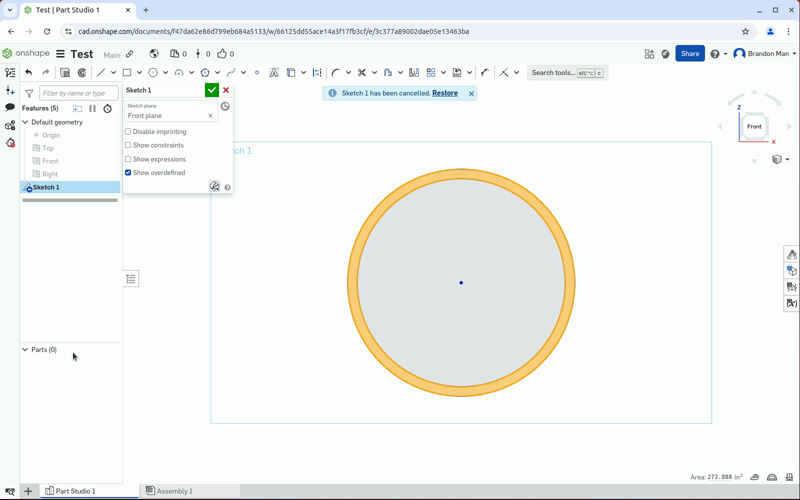
key(shift+e)
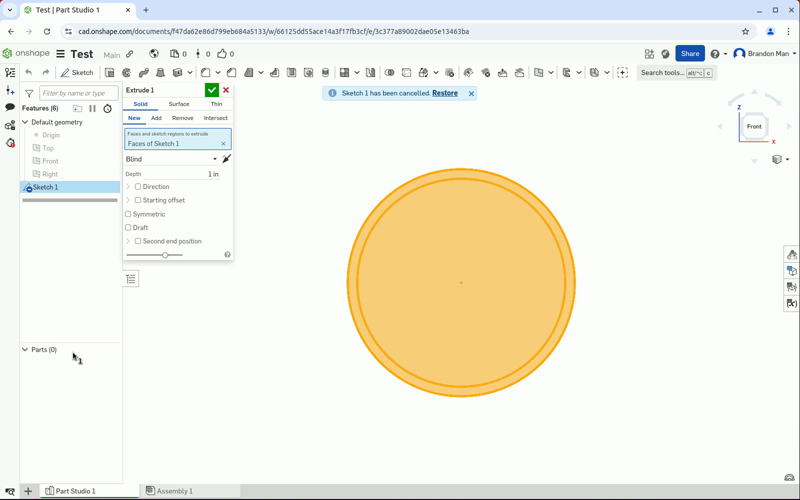
mouse_move(143, 106)
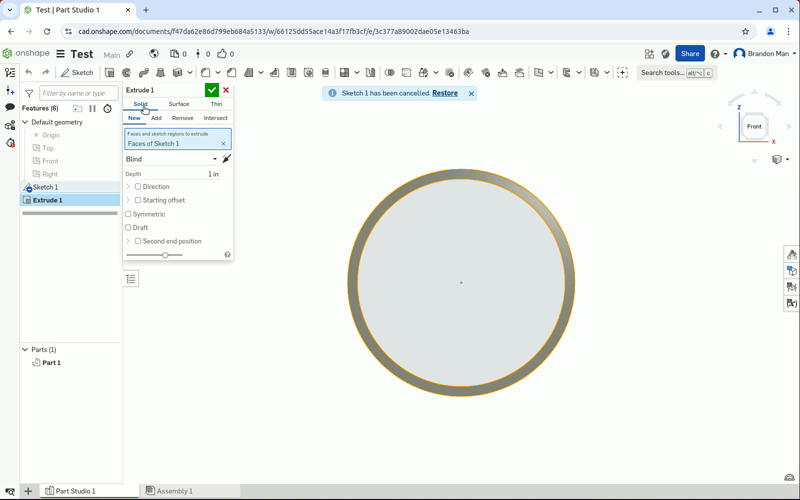
click(143, 106)
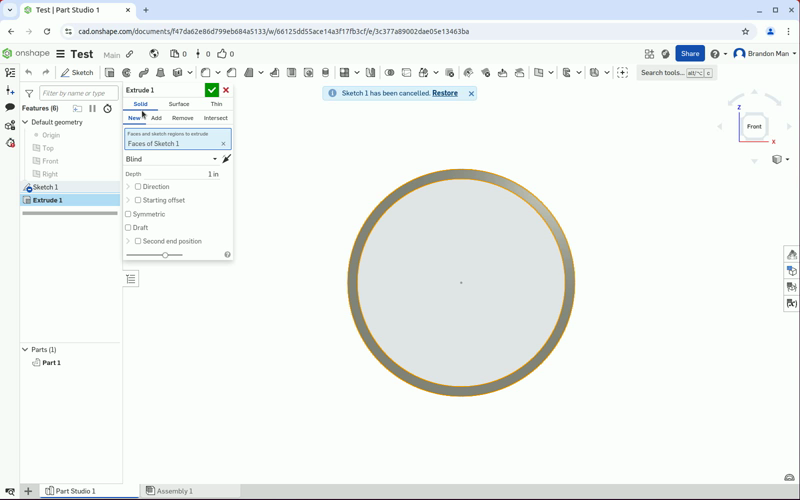
mouse_move(137, 120)
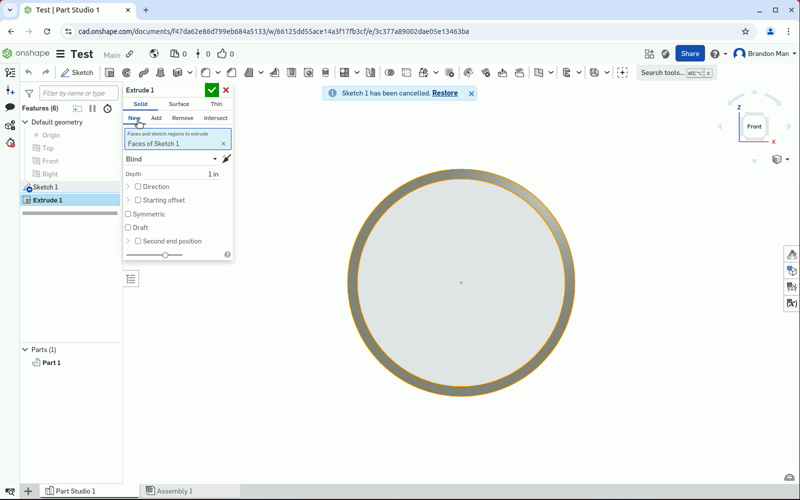
click(137, 120)
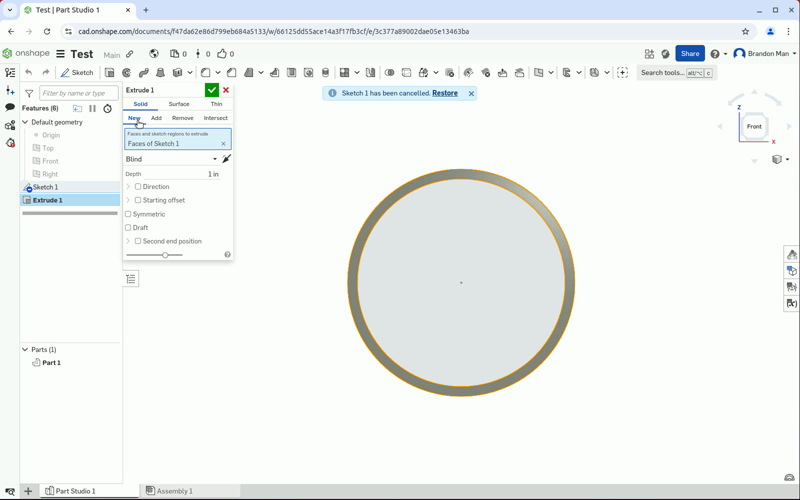
key(tab, 4)
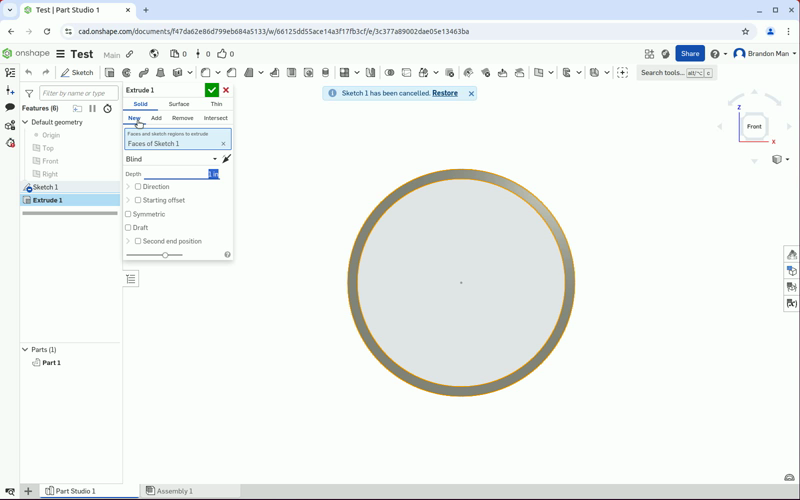
text(6.981)
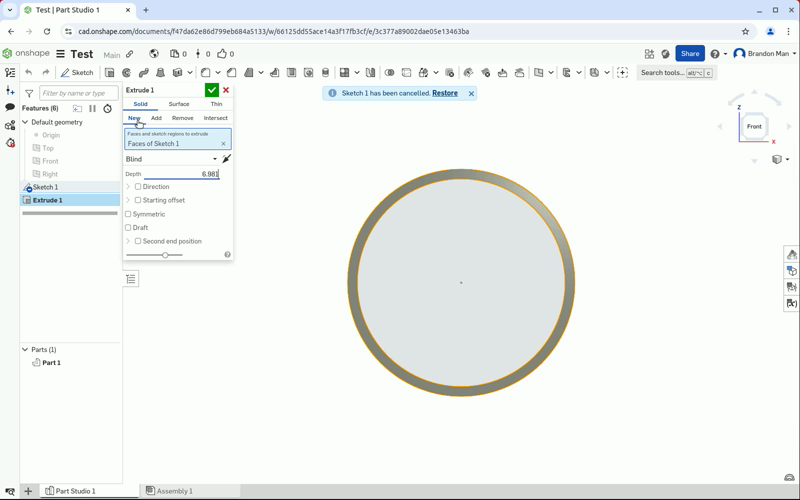
key(enter)
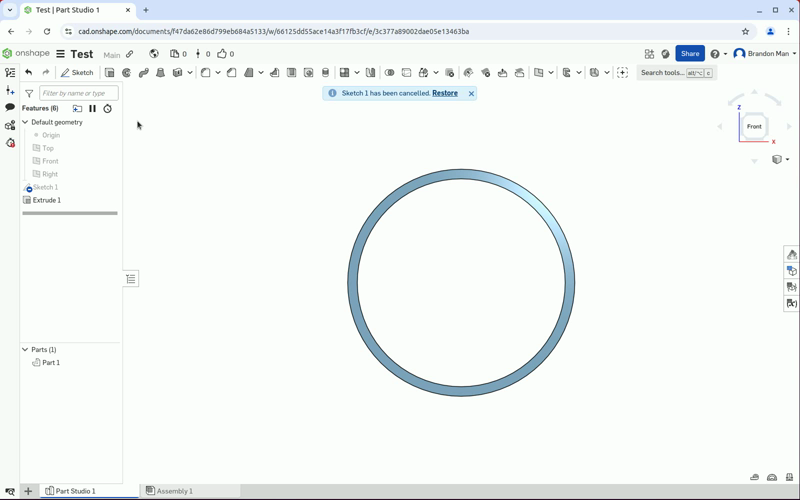
key(shift+h)
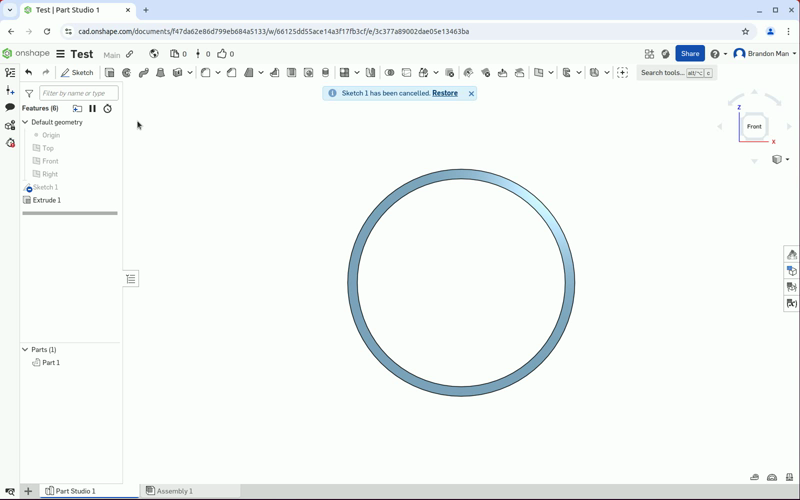
key(shift+h)
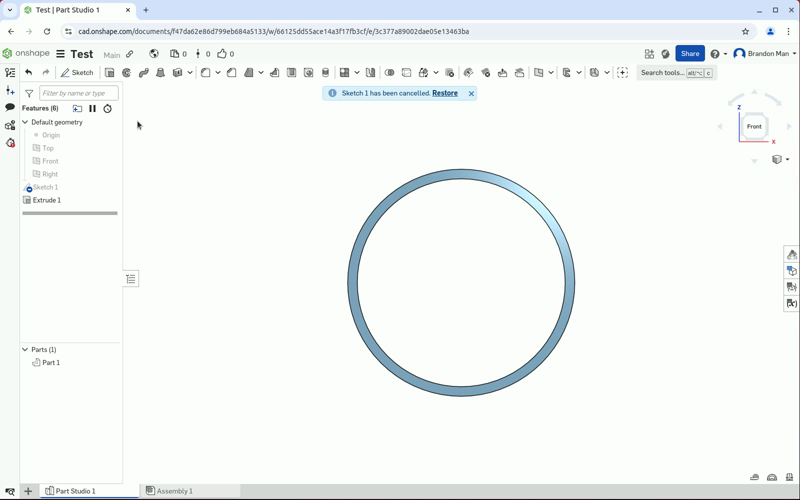
mouse_move(73, 189)
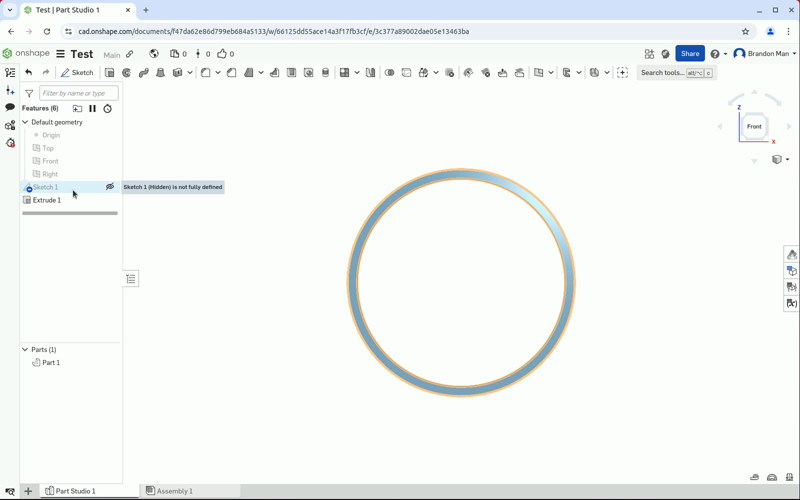
click(73, 189)
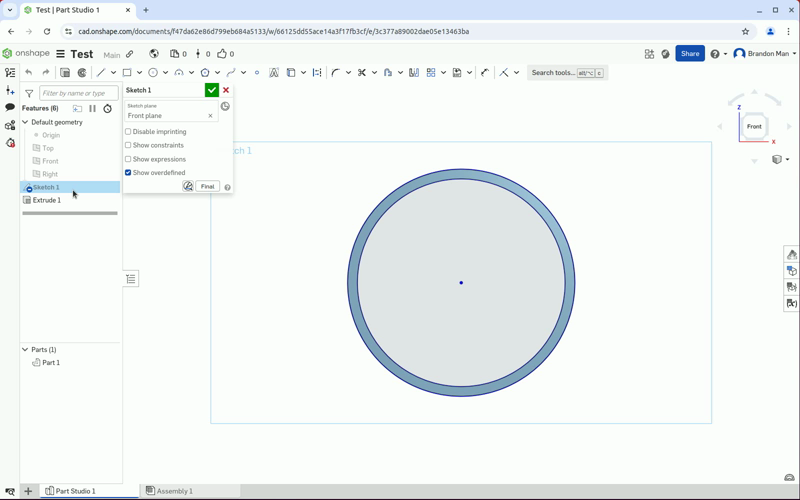
mouse_move(229, 92)
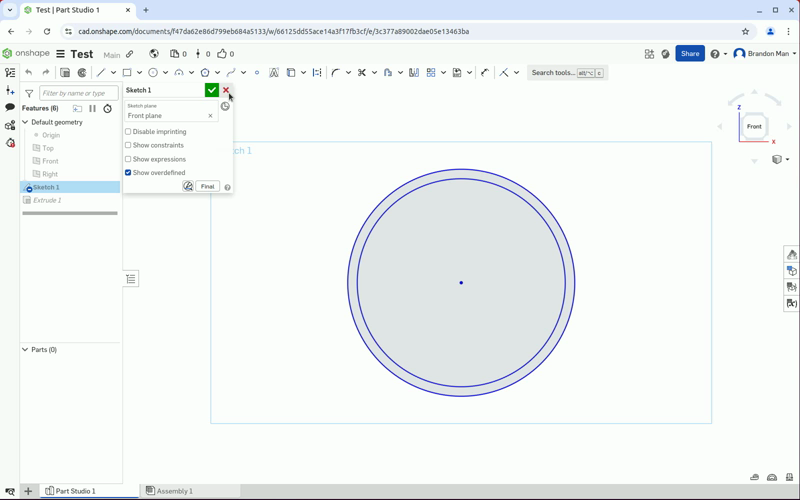
click(229, 92)
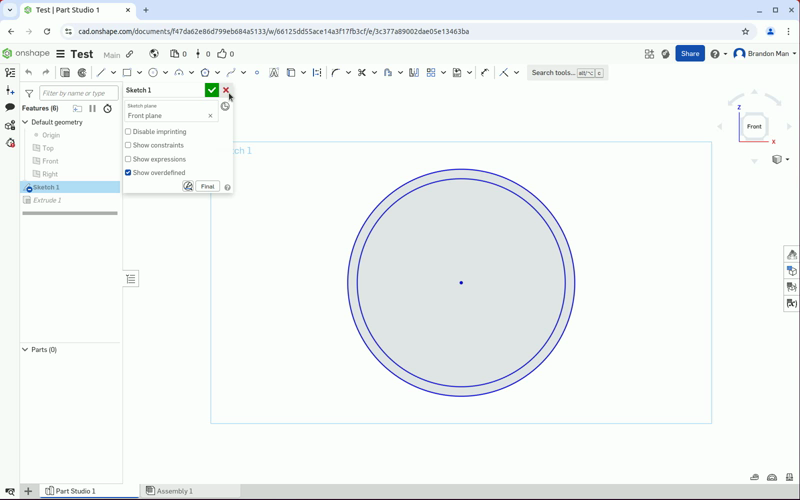
key(shift+s)
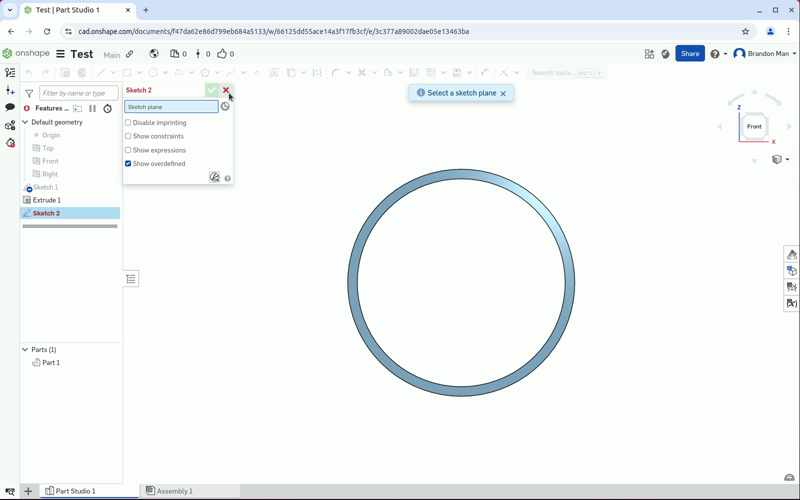
mouse_move(73, 163)
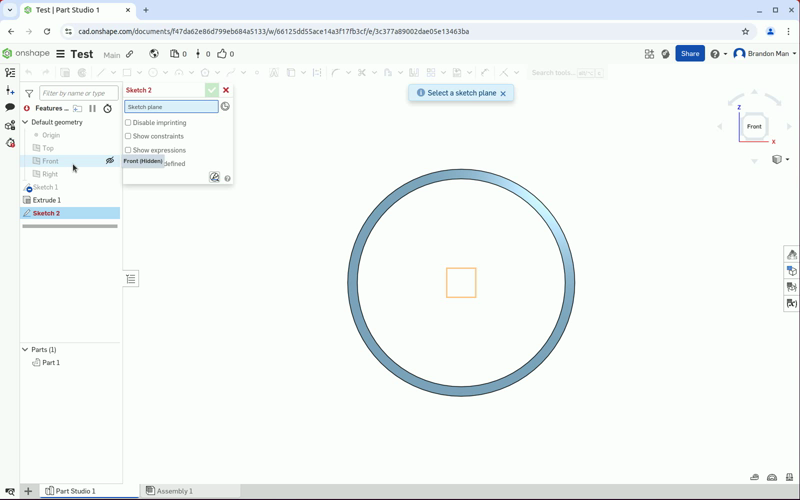
click(73, 163)
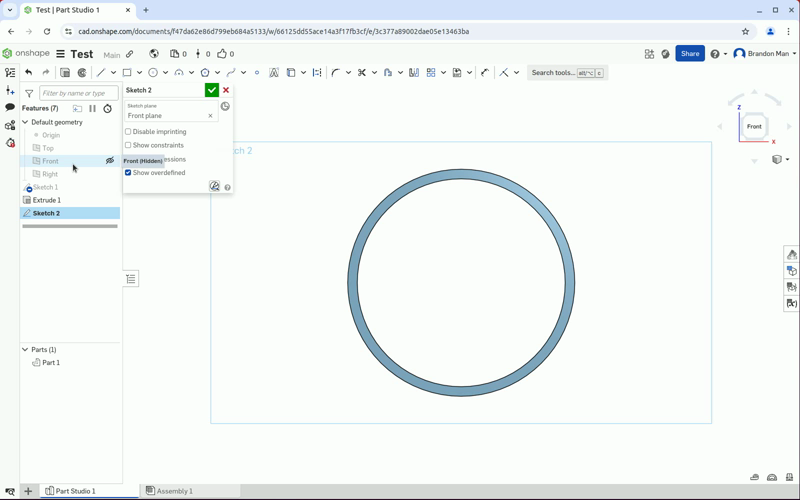
mouse_move(73, 352)
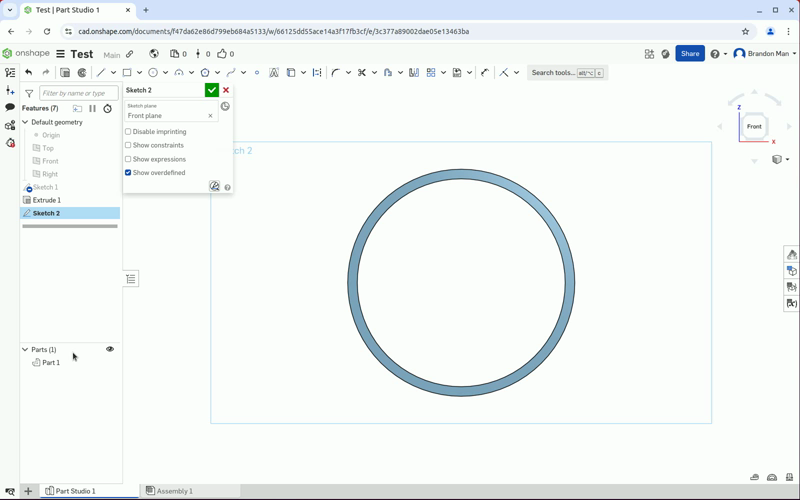
key(y)
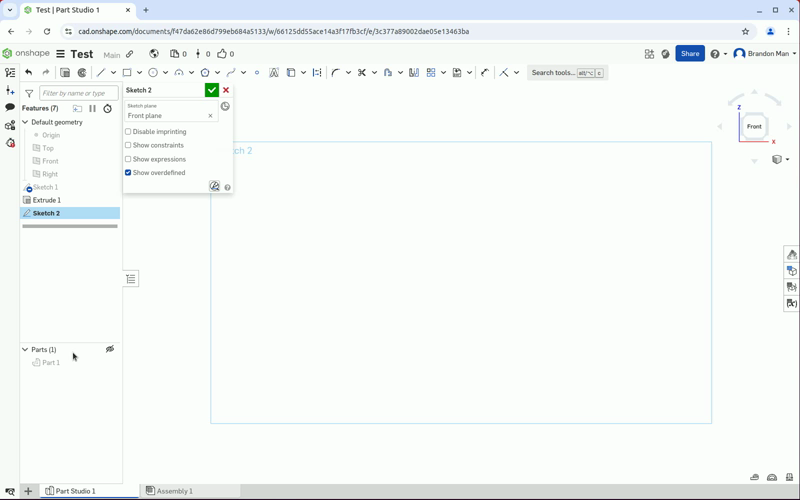
key(l)
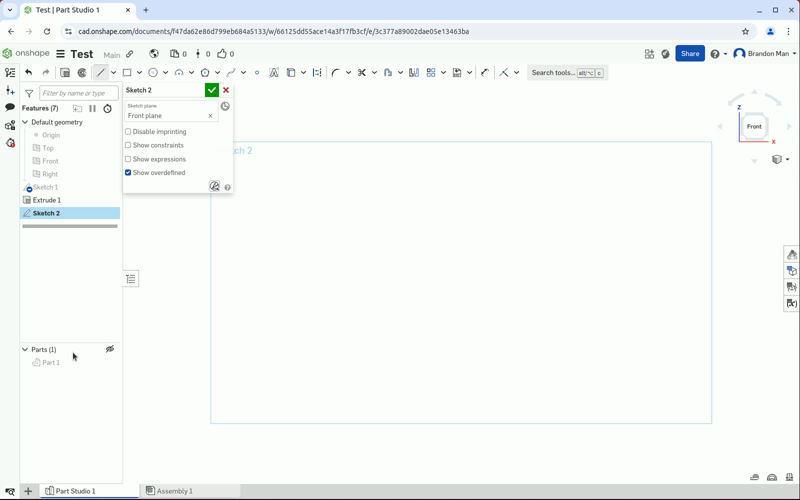
key_down(shift)
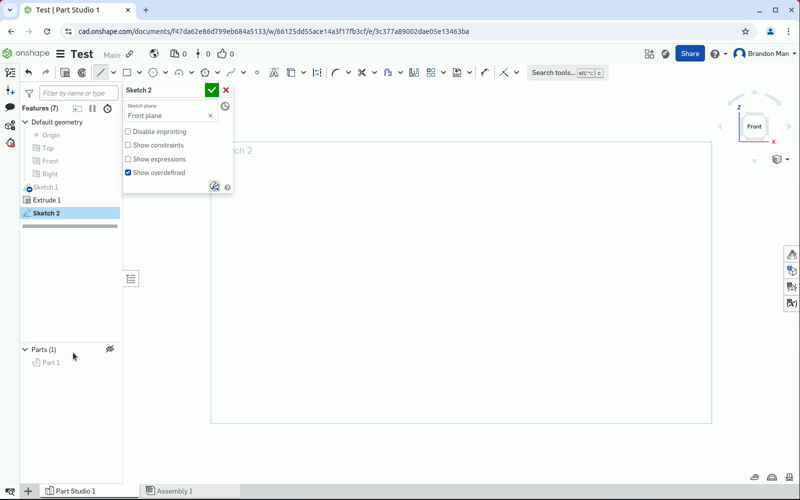
mouse_move(357, 288)
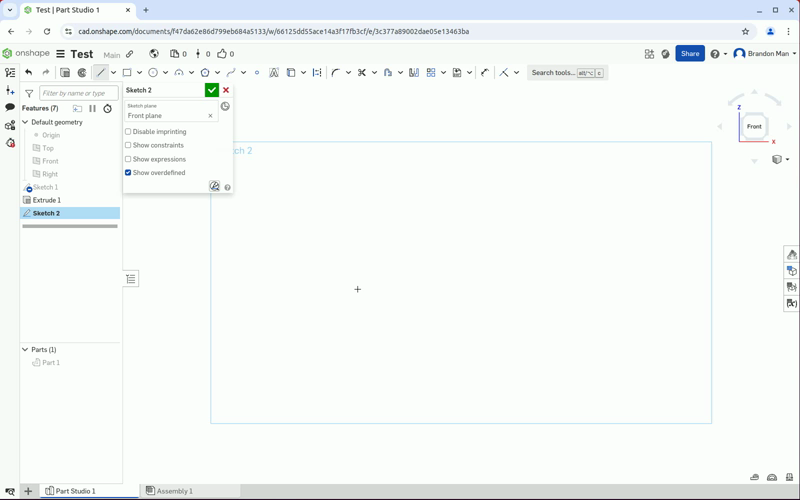
click(357, 288)
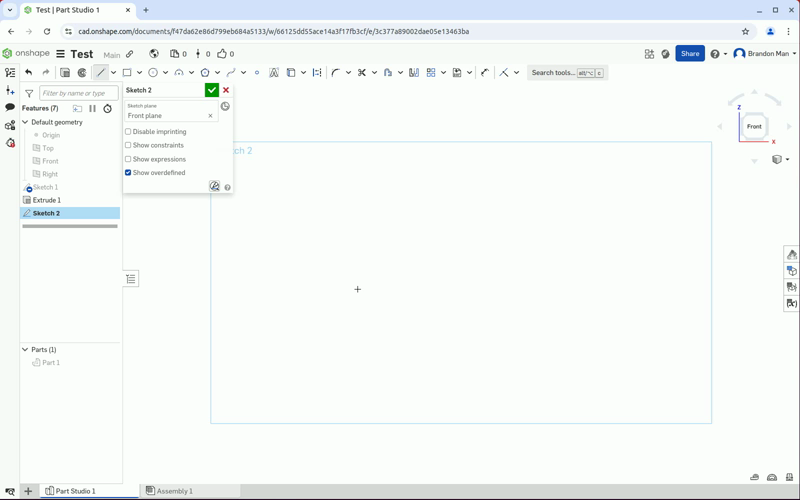
key_up(shift)
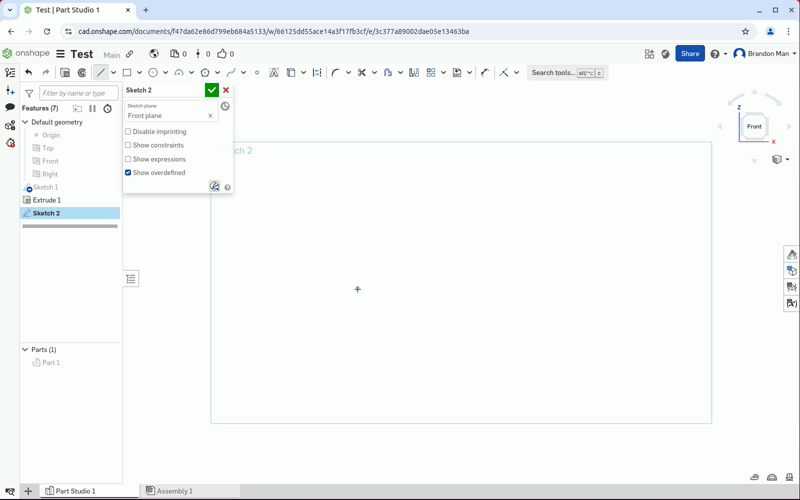
key_down(shift)
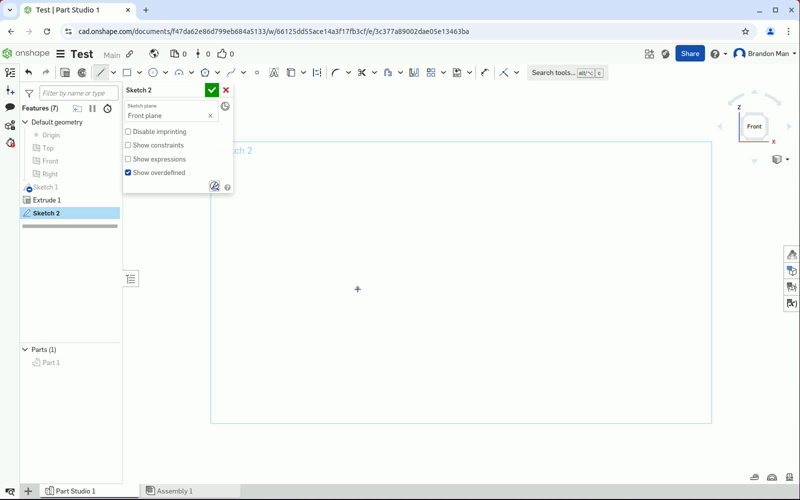
mouse_move(437, 288)
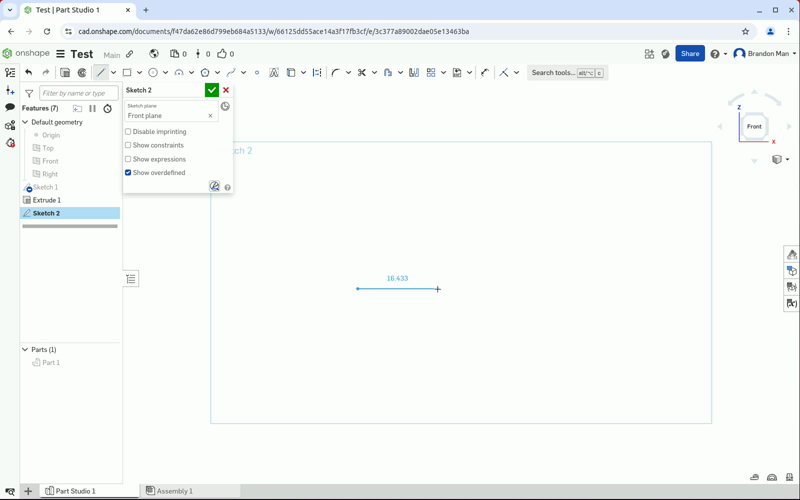
click(437, 288)
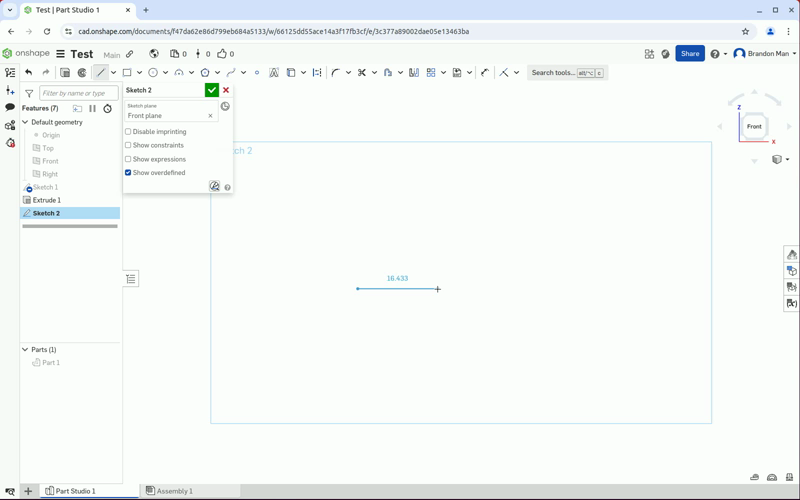
key_up(shift)
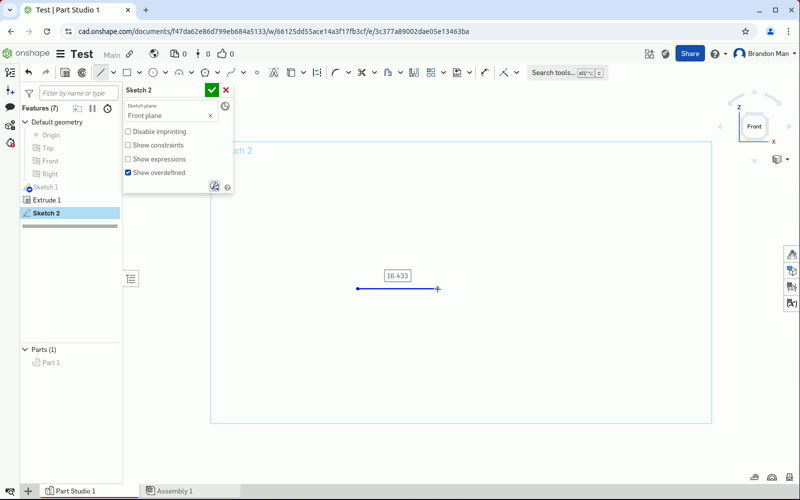
key(esc)
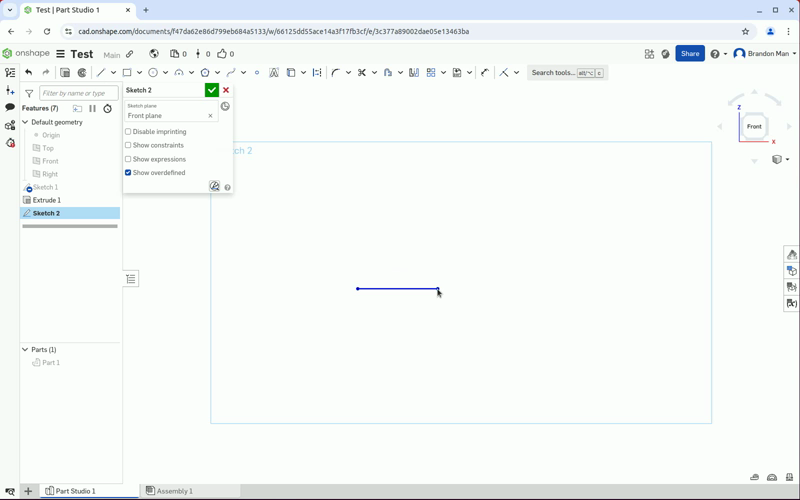
key(a)
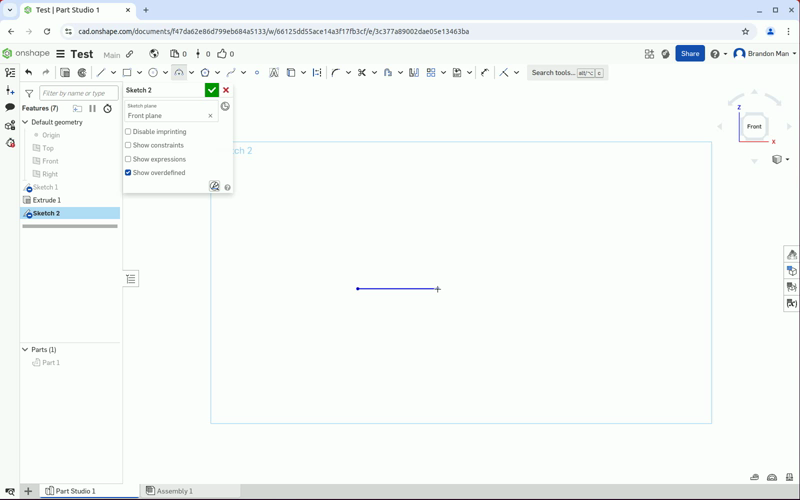
mouse_move(437, 288)
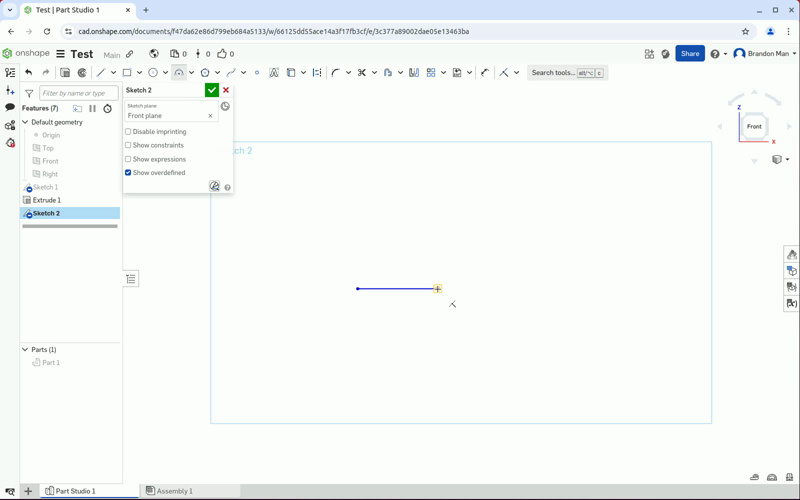
click(437, 288)
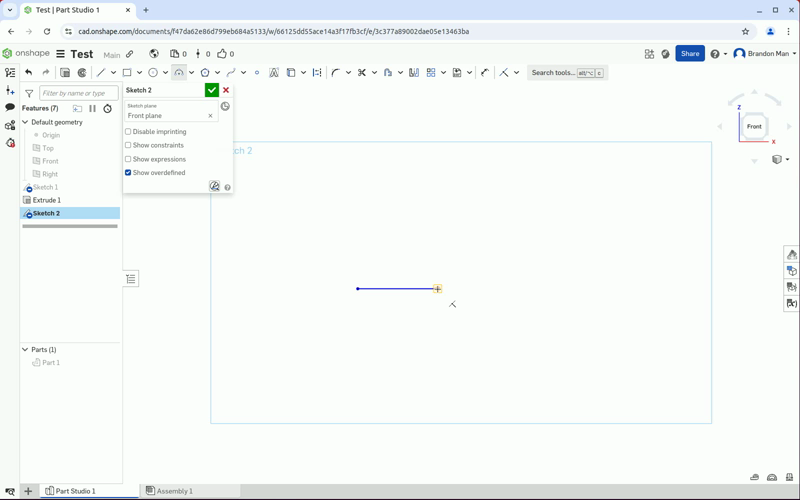
key_down(shift)
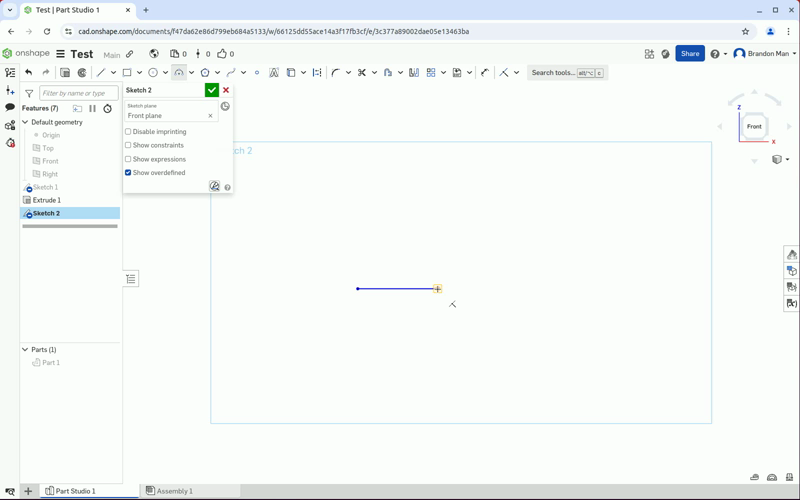
mouse_move(437, 277)
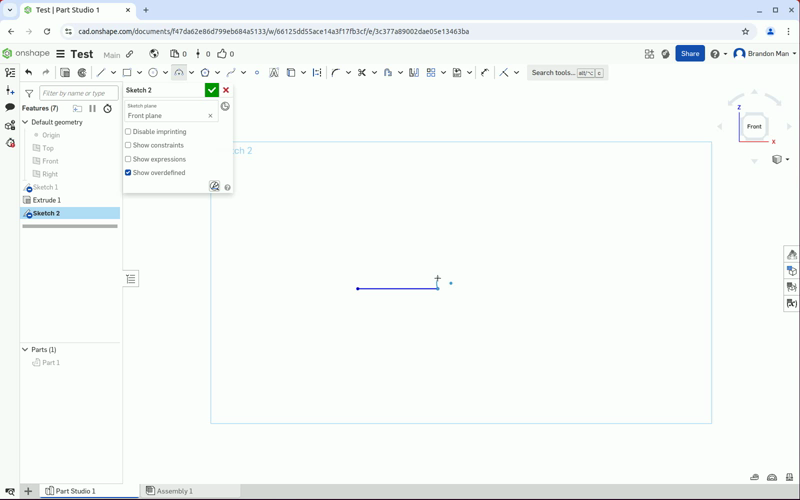
click(437, 277)
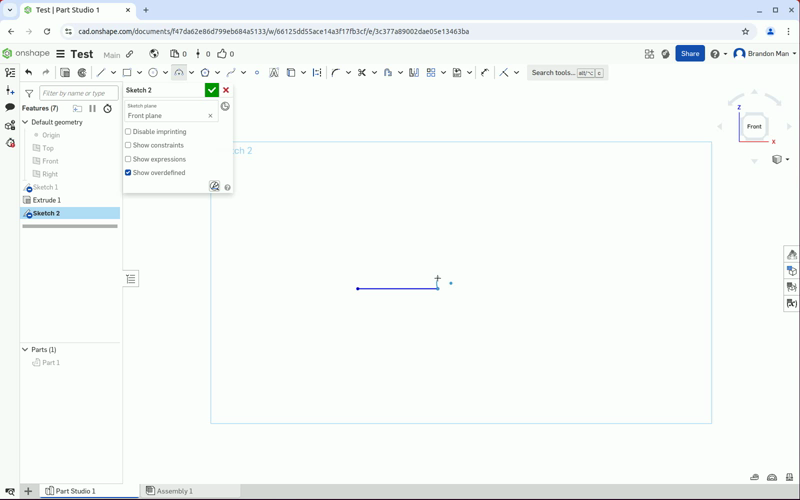
mouse_move(437, 283)
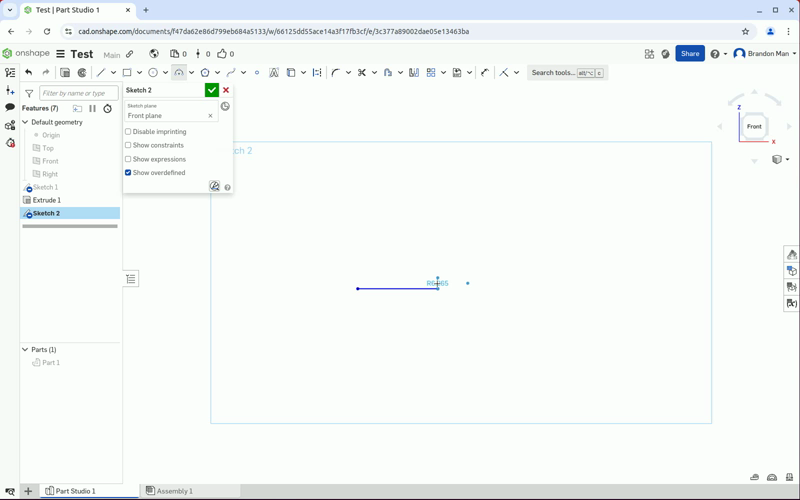
click(437, 283)
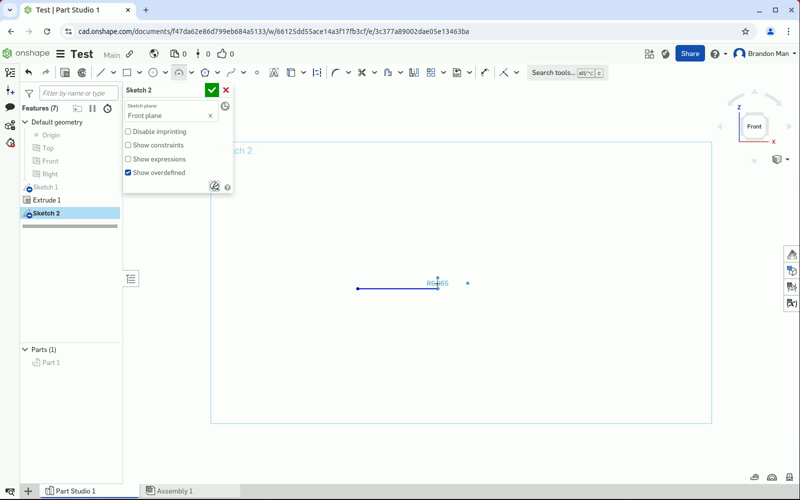
key_up(shift)
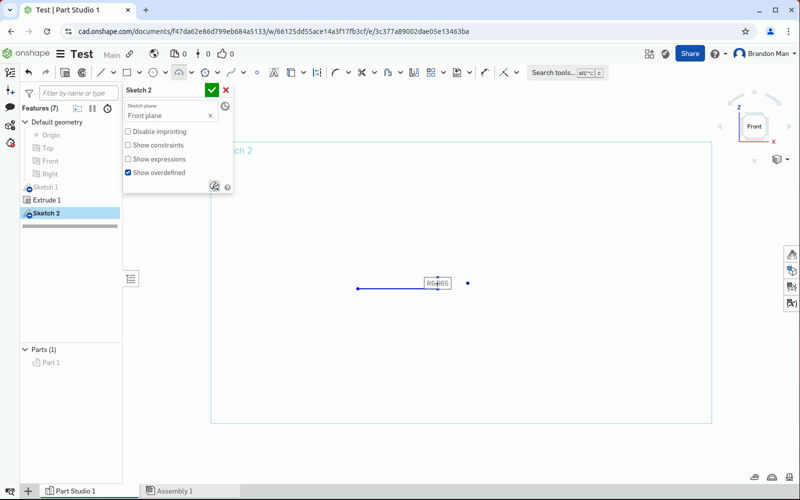
key(esc)
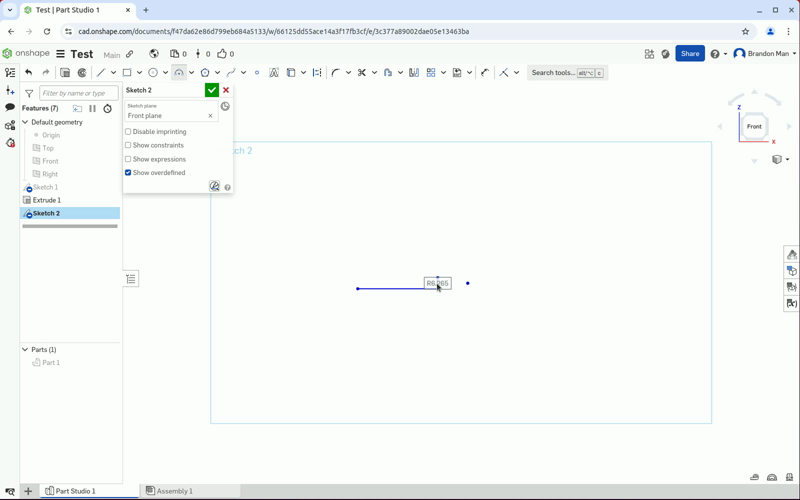
key(l)
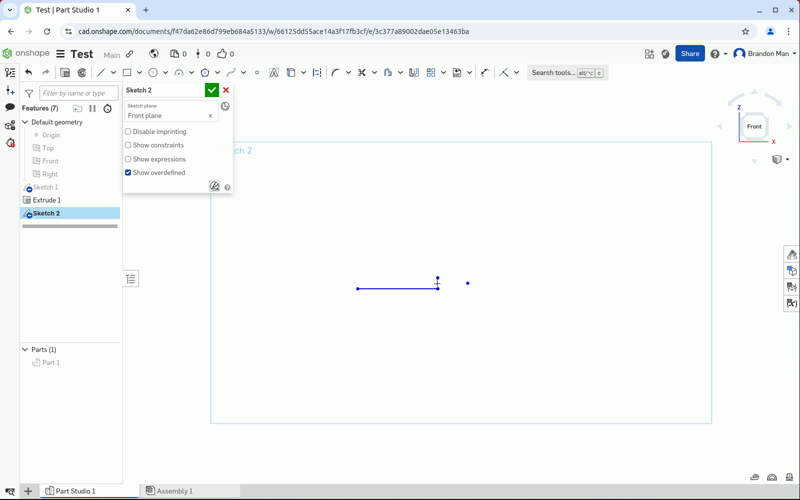
mouse_move(437, 277)
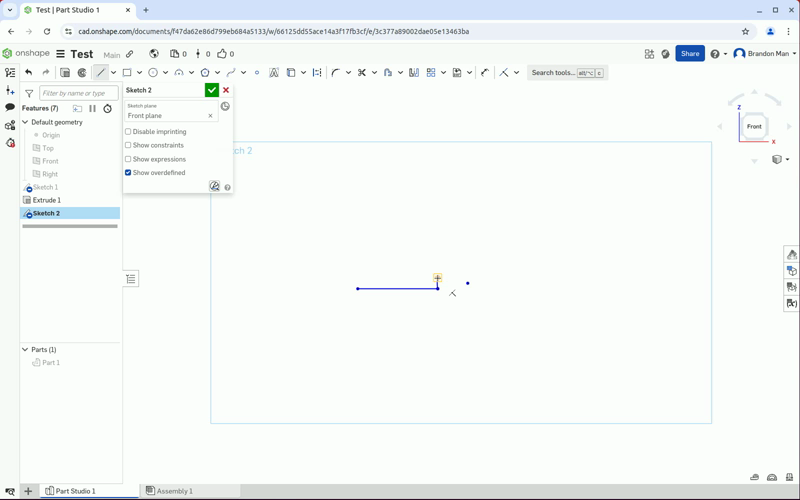
click(437, 277)
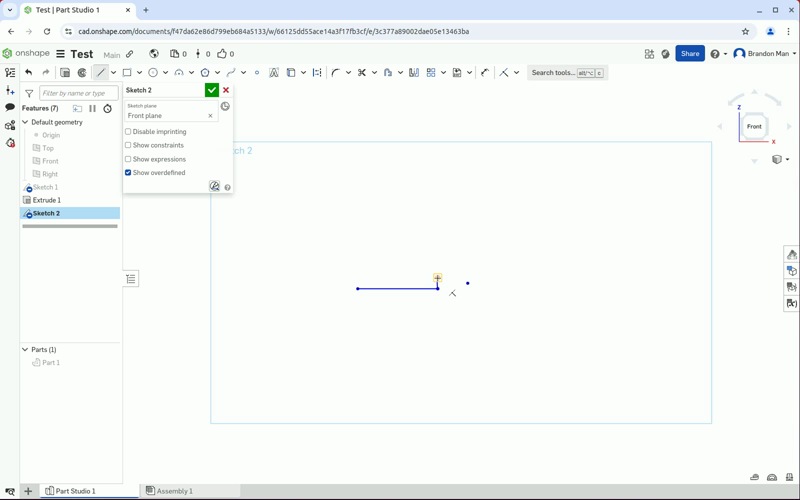
key_down(shift)
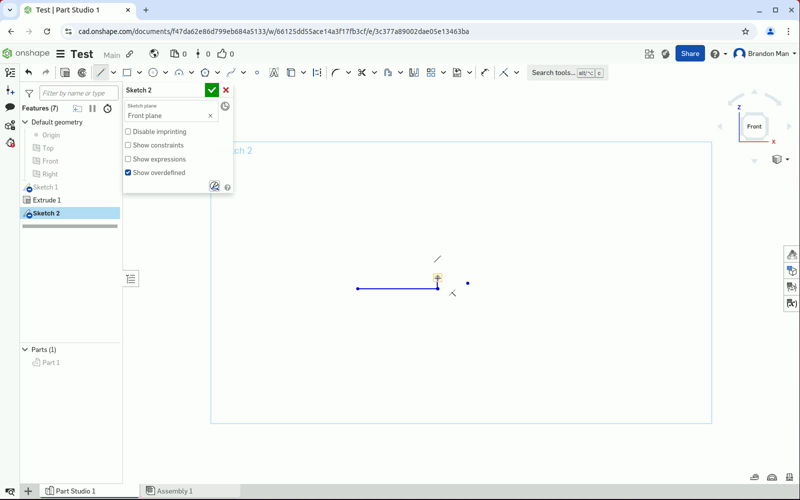
mouse_move(357, 277)
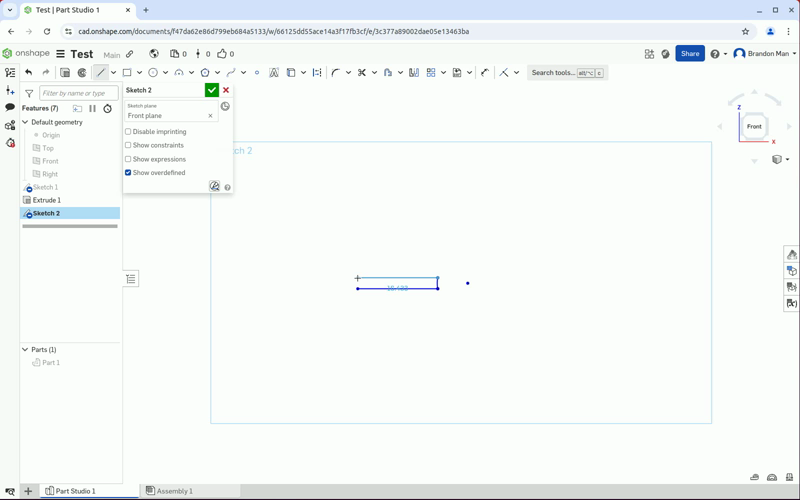
click(357, 277)
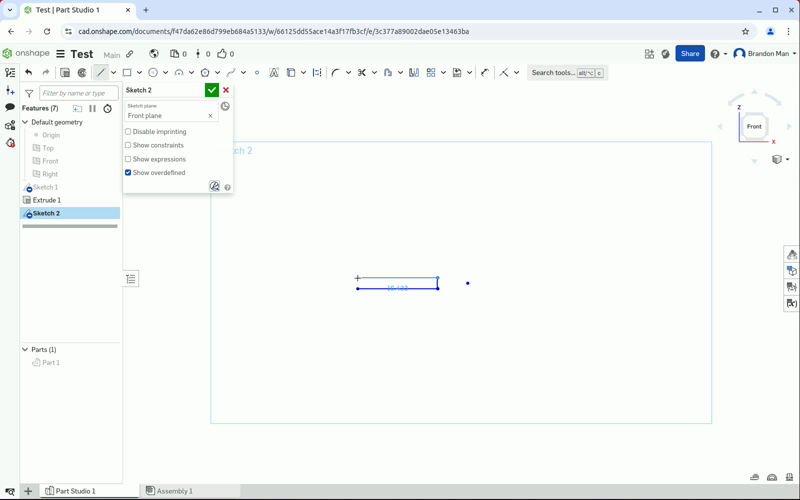
key_up(shift)
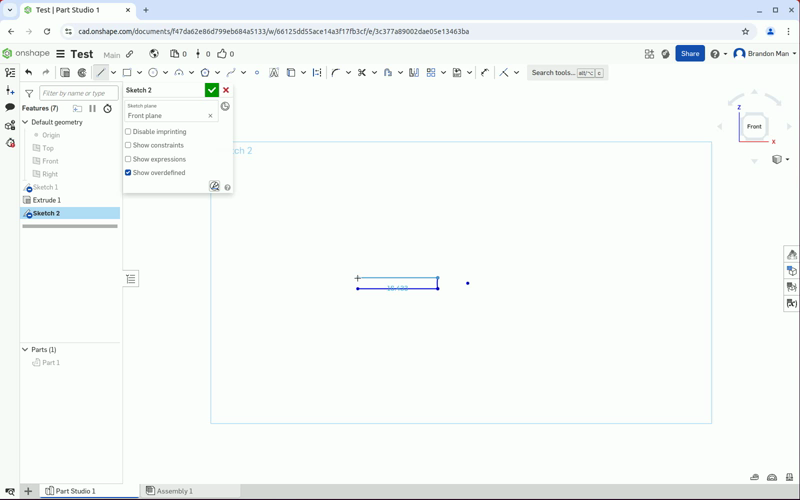
key(esc)
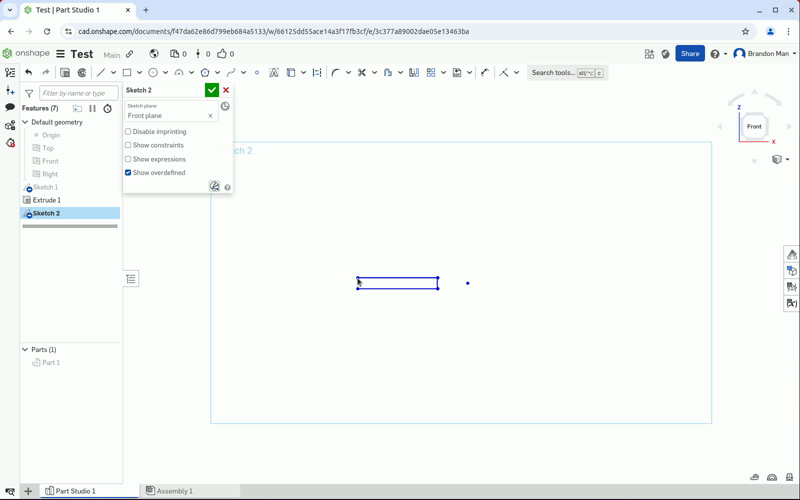
key(a)
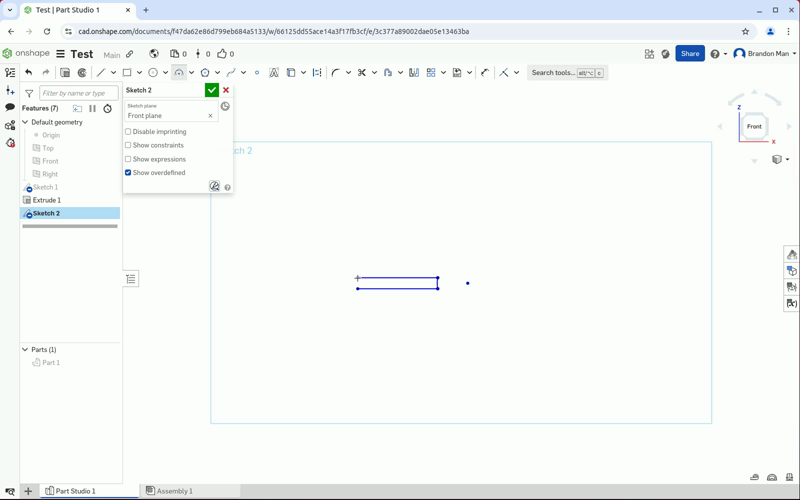
mouse_move(357, 277)
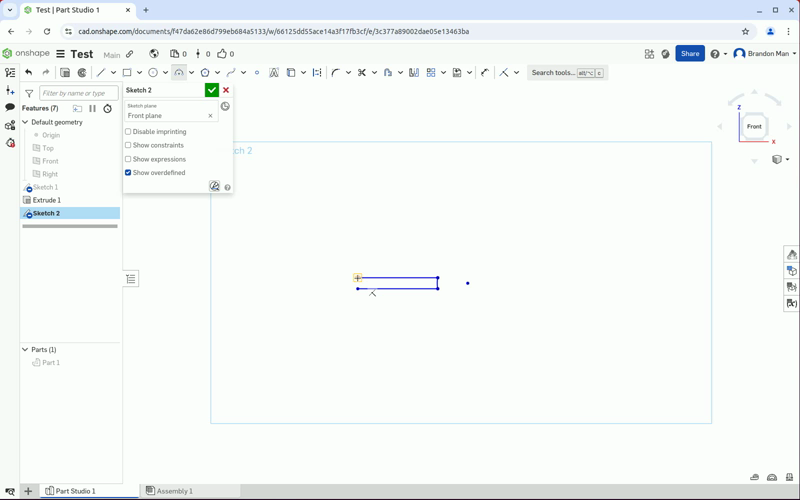
click(357, 277)
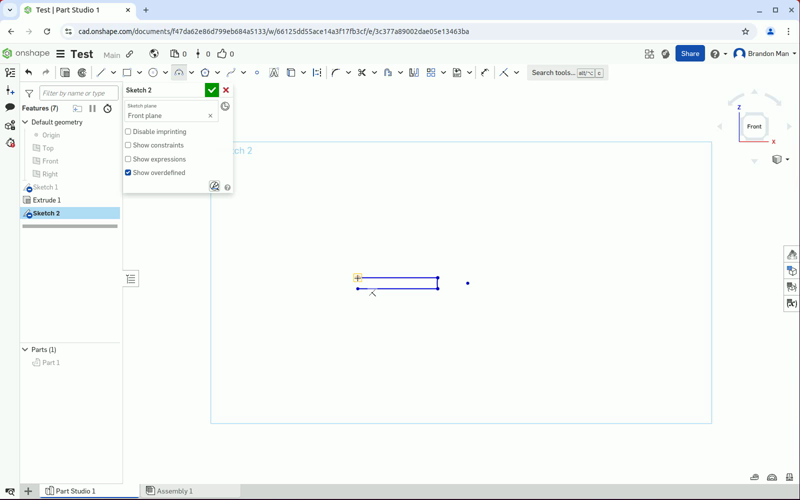
mouse_move(357, 288)
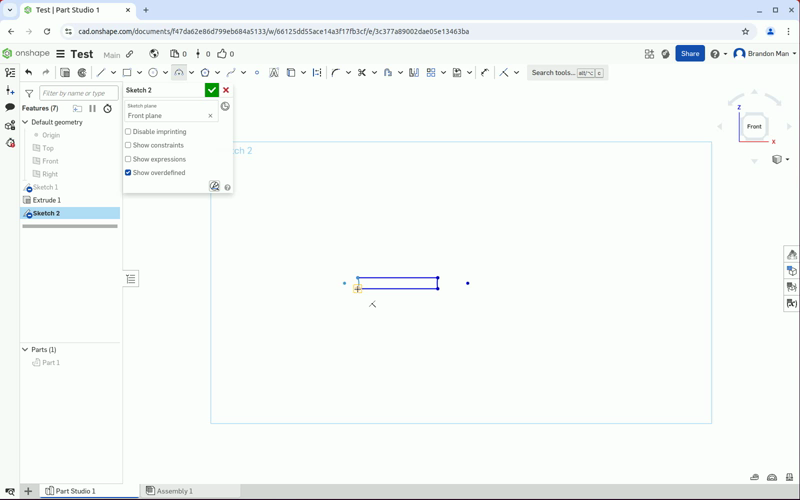
click(357, 288)
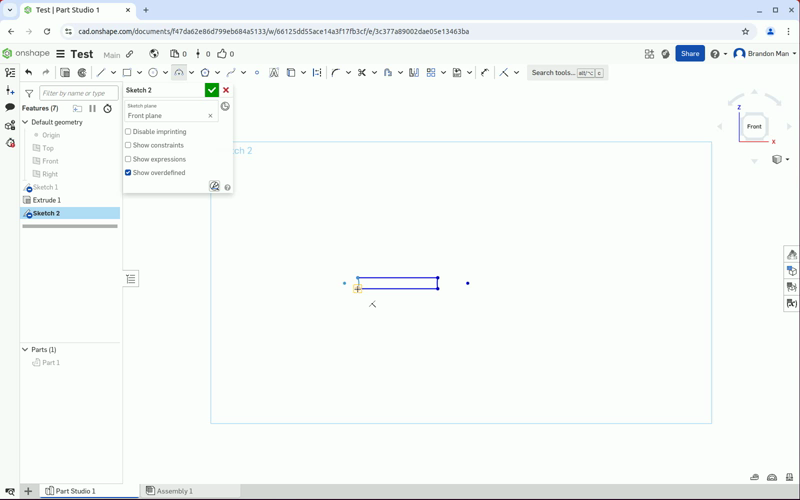
key_down(shift)
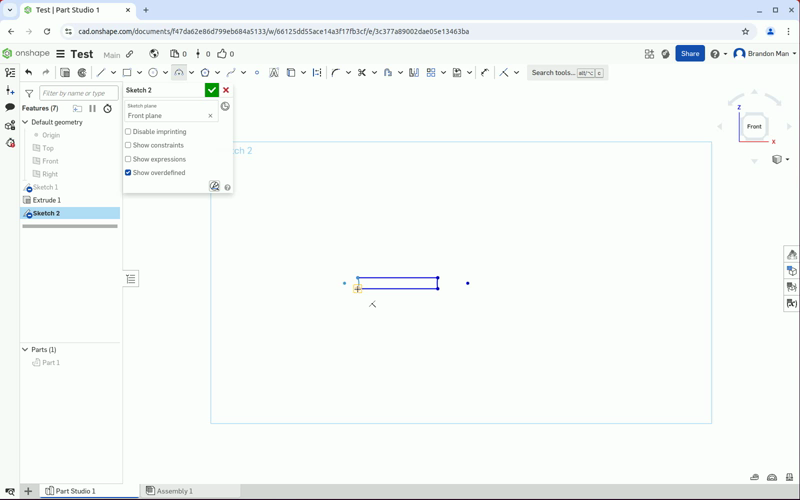
mouse_move(356, 283)
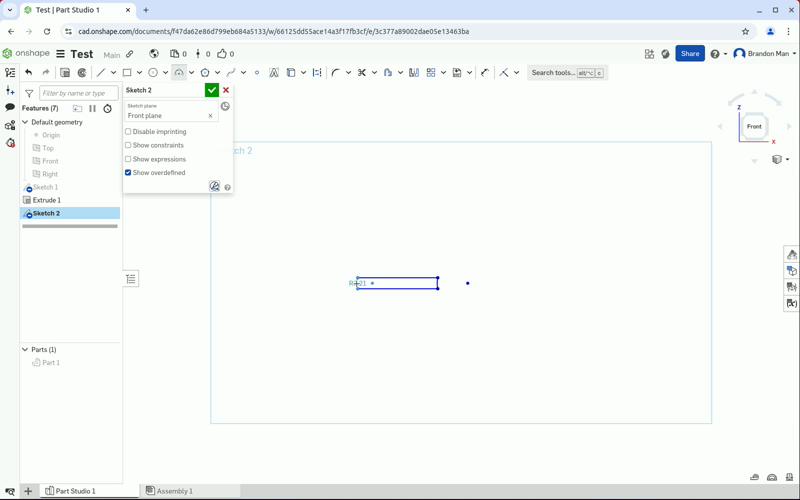
click(356, 283)
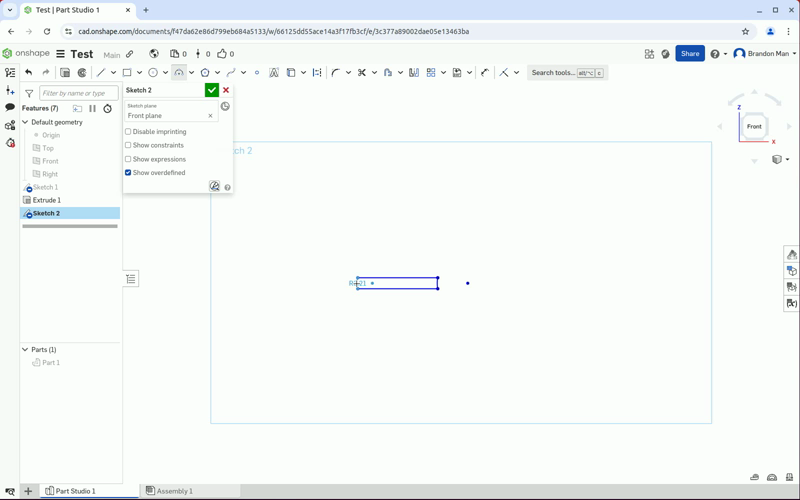
key_up(shift)
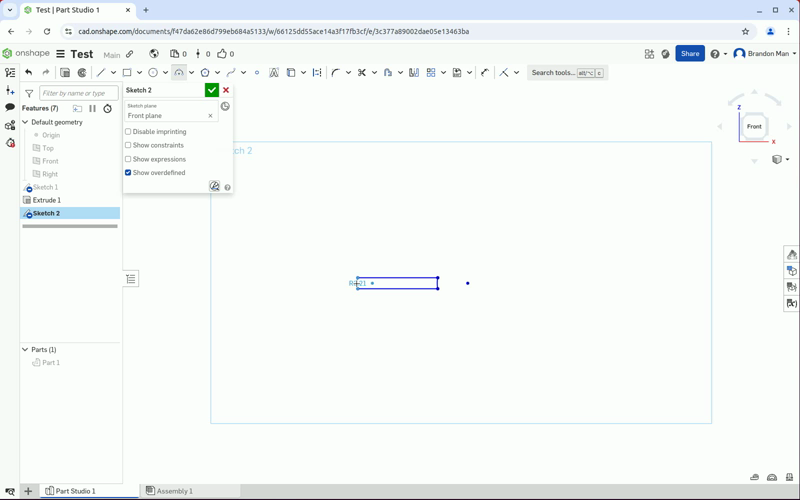
key(esc)
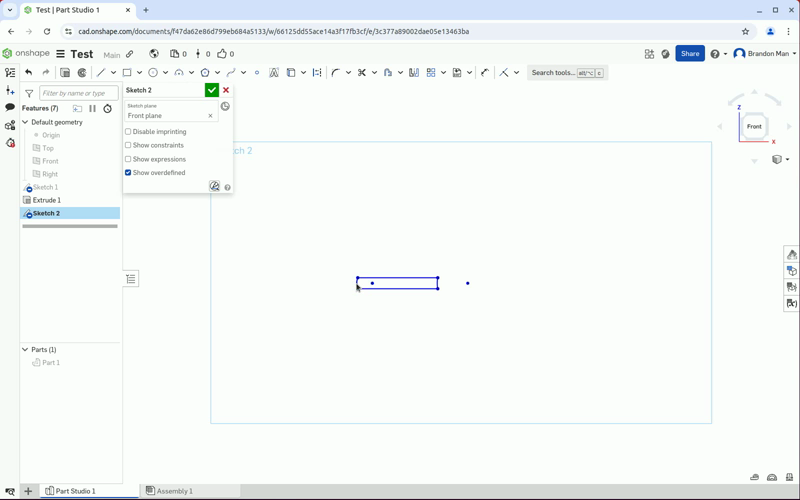
mouse_move(400, 288)
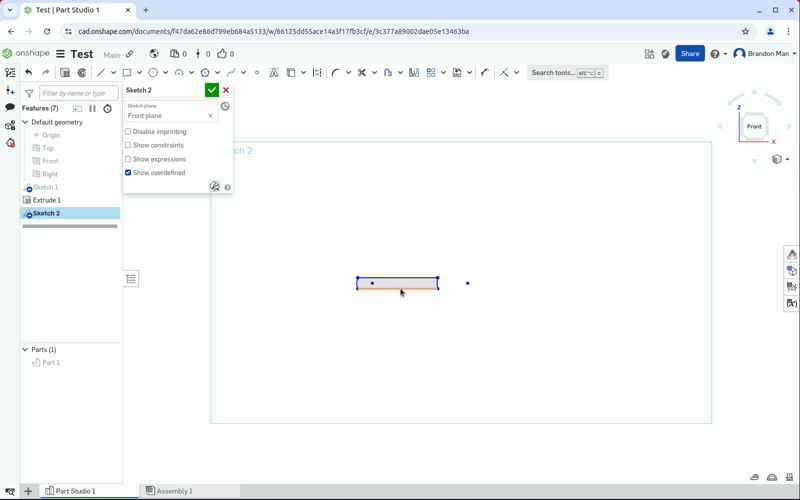
scroll(6)
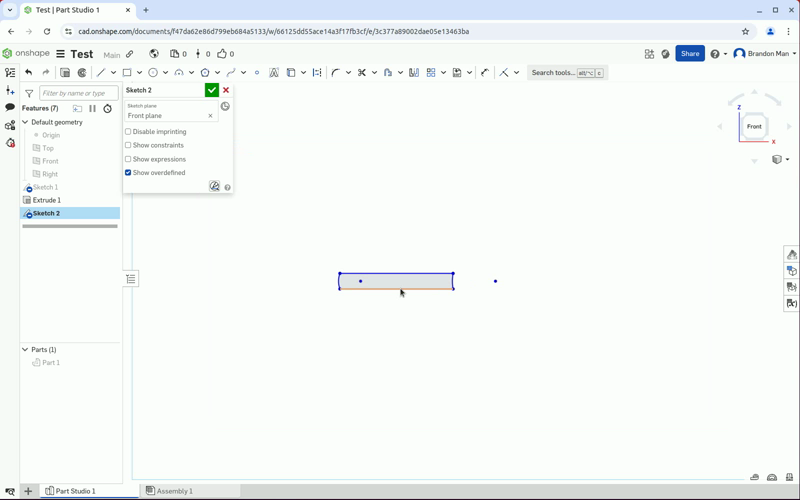
scroll(6)
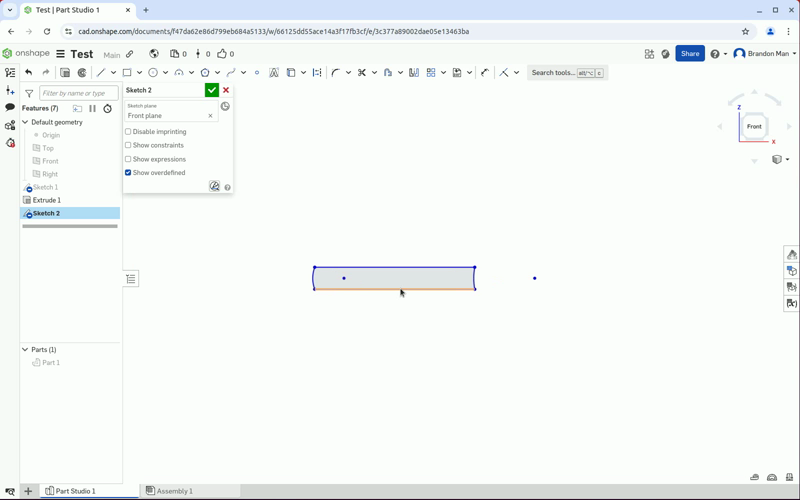
scroll(6)
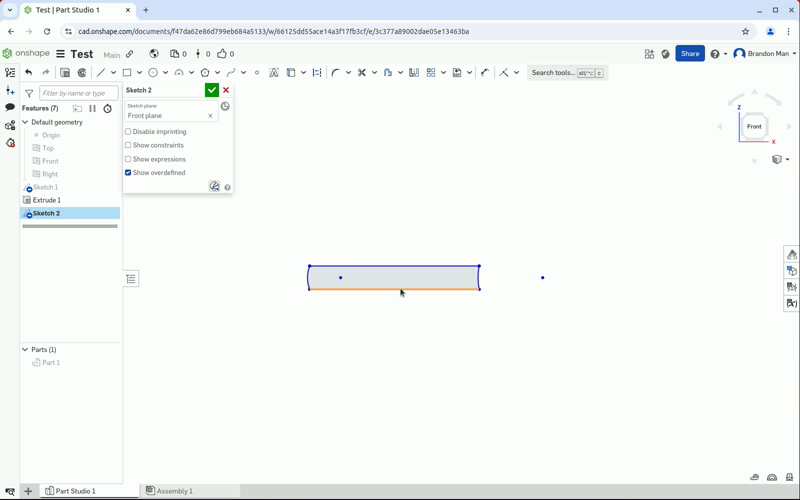
scroll(6)
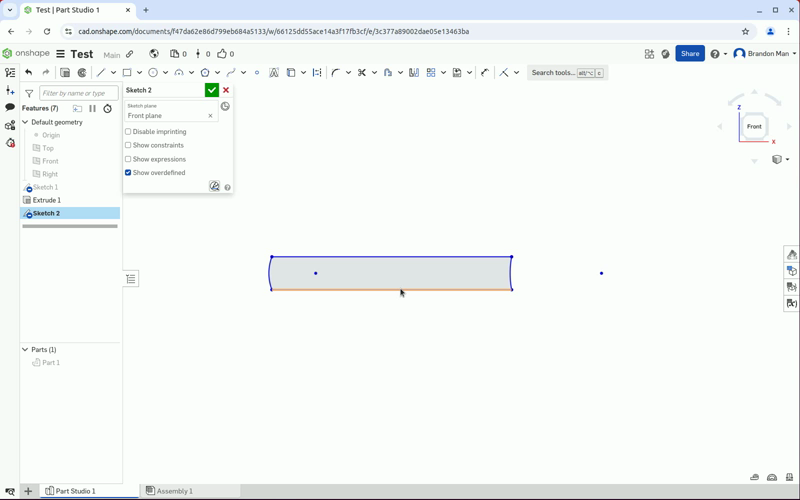
scroll(6)
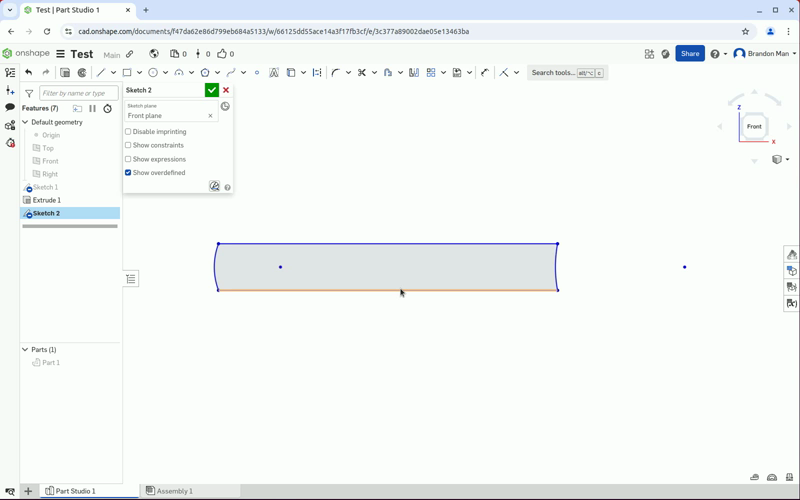
scroll(6)
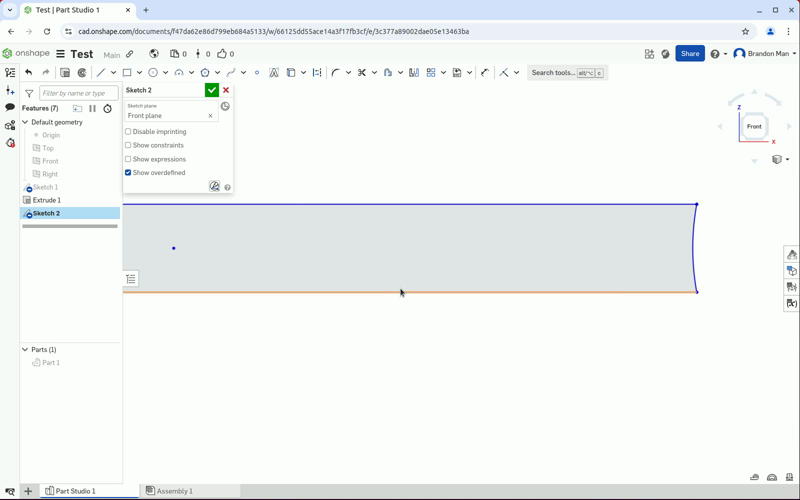
scroll(6)
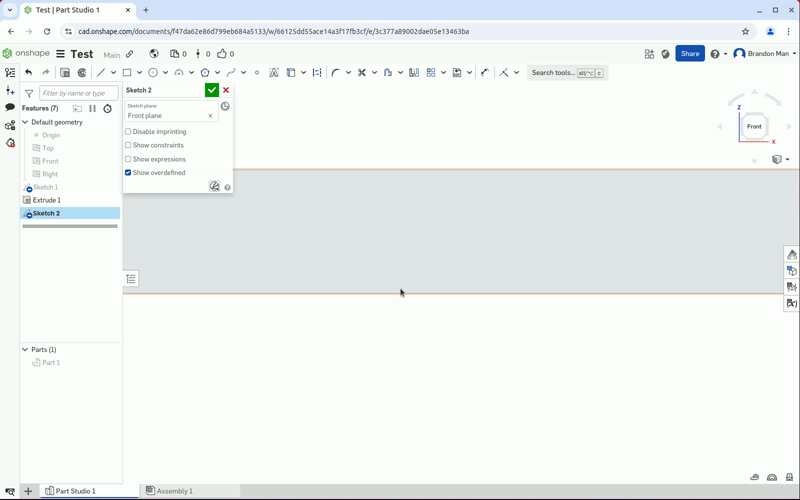
click(400, 288)
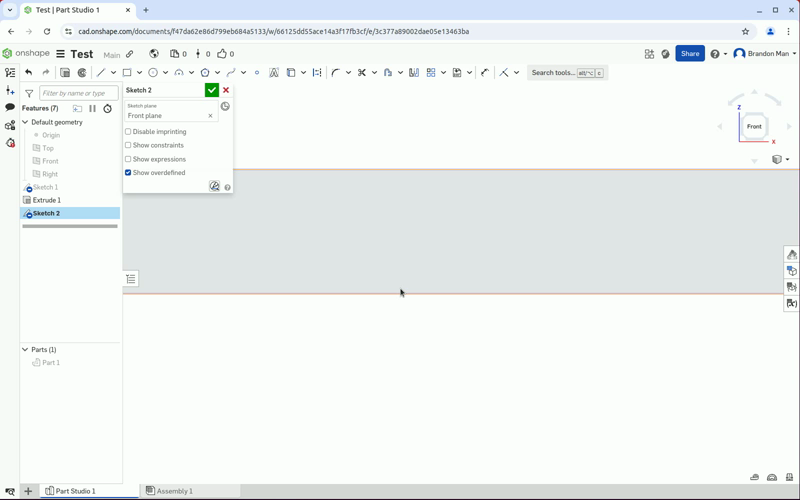
scroll(-6)
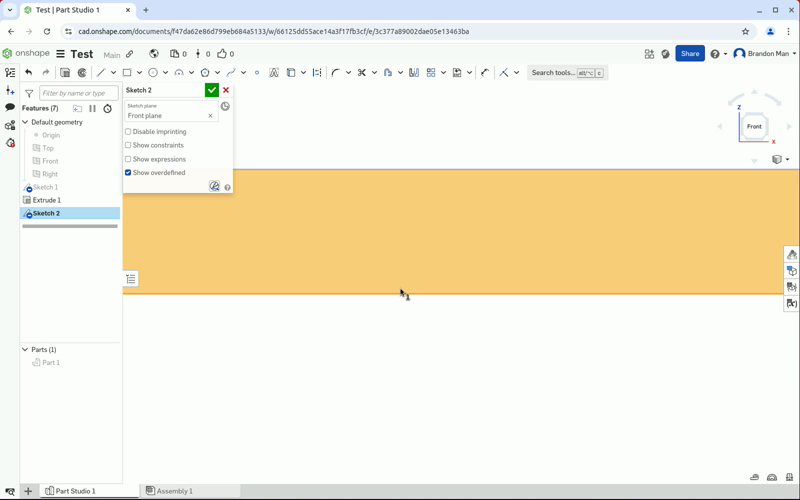
scroll(-6)
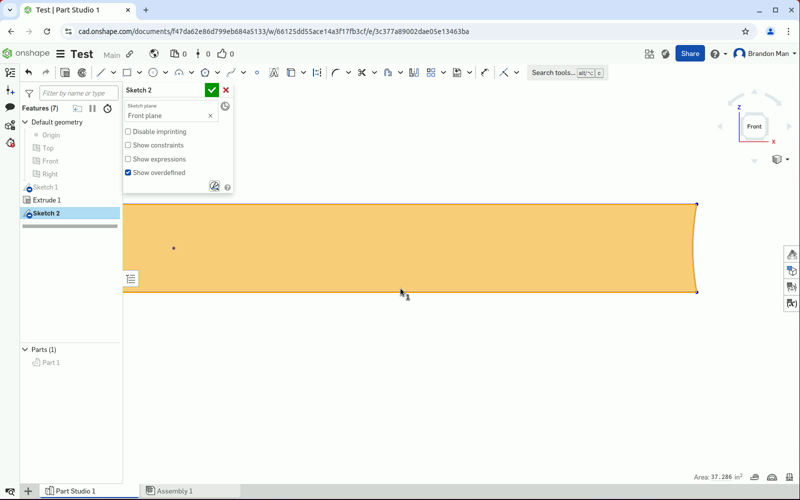
scroll(-6)
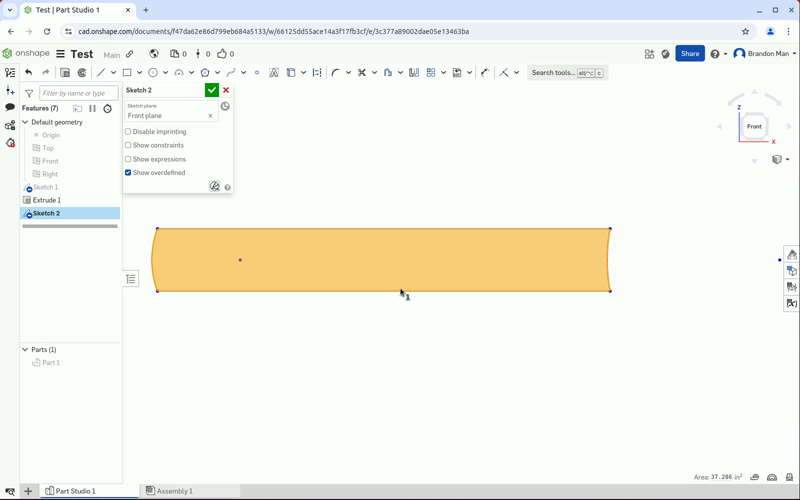
scroll(-6)
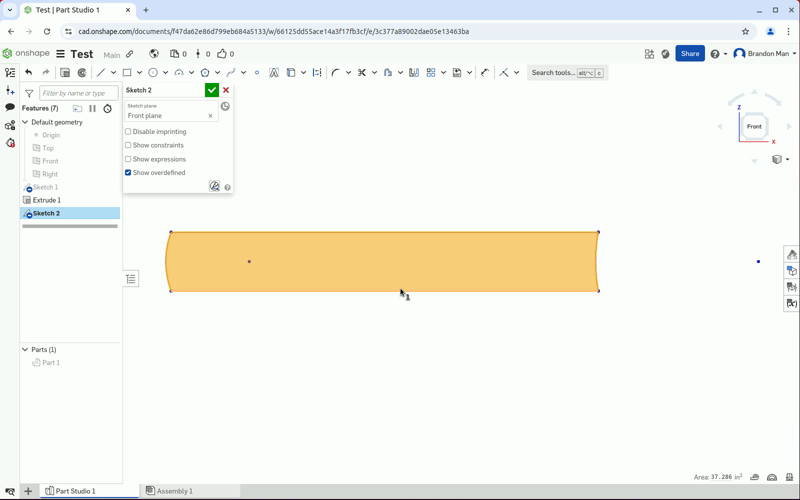
scroll(-6)
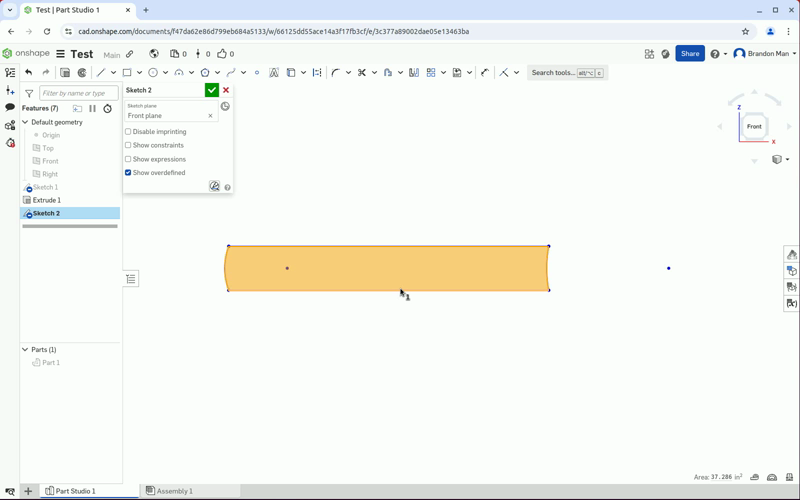
scroll(-6)
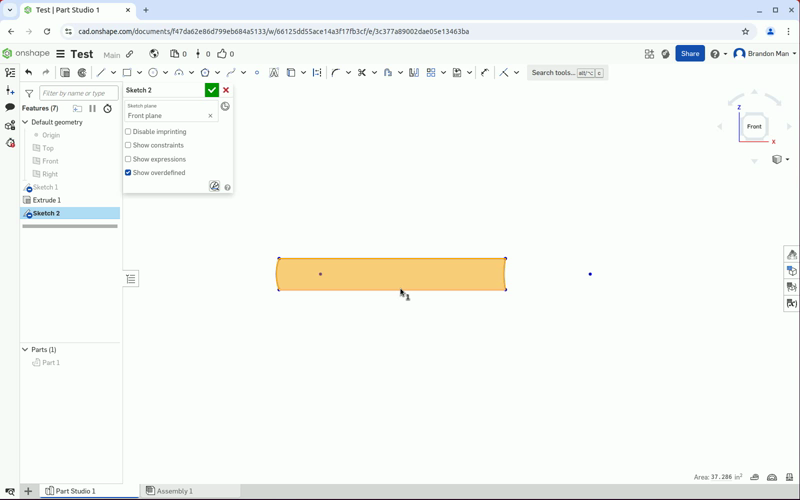
scroll(-6)
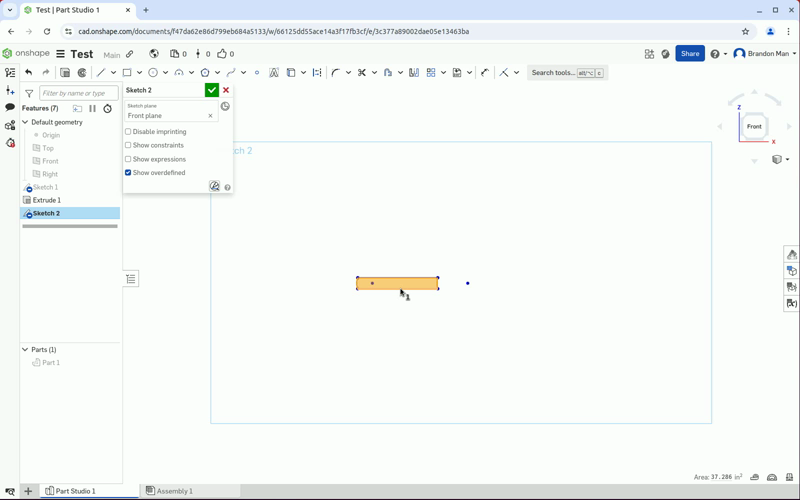
mouse_move(73, 352)
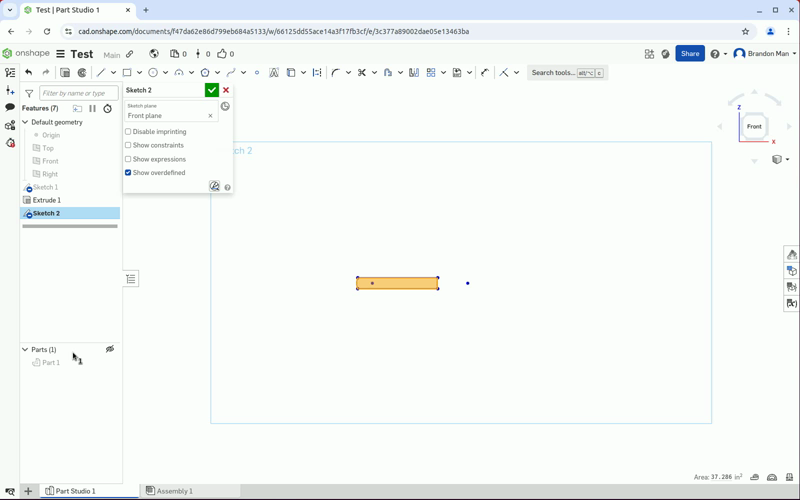
key(shift+y)
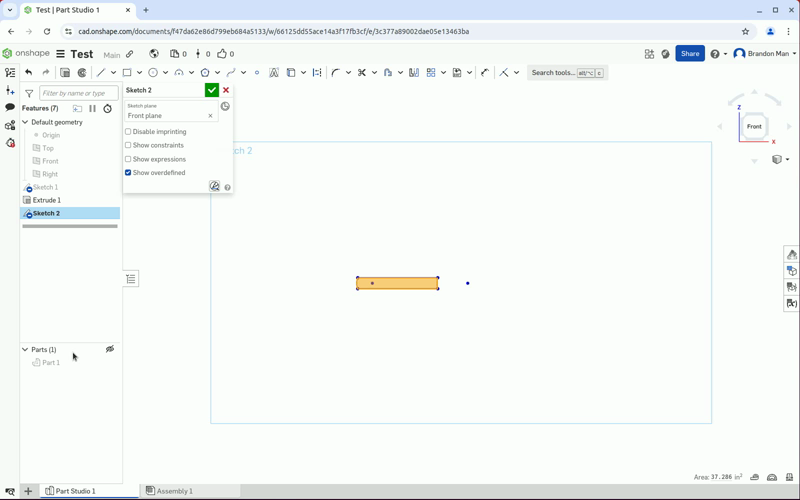
key(shift+e)
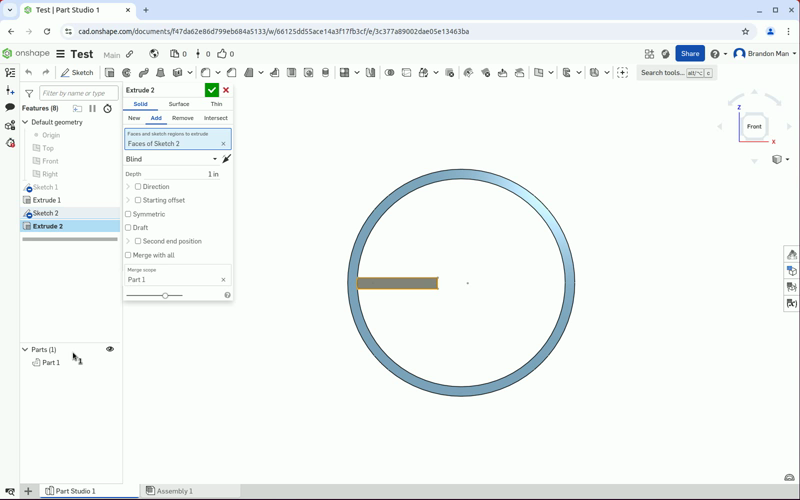
mouse_move(143, 106)
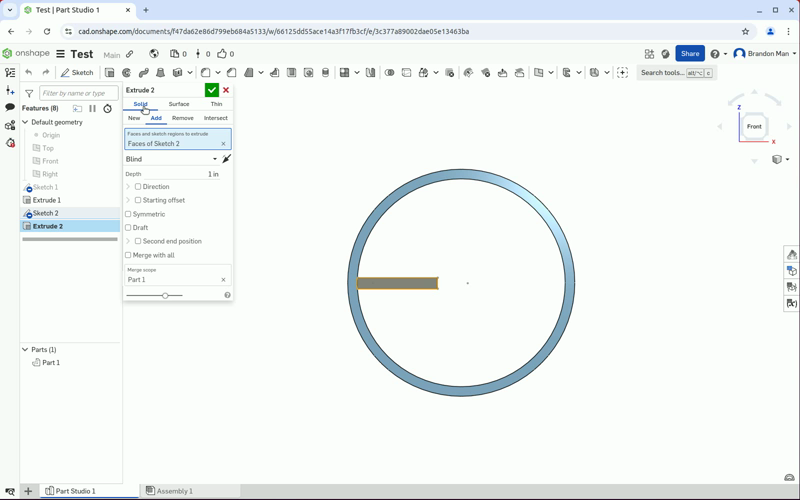
click(143, 106)
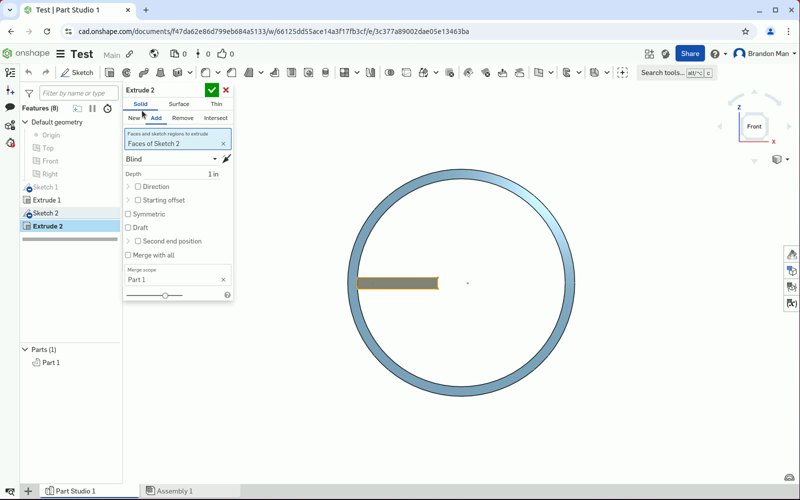
mouse_move(137, 120)
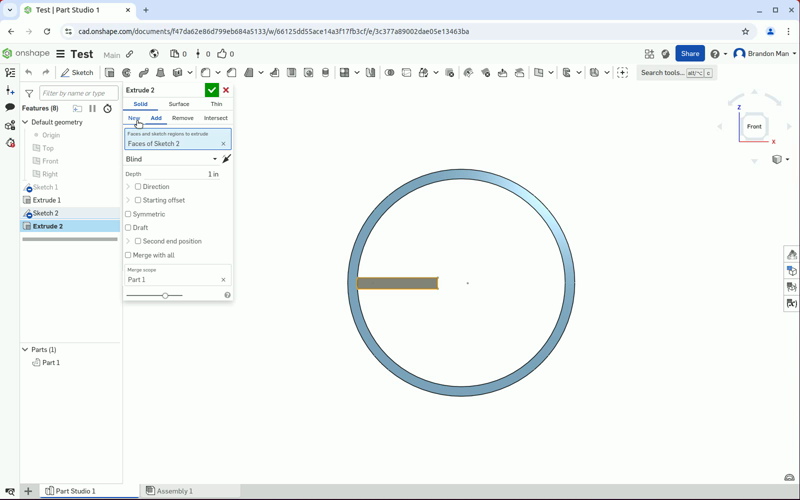
click(137, 120)
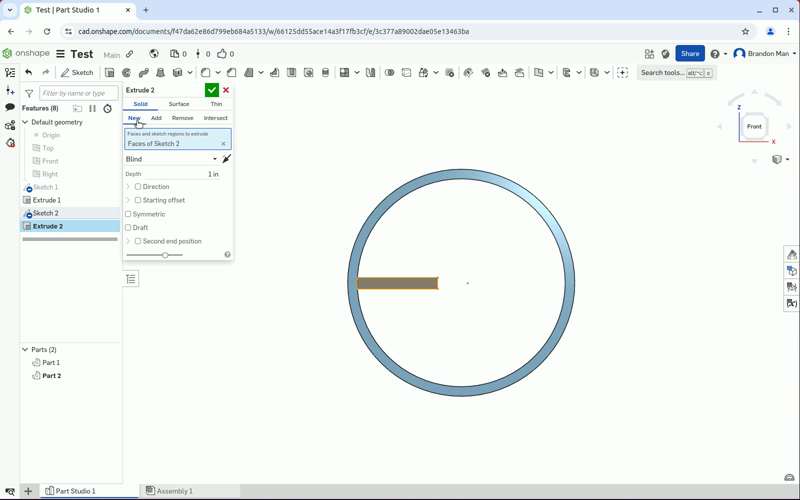
key(tab, 4)
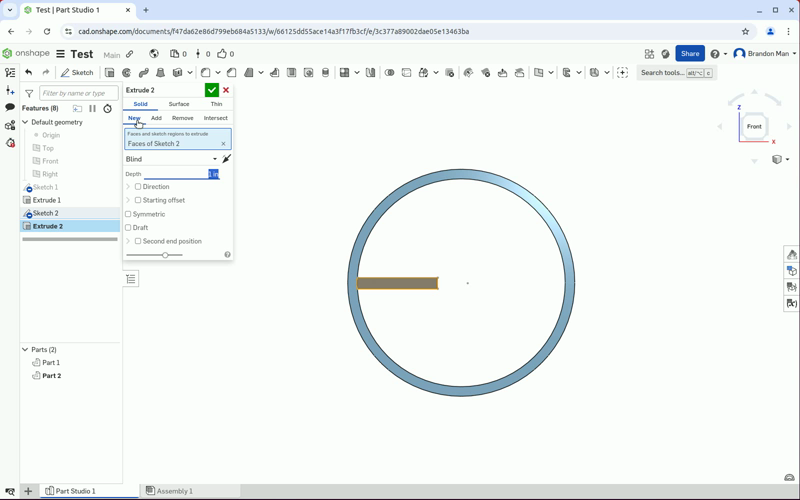
text(6.981)
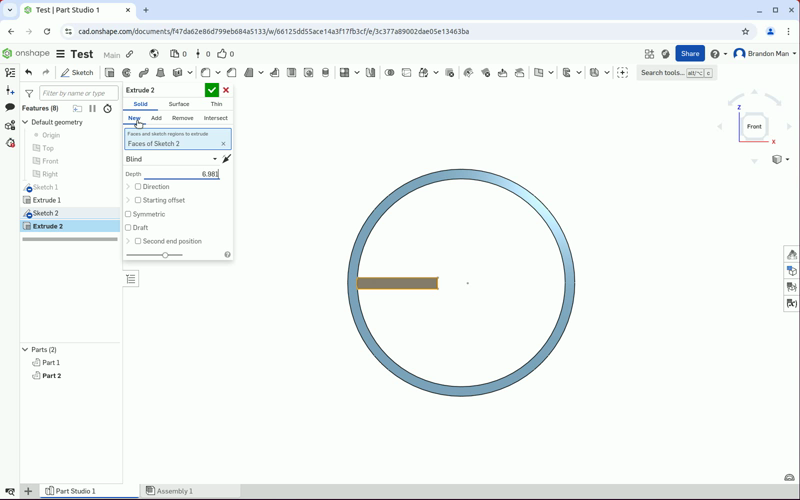
key(enter)
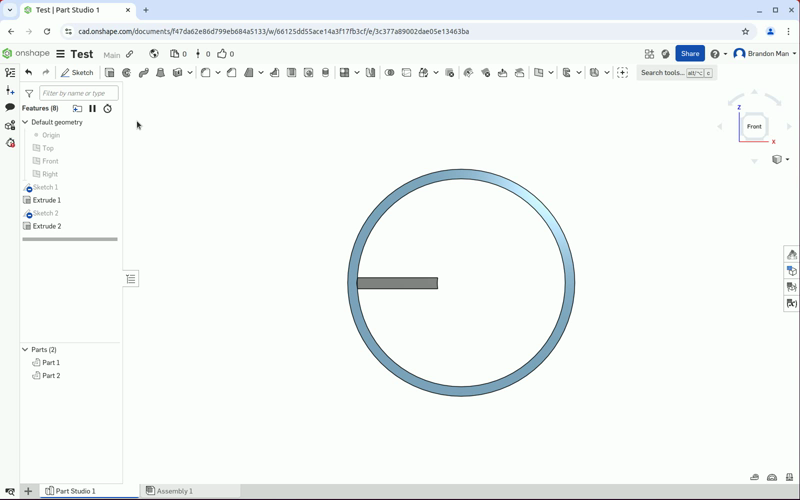
key(shift+h)
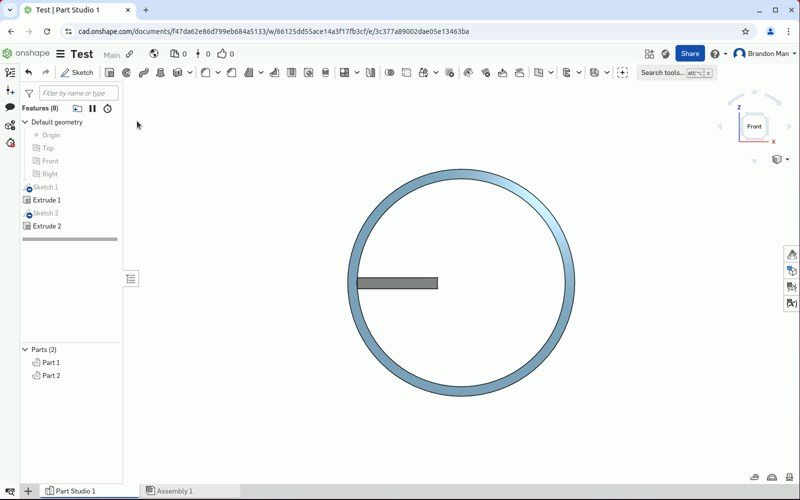
key(shift+h)
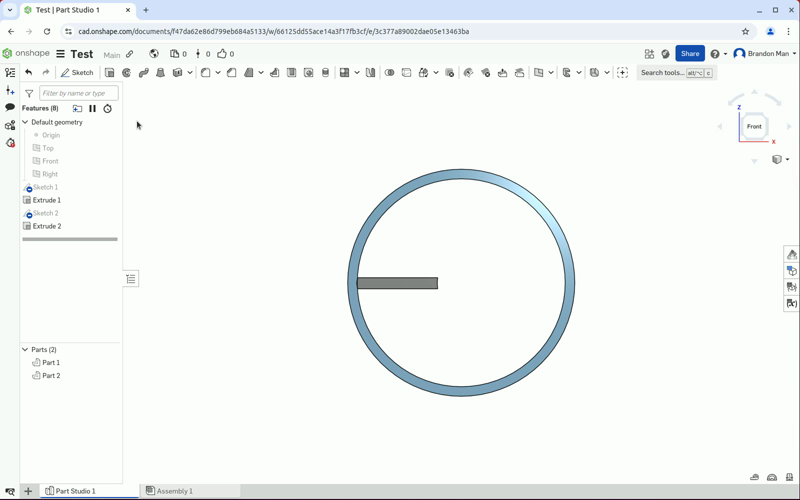
mouse_move(73, 189)
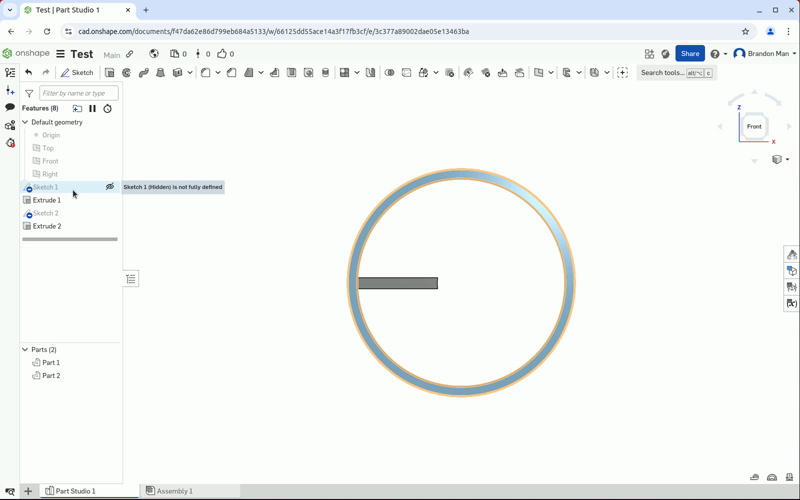
click(73, 189)
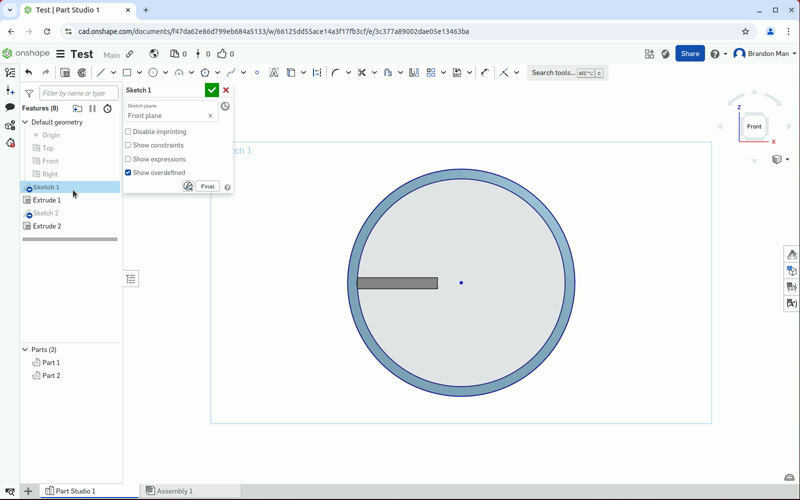
mouse_move(229, 92)
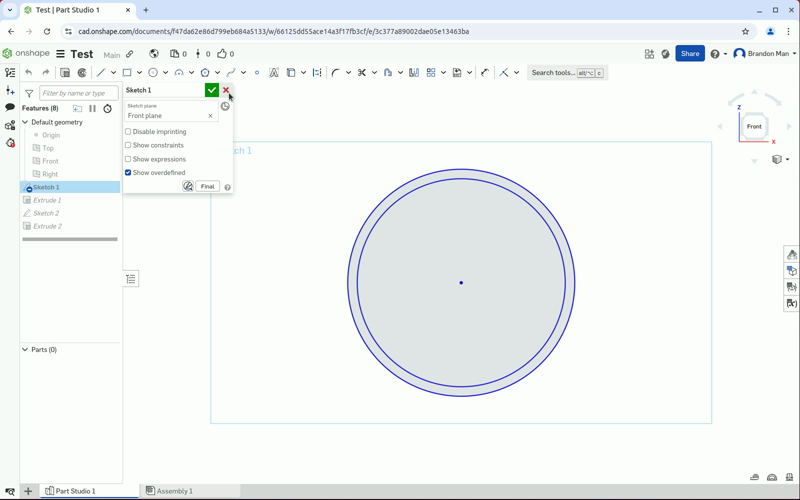
click(229, 92)
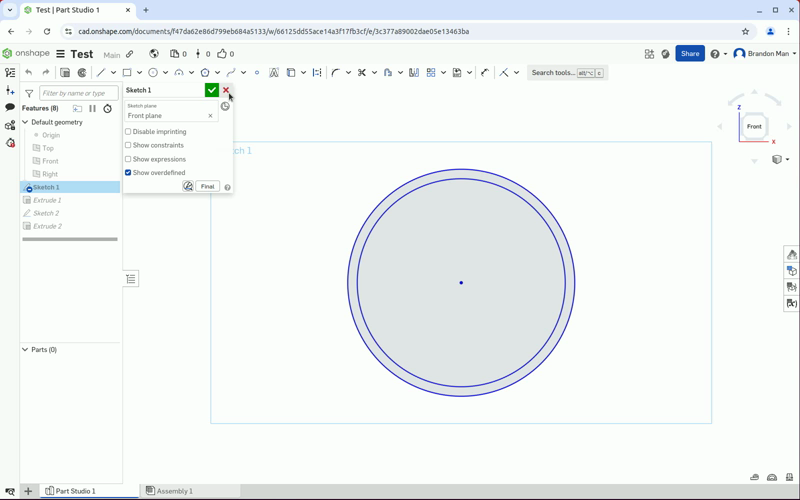
key(shift+s)
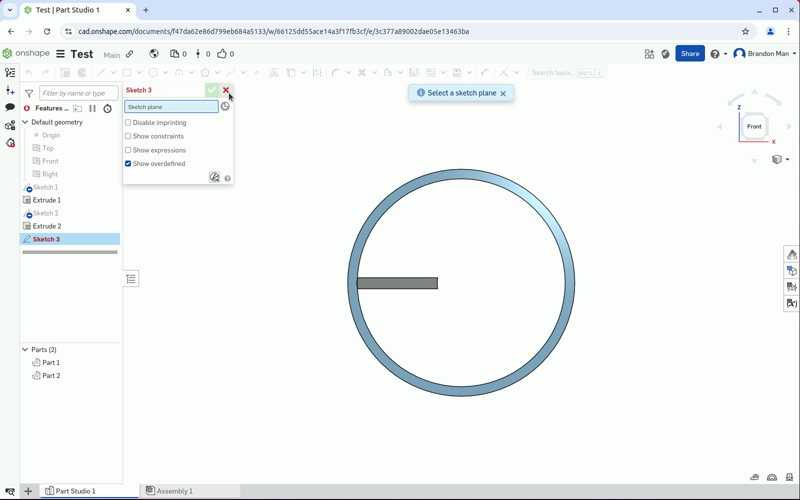
mouse_move(73, 163)
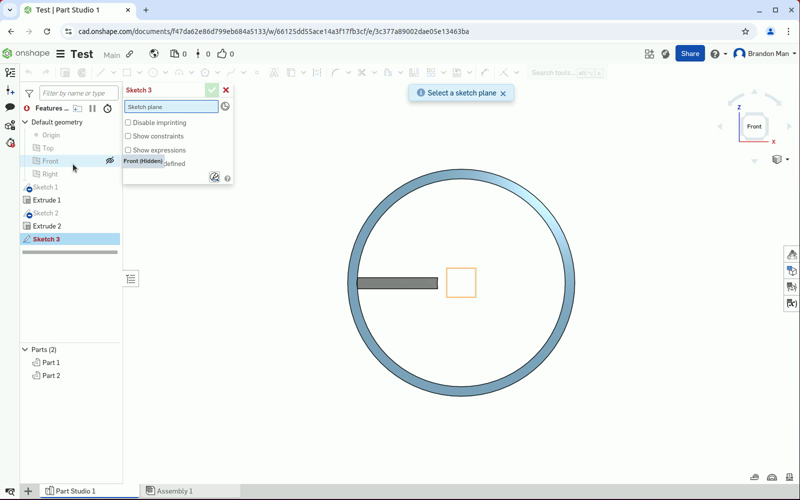
click(73, 163)
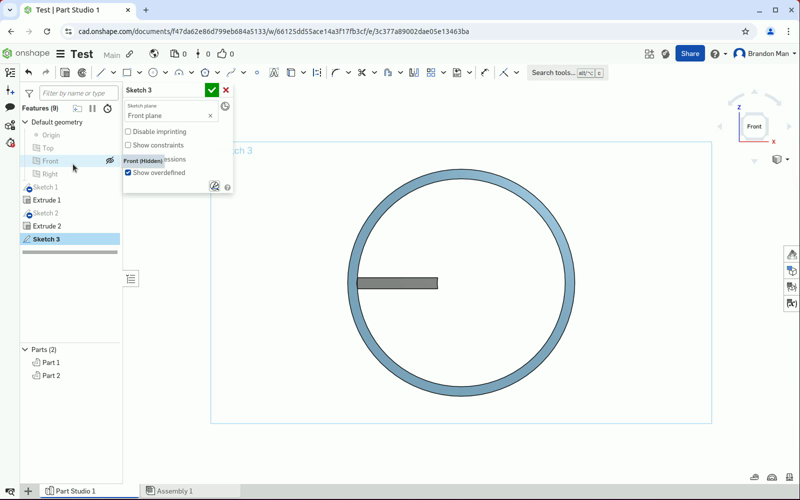
mouse_move(73, 352)
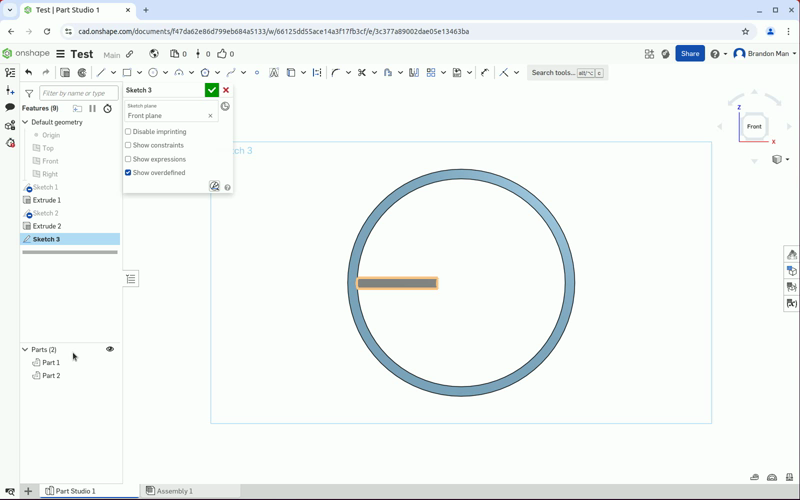
key(y)
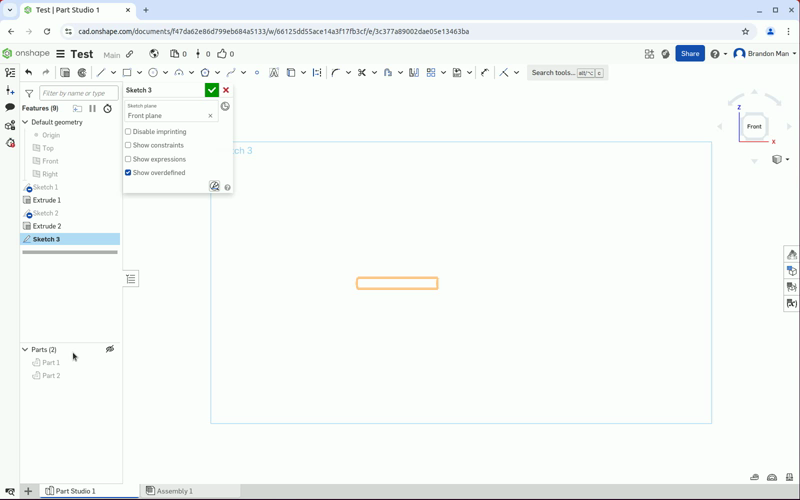
key(c)
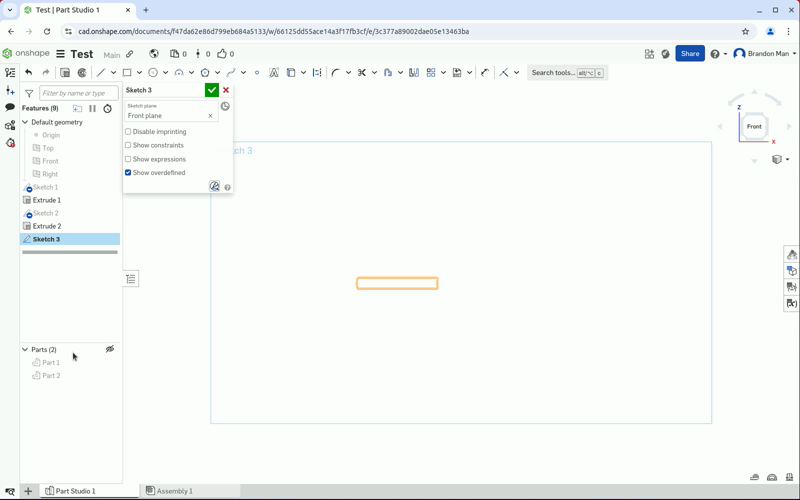
key_down(shift)
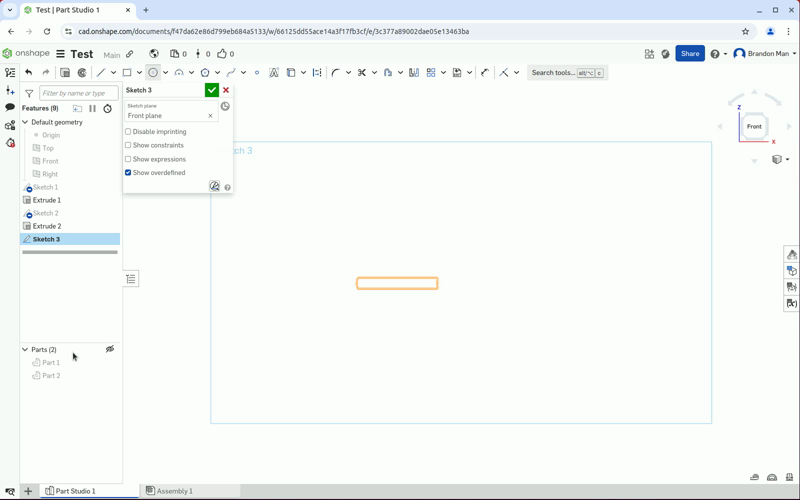
mouse_move(460, 282)
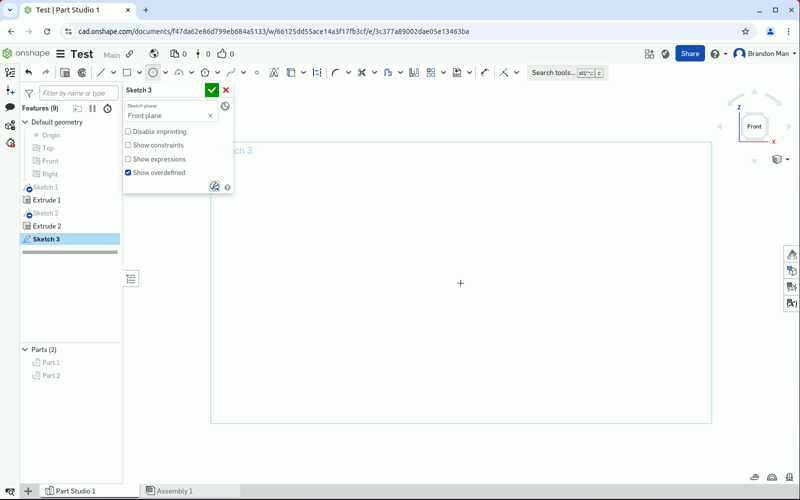
click(460, 282)
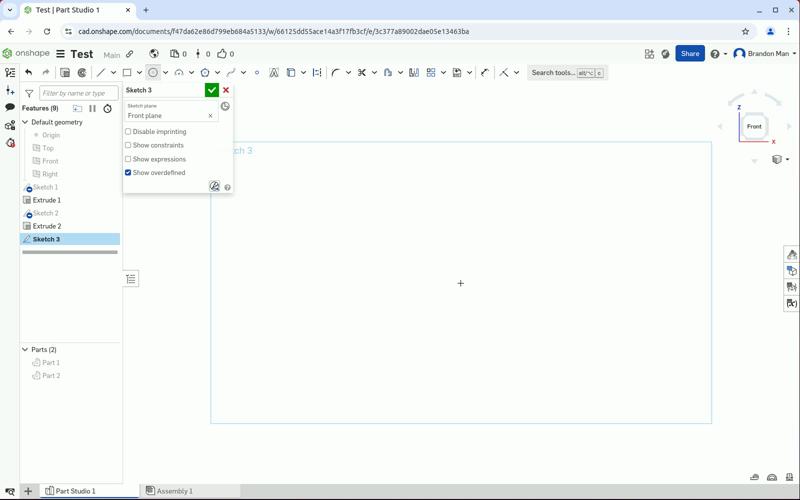
key_up(shift)
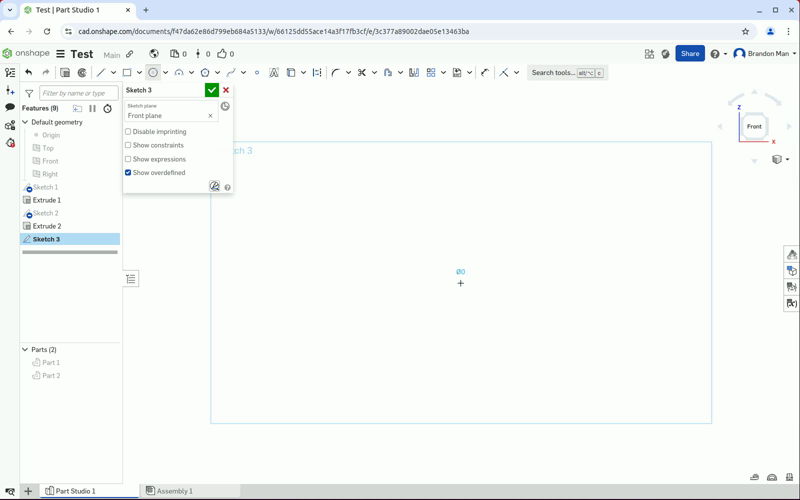
mouse_move(485, 282)
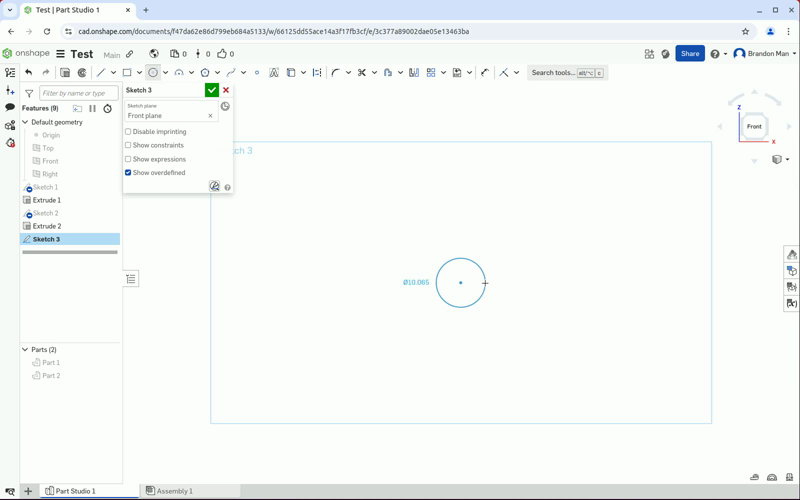
click(485, 282)
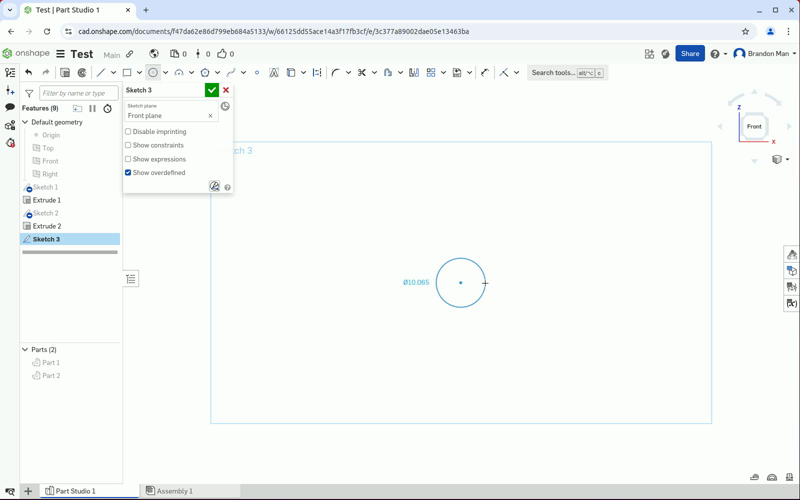
key(esc)
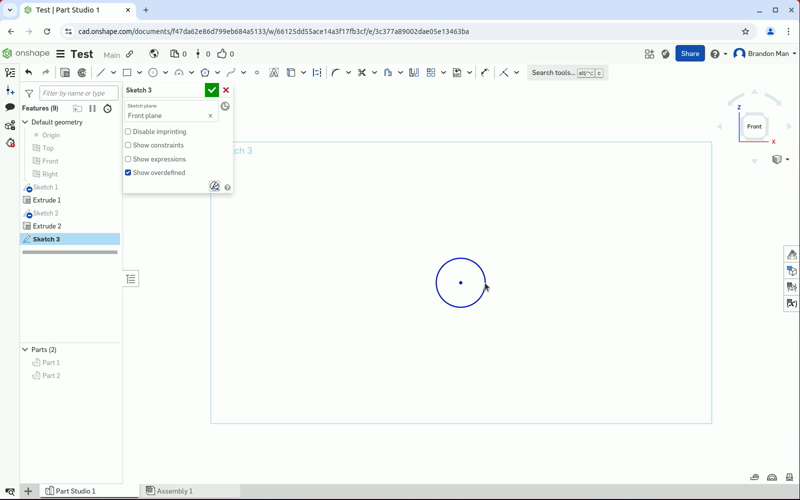
mouse_move(470, 274)
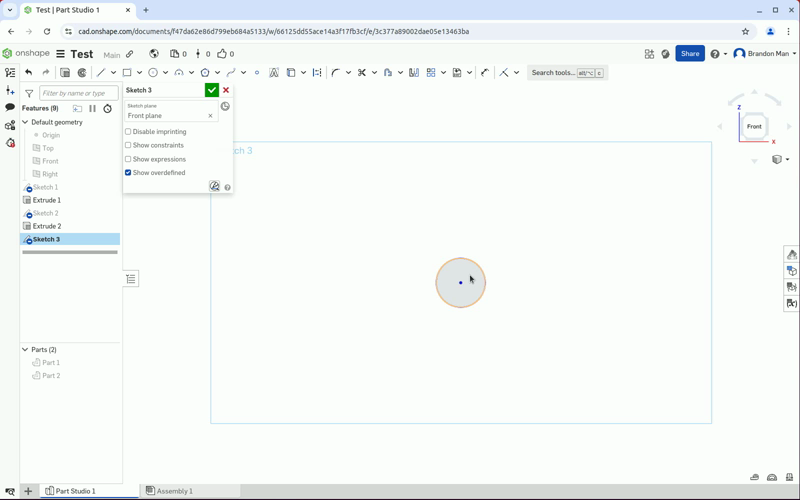
click(470, 274)
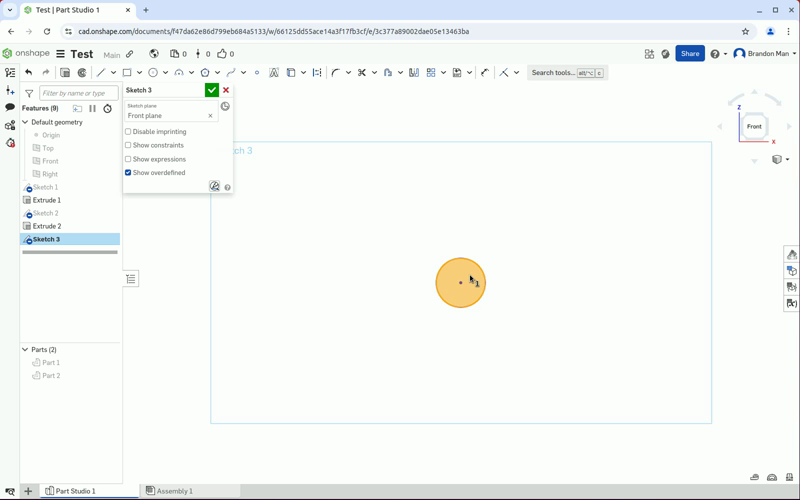
mouse_move(73, 352)
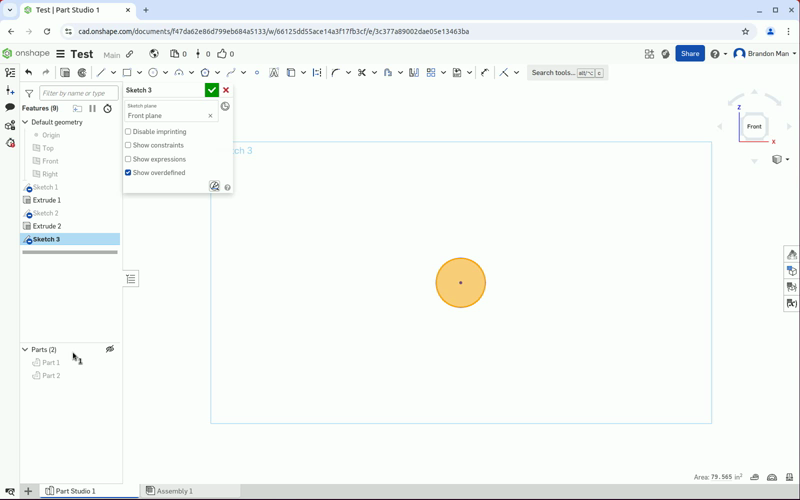
key(shift+y)
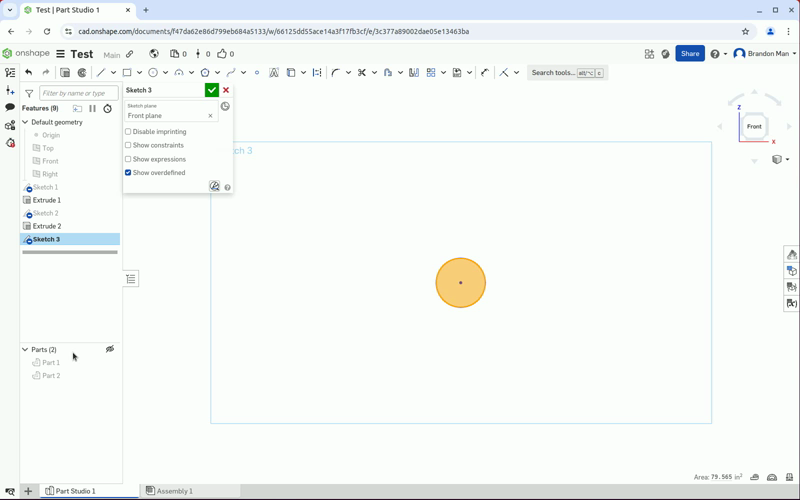
key(shift+e)
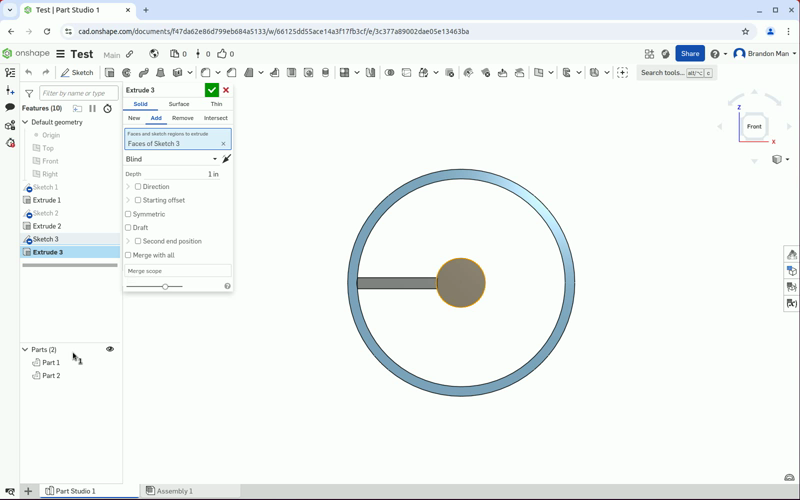
mouse_move(143, 106)
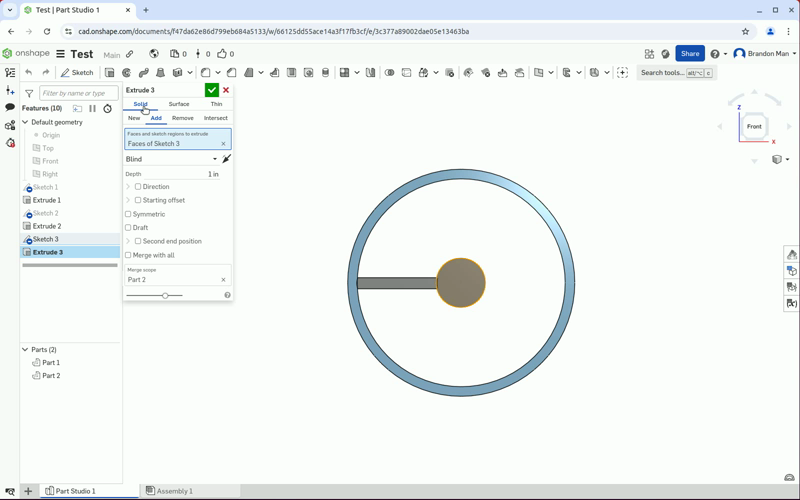
click(143, 106)
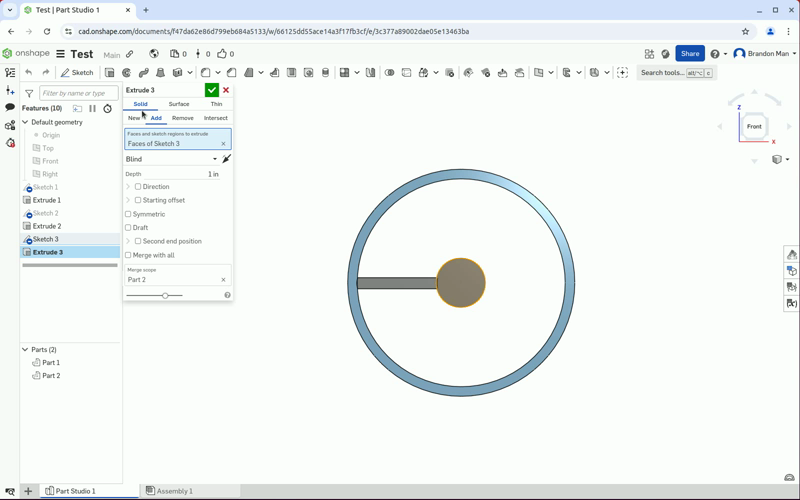
mouse_move(137, 120)
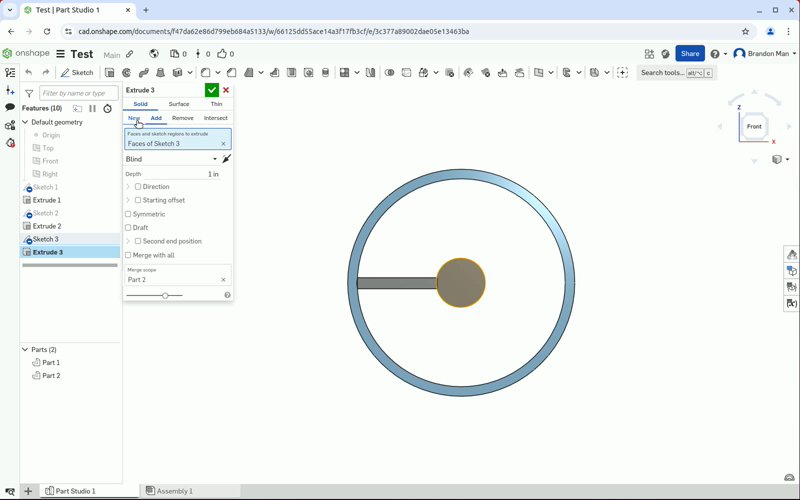
click(137, 120)
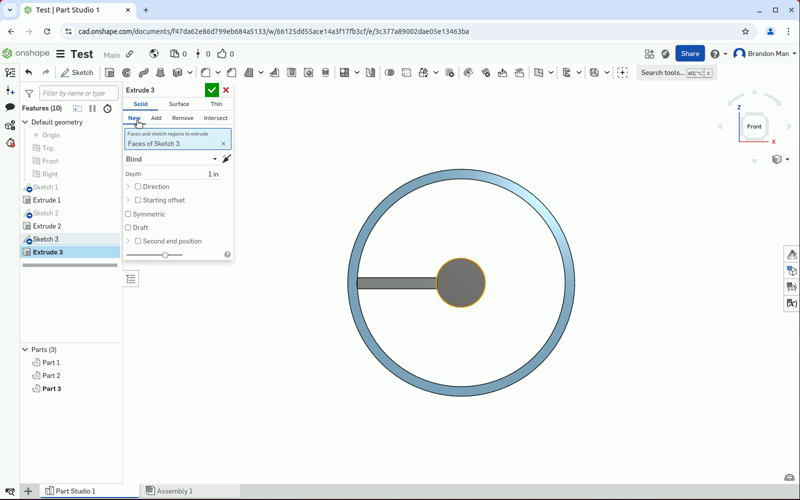
key(tab, 4)
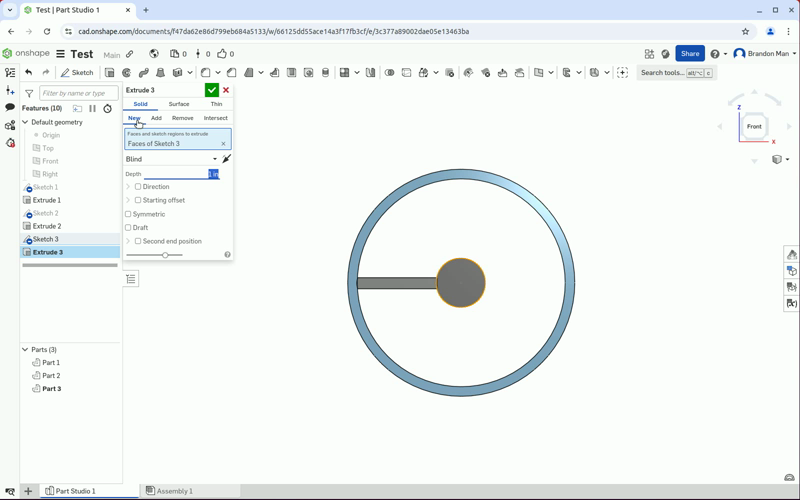
text(6.981)
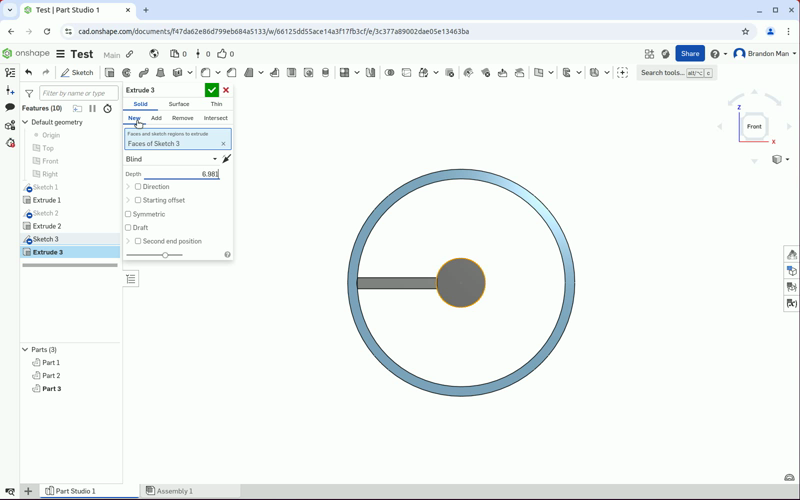
key(enter)
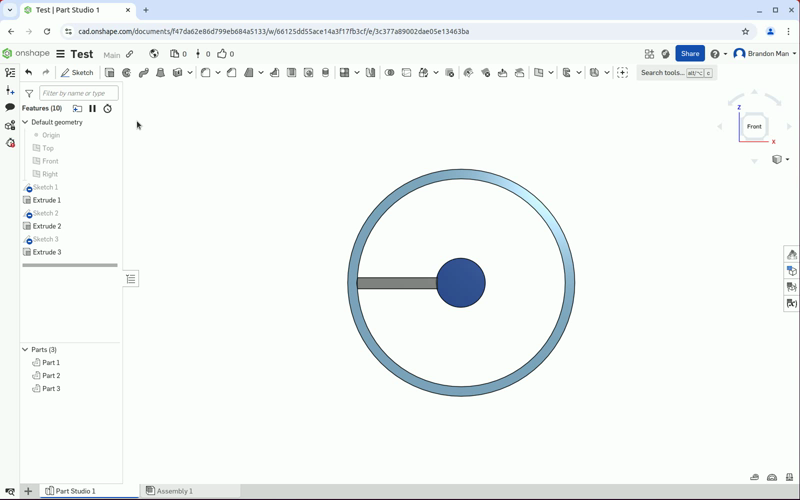
key(shift+h)
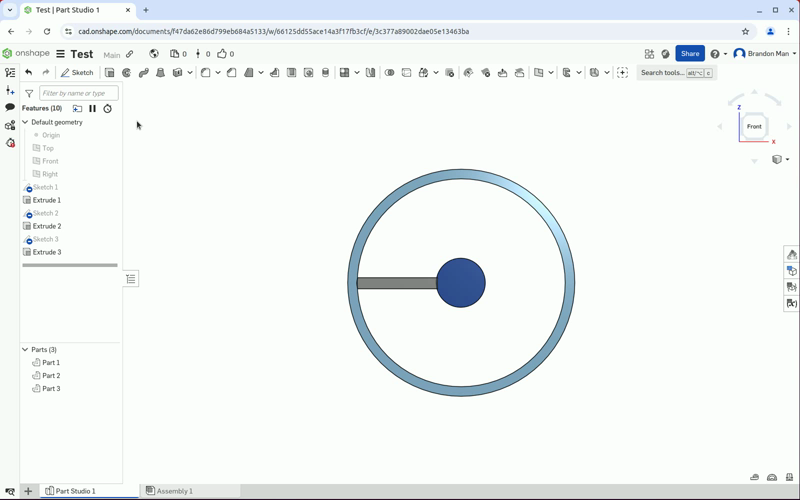
key(shift+h)
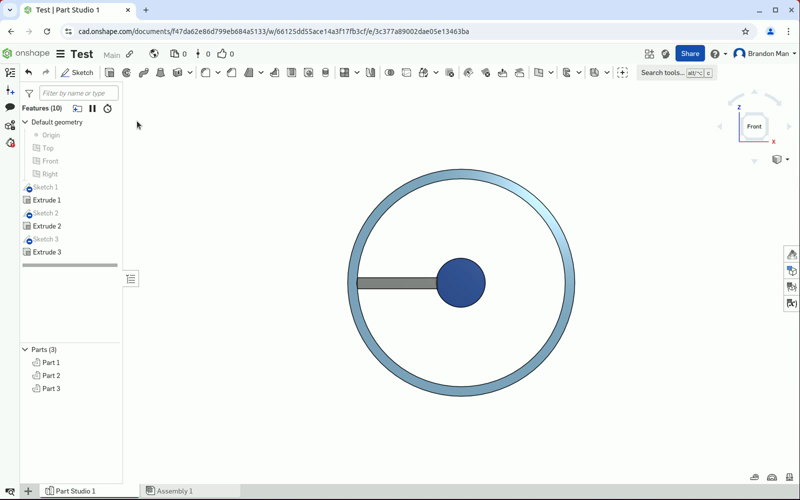
mouse_move(73, 189)
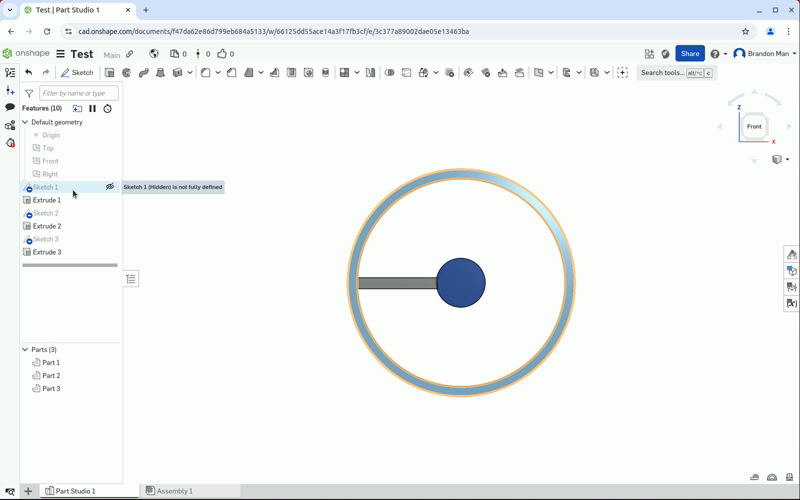
click(73, 189)
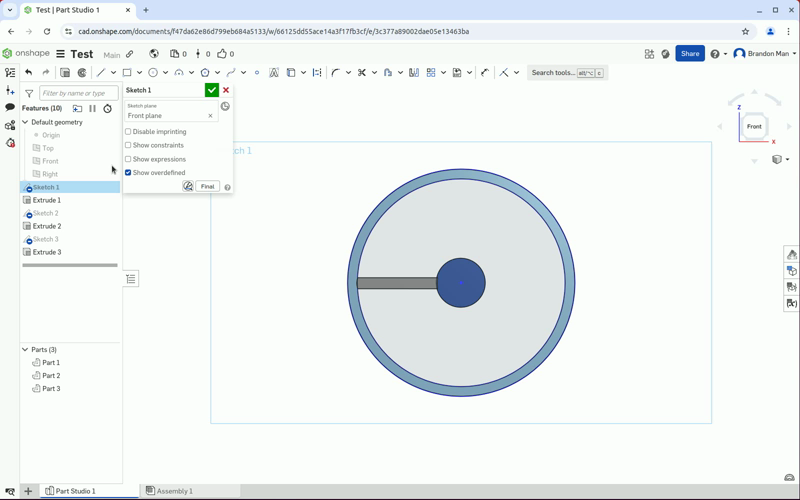
mouse_move(229, 92)
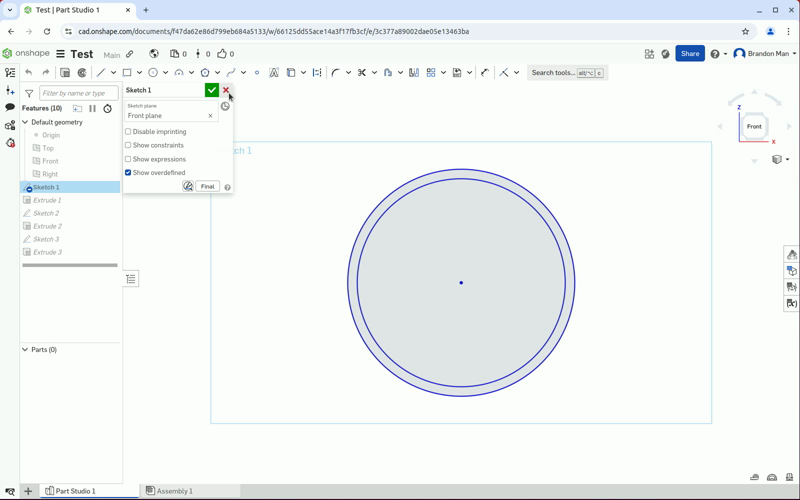
click(229, 92)
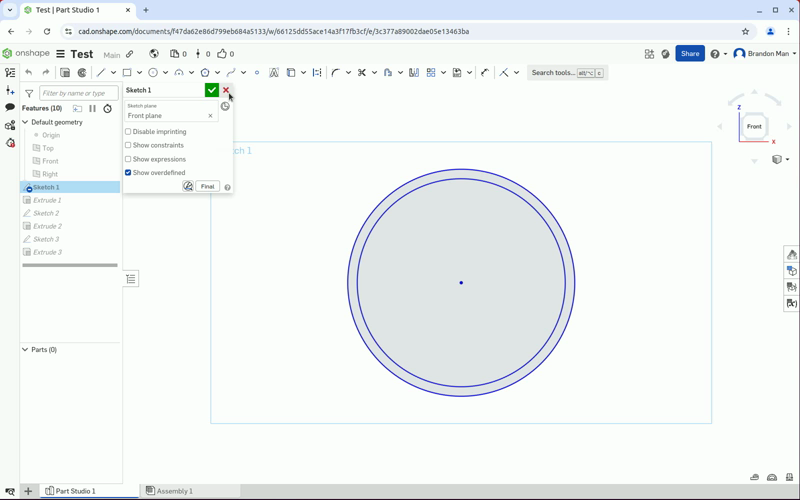
key(shift+s)
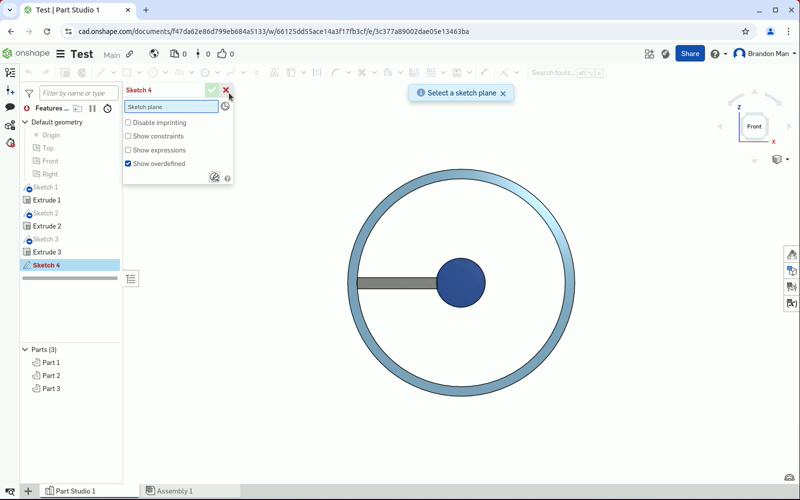
mouse_move(73, 163)
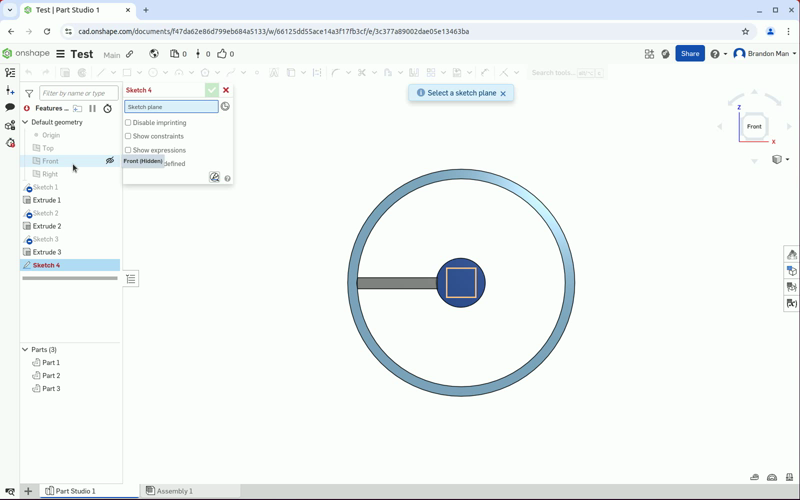
click(73, 163)
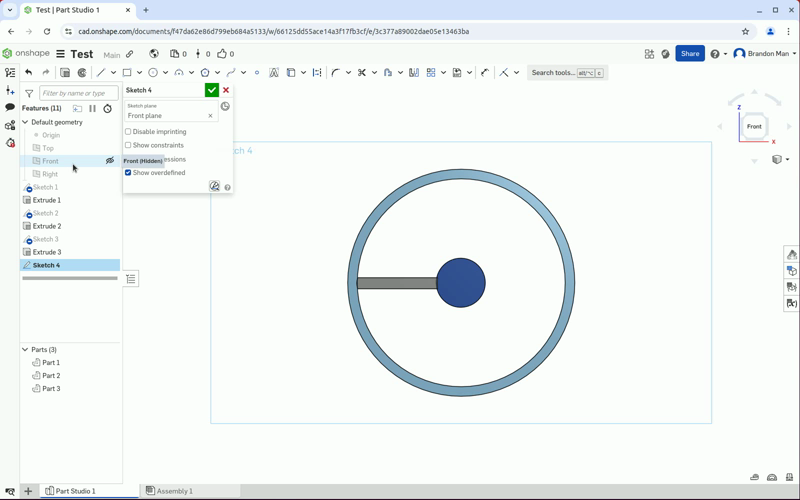
mouse_move(73, 352)
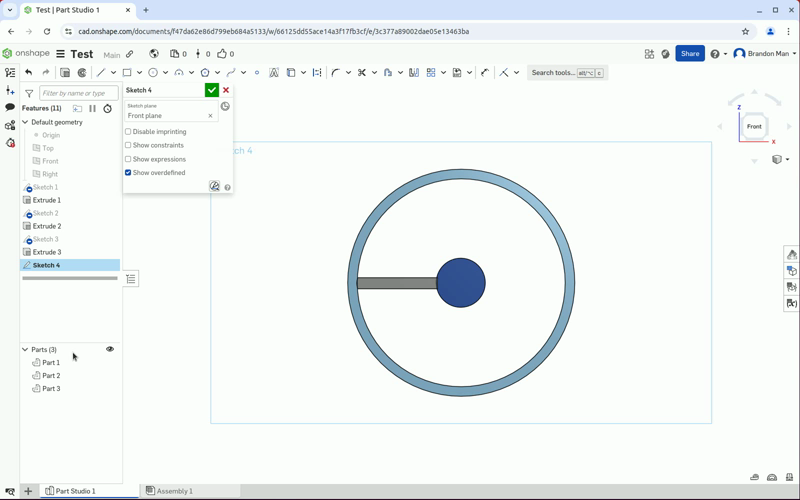
key(y)
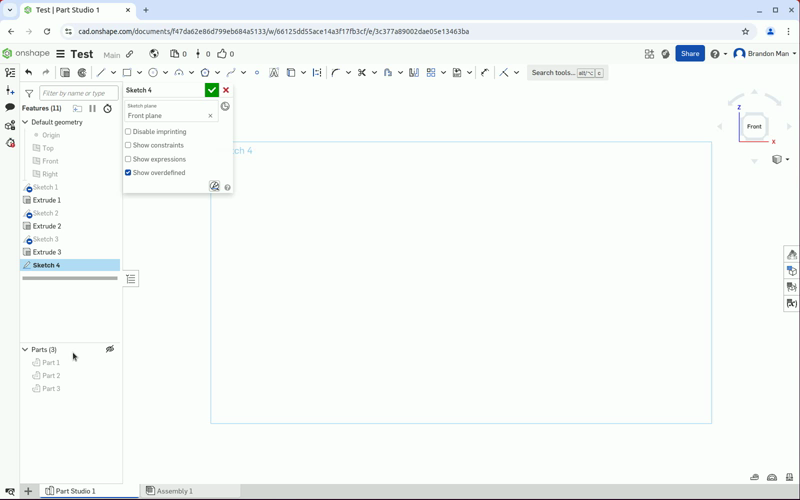
key(l)
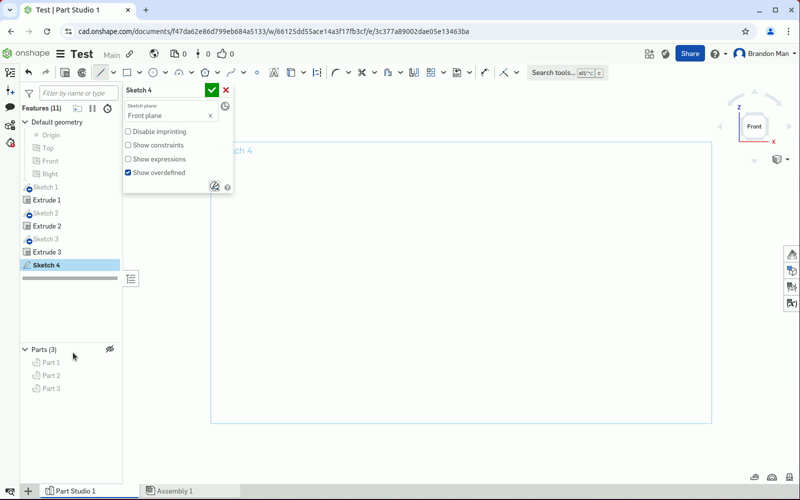
key_down(shift)
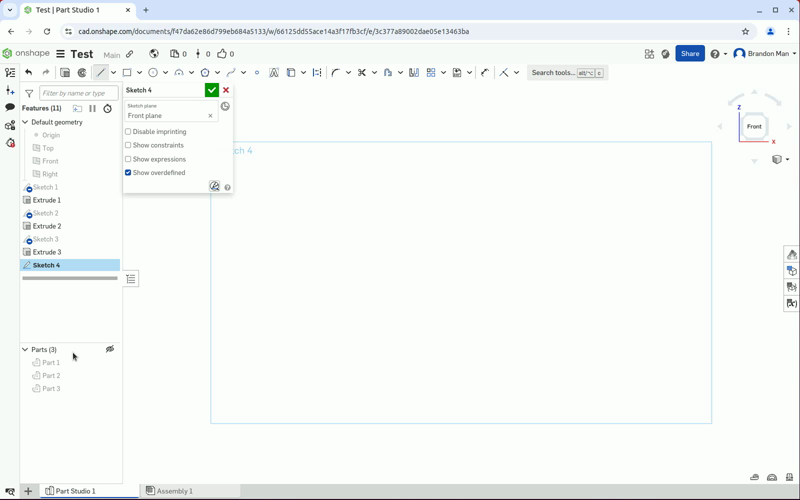
mouse_move(484, 288)
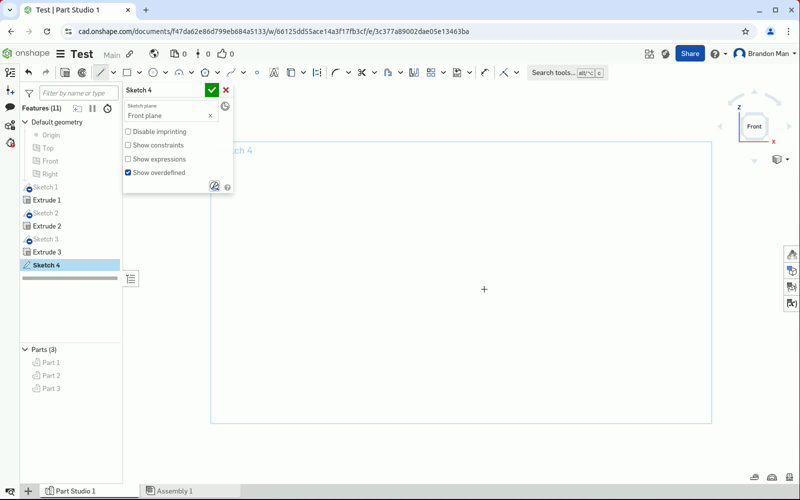
click(484, 288)
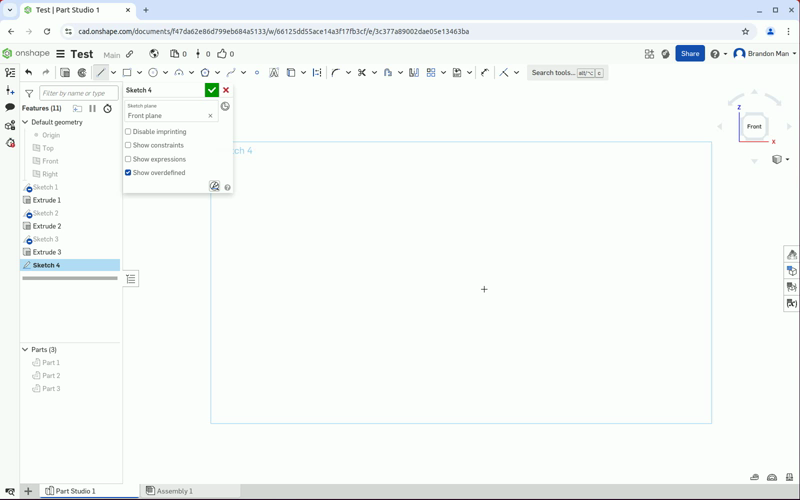
key_up(shift)
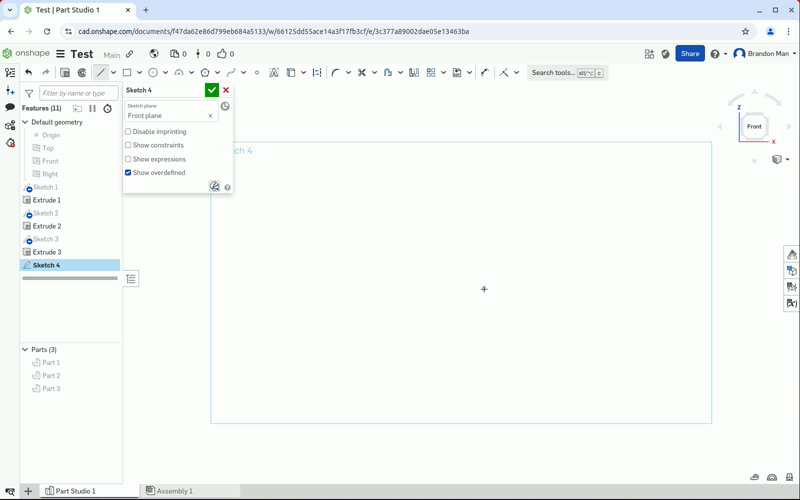
key_down(shift)
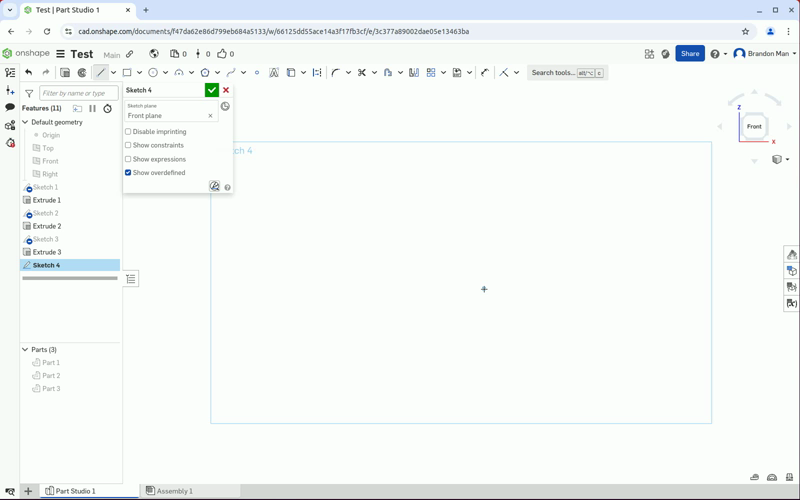
mouse_move(564, 288)
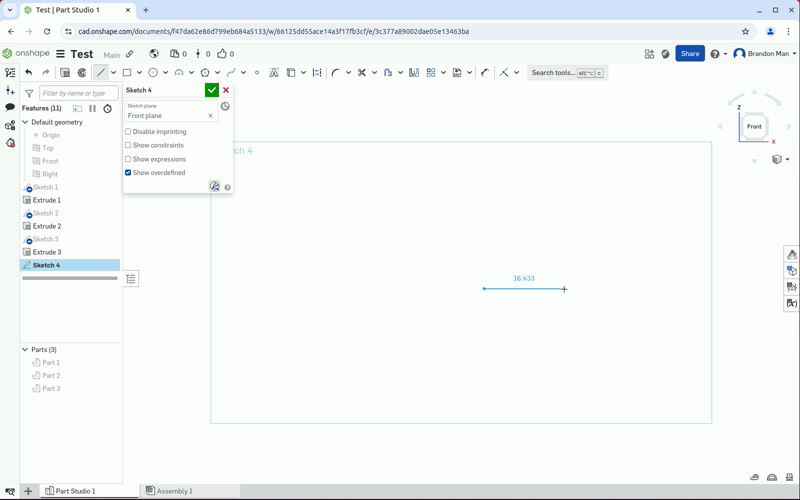
click(564, 288)
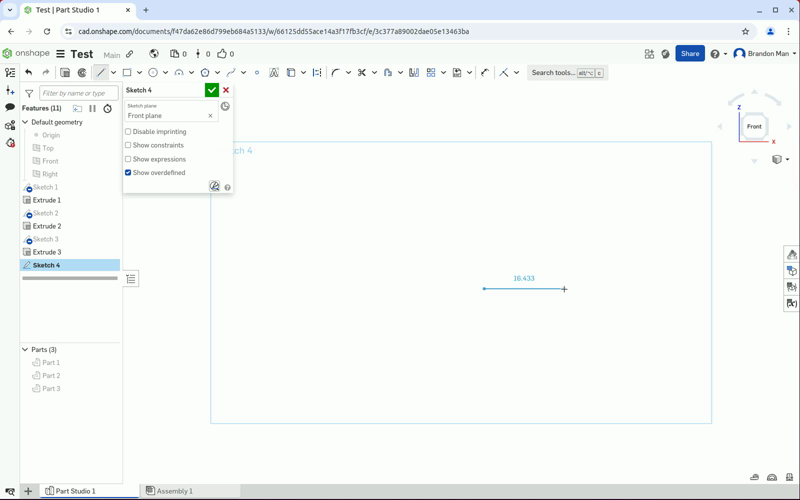
key_up(shift)
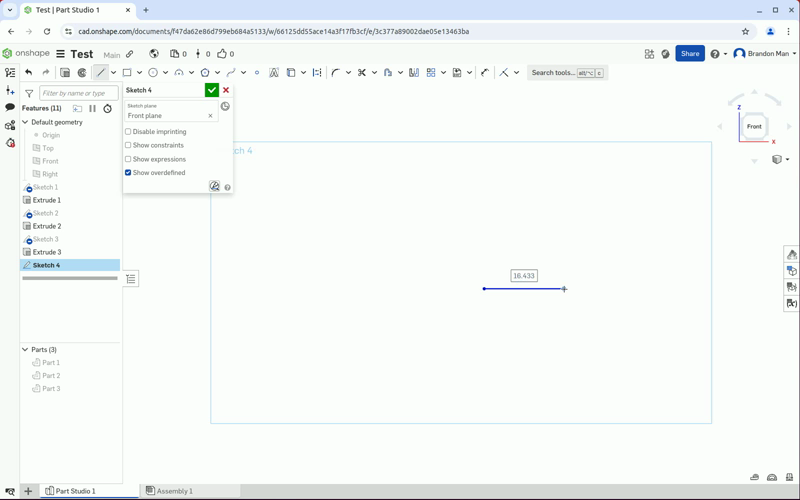
key(esc)
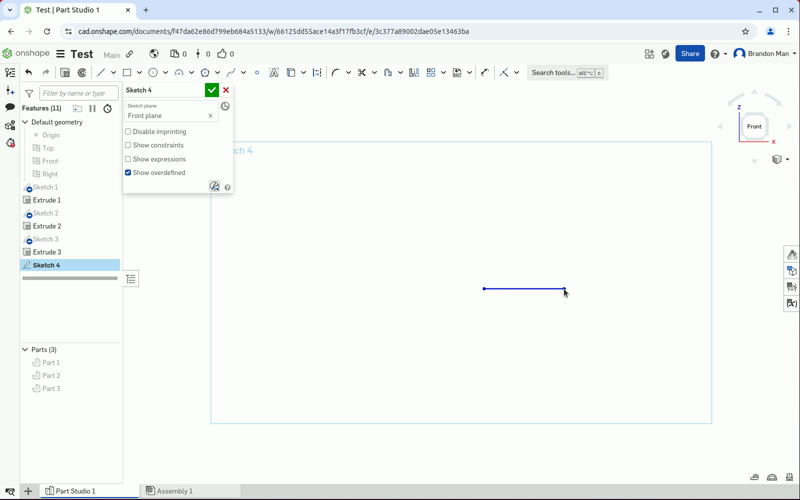
key(a)
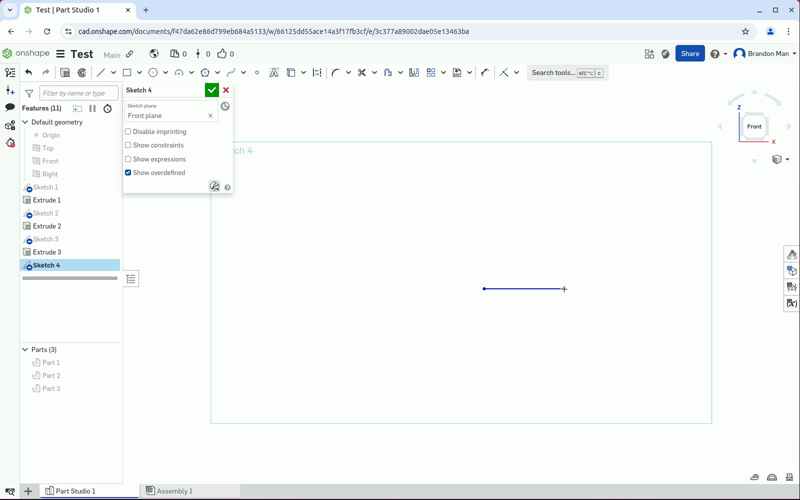
mouse_move(564, 288)
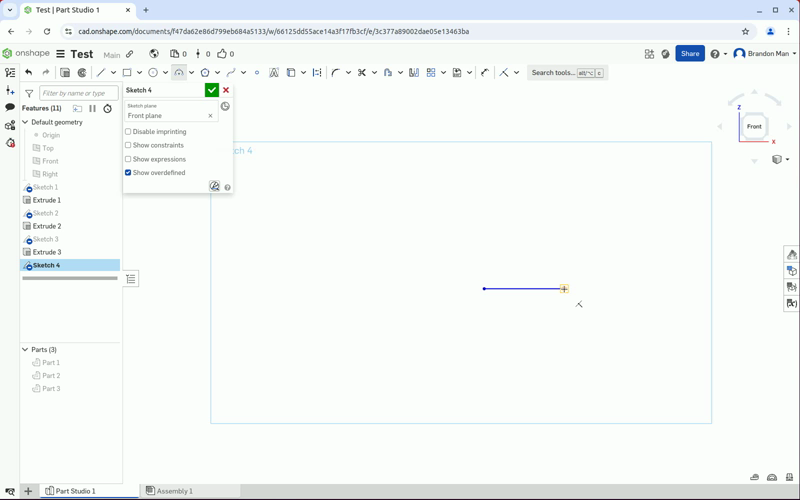
click(564, 288)
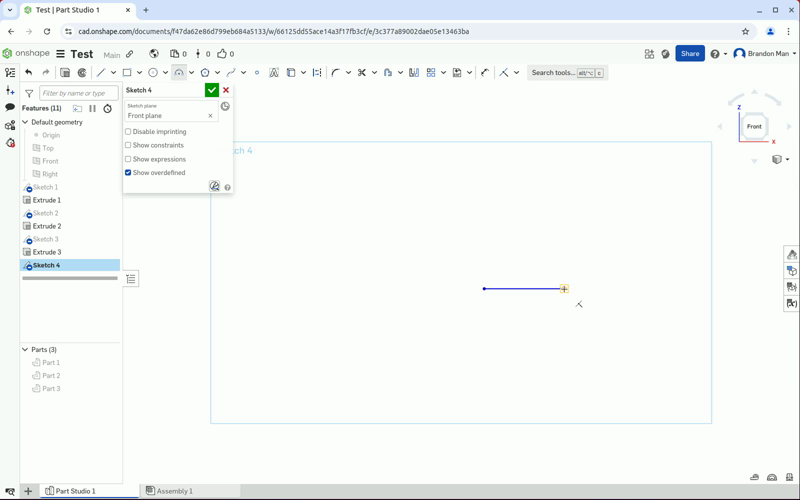
key_down(shift)
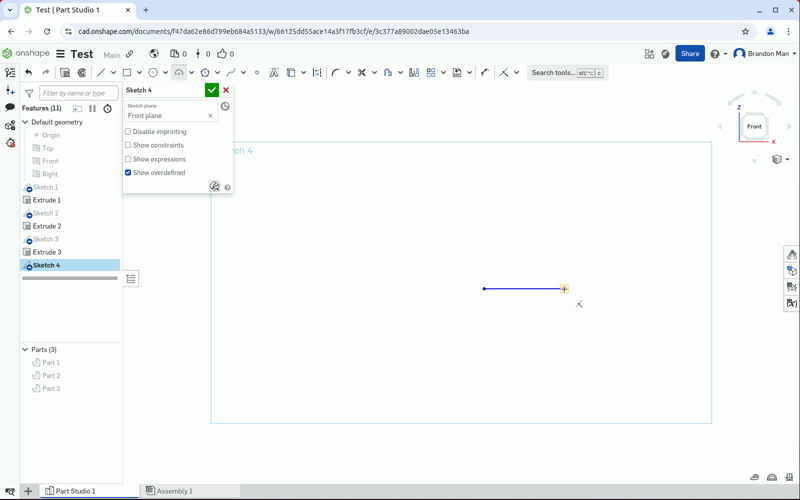
mouse_move(564, 277)
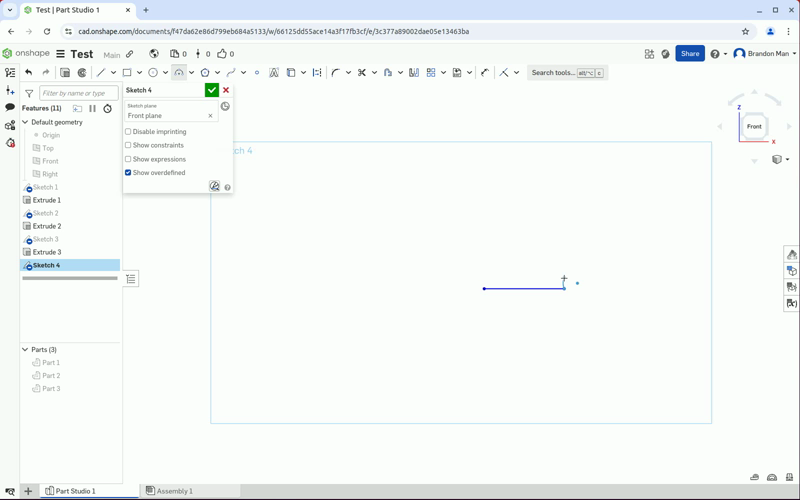
click(564, 277)
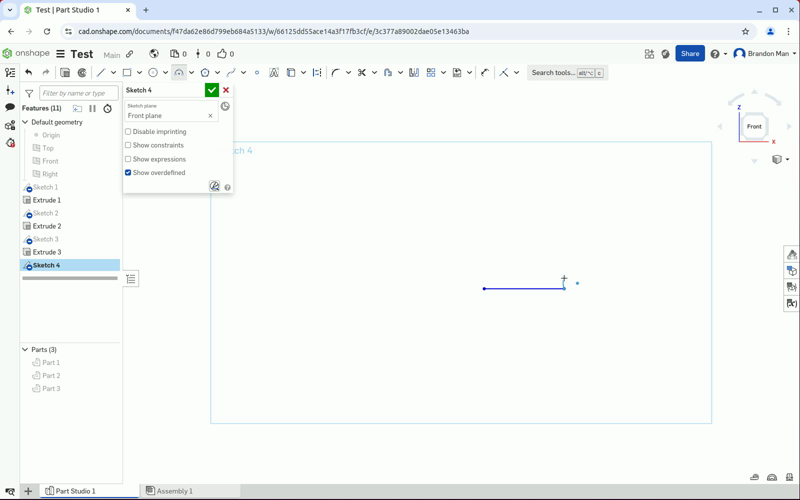
mouse_move(564, 283)
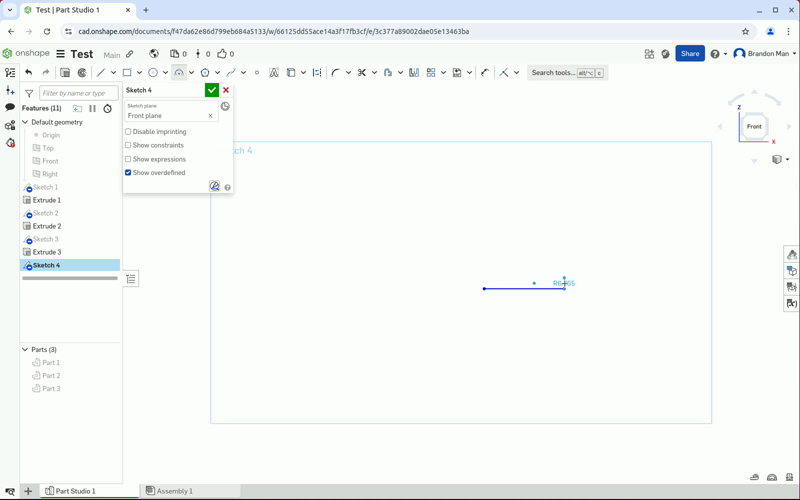
click(564, 283)
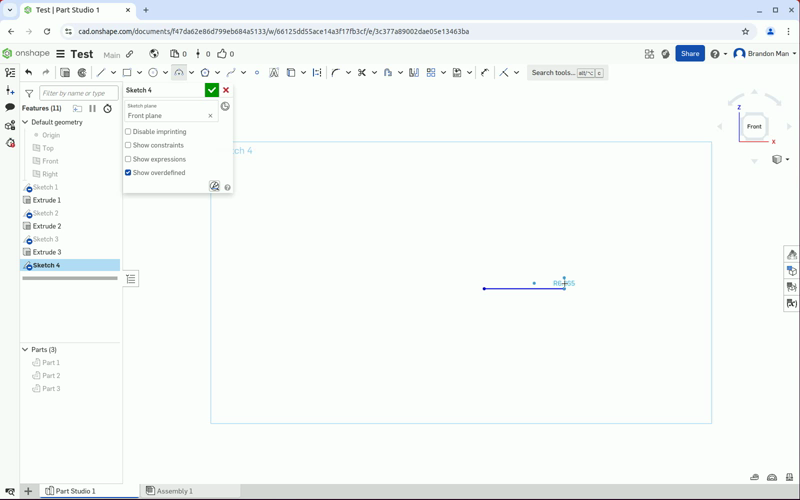
key_up(shift)
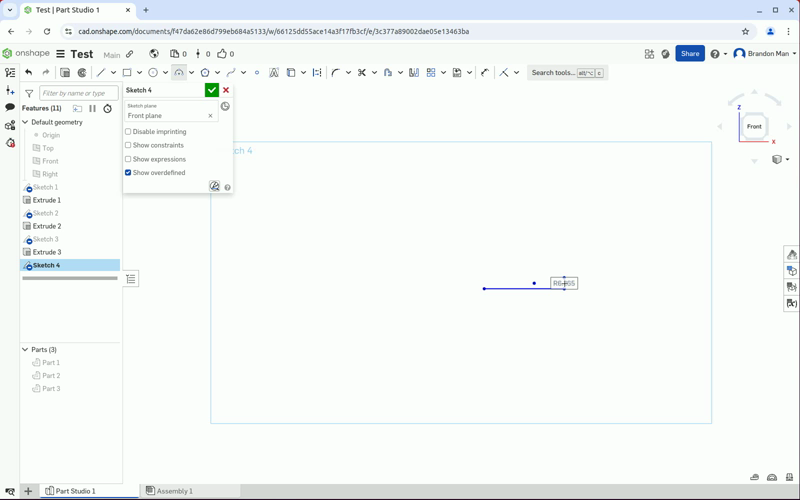
key(esc)
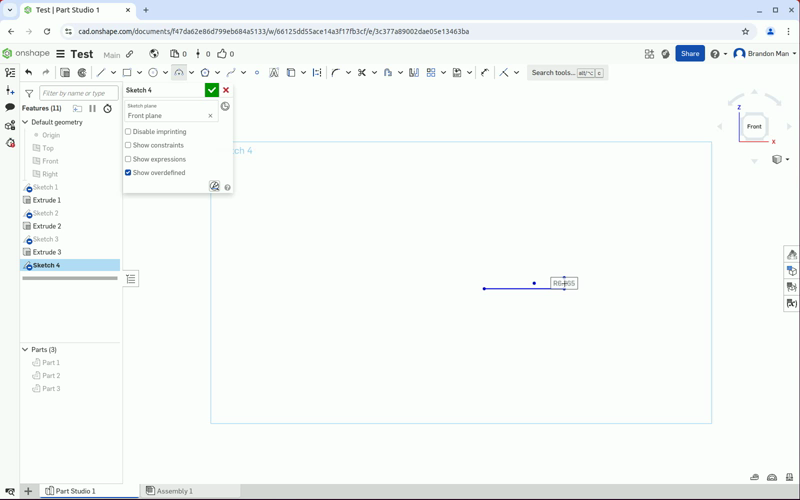
key(l)
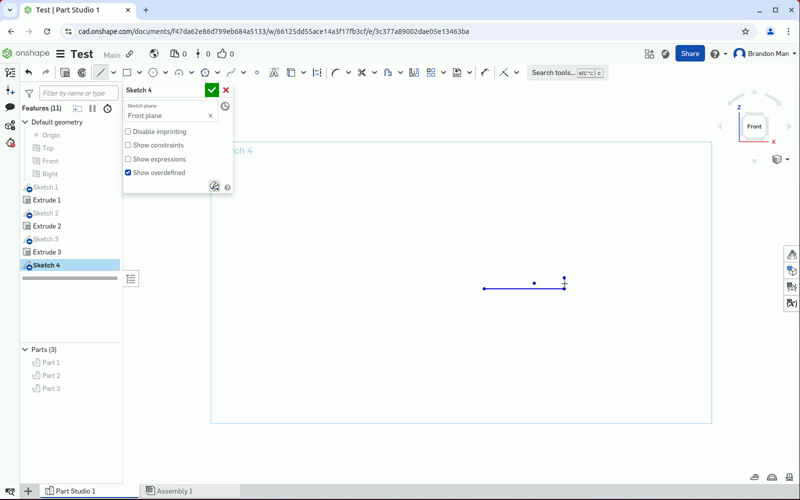
mouse_move(564, 277)
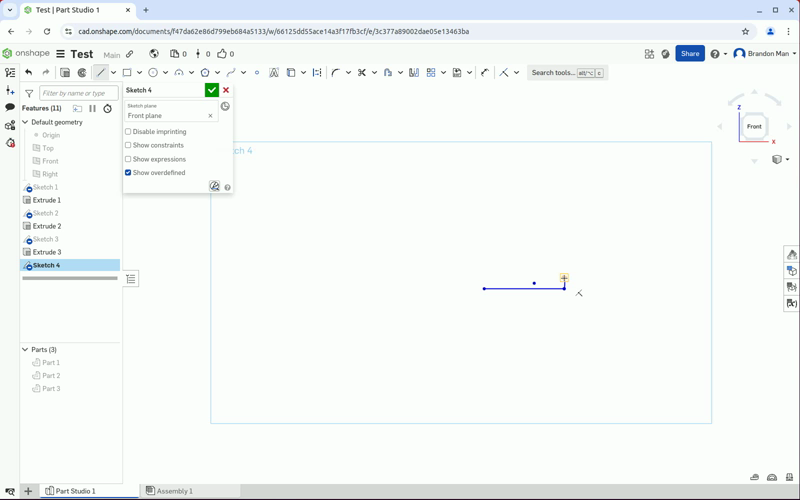
click(564, 277)
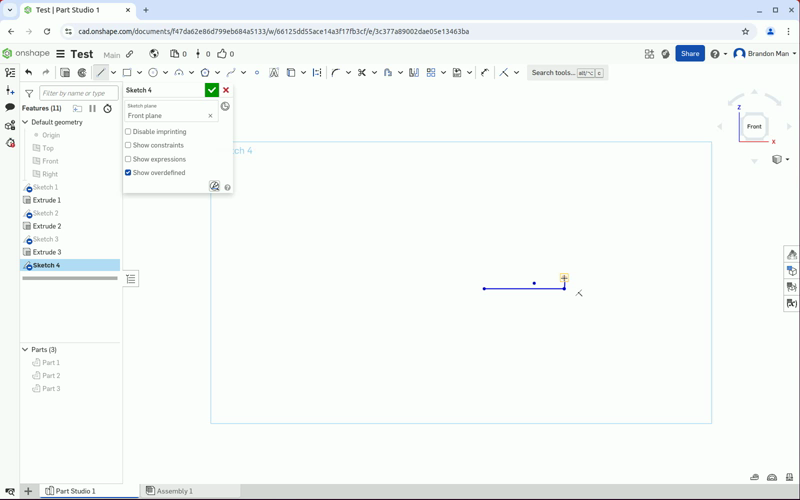
key_down(shift)
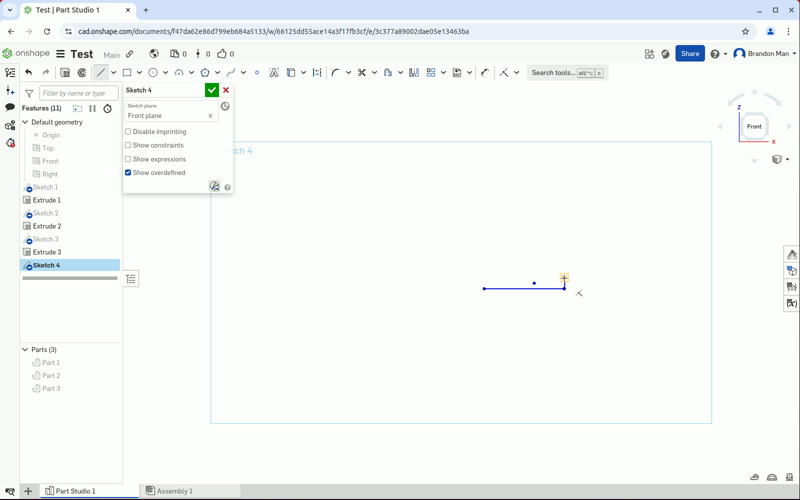
mouse_move(484, 277)
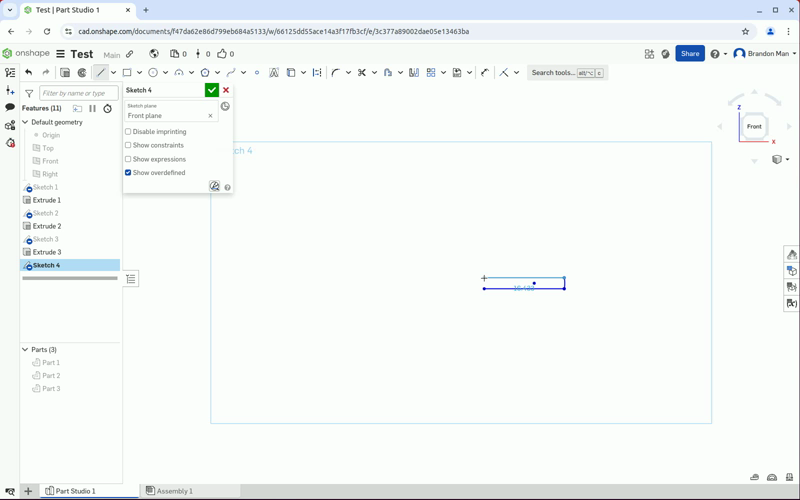
click(484, 277)
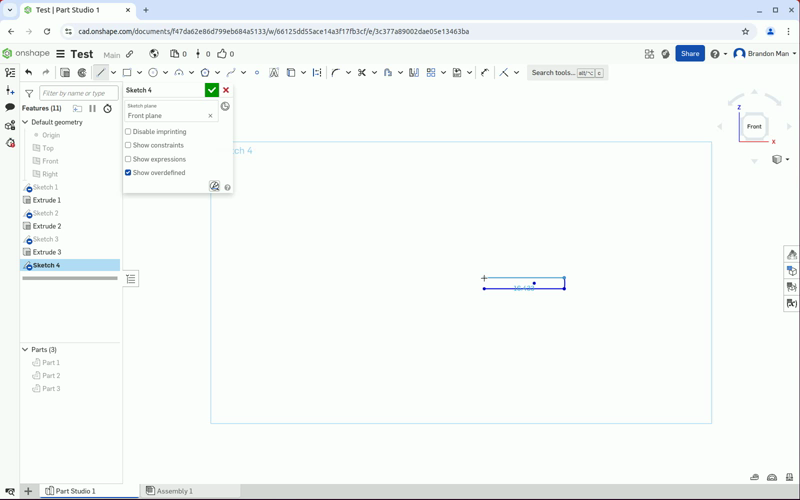
key_up(shift)
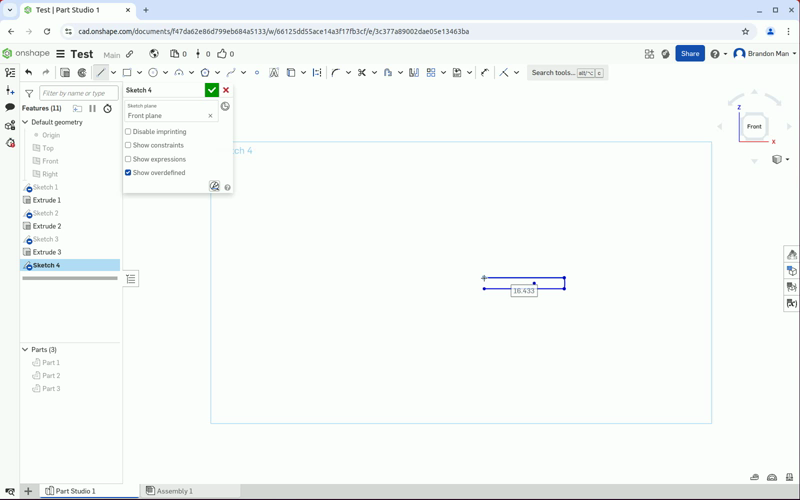
key(esc)
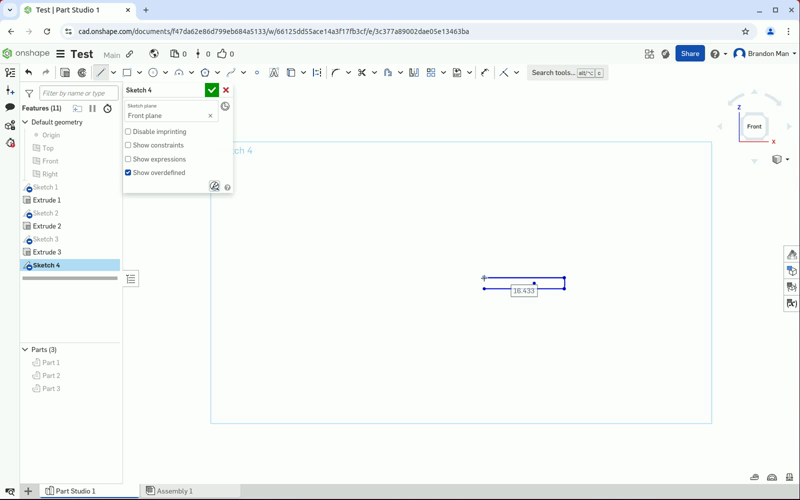
key(a)
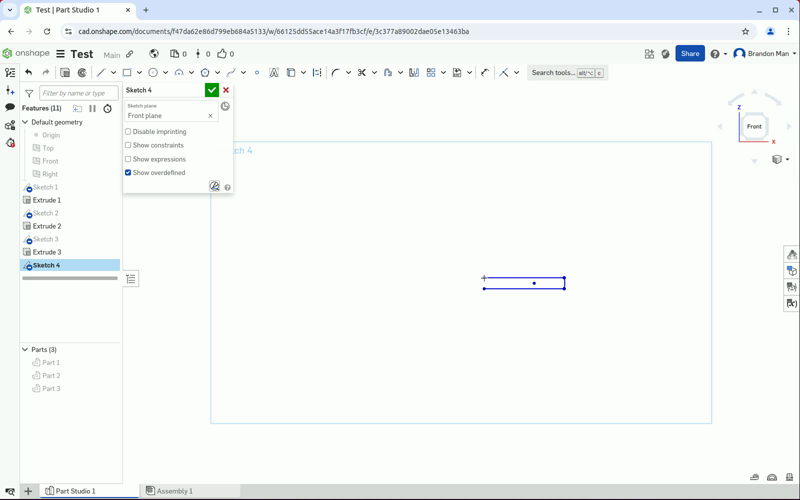
mouse_move(484, 277)
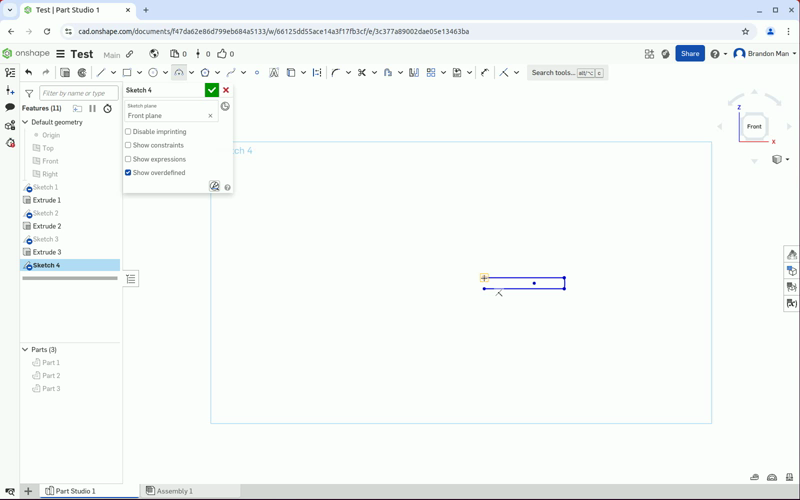
click(484, 277)
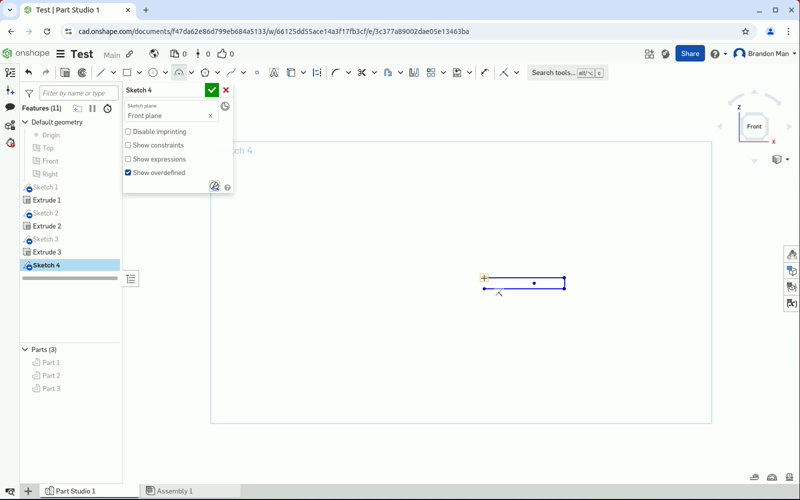
mouse_move(484, 288)
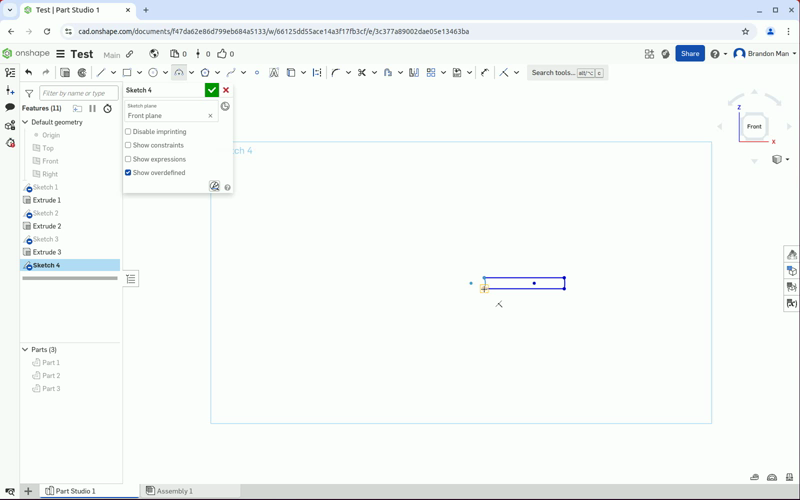
click(484, 288)
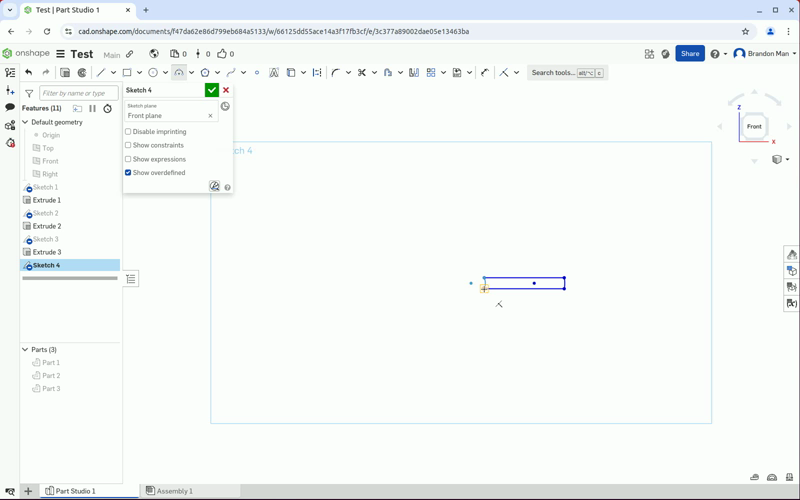
key_down(shift)
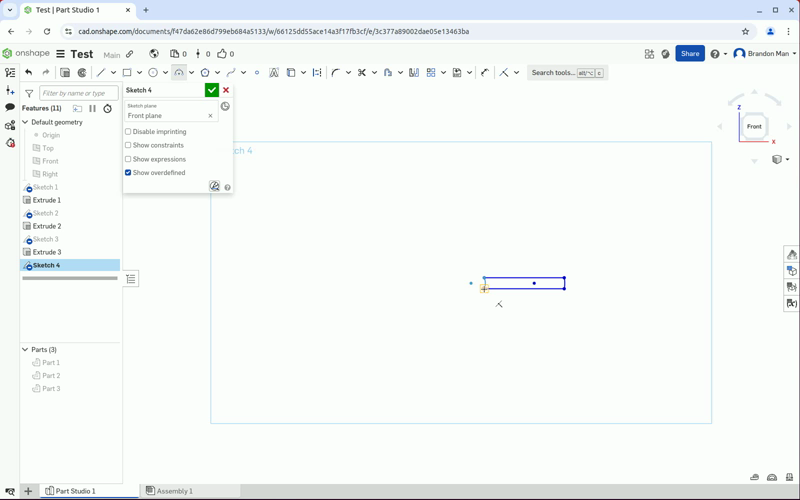
mouse_move(484, 283)
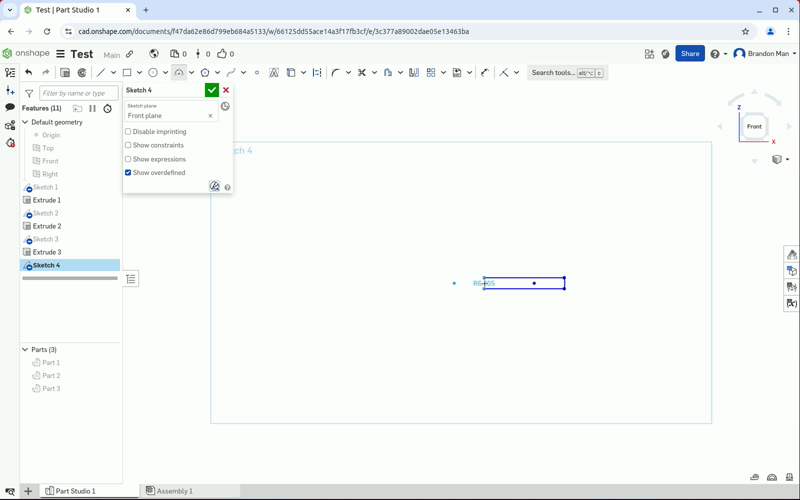
click(484, 283)
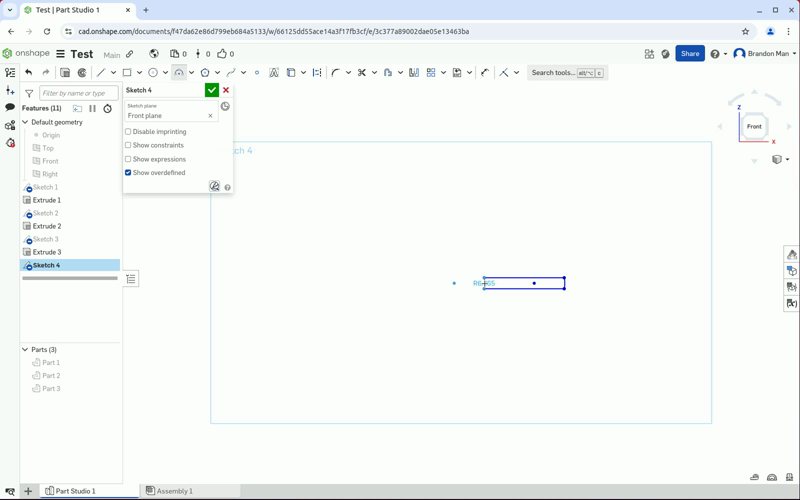
key_up(shift)
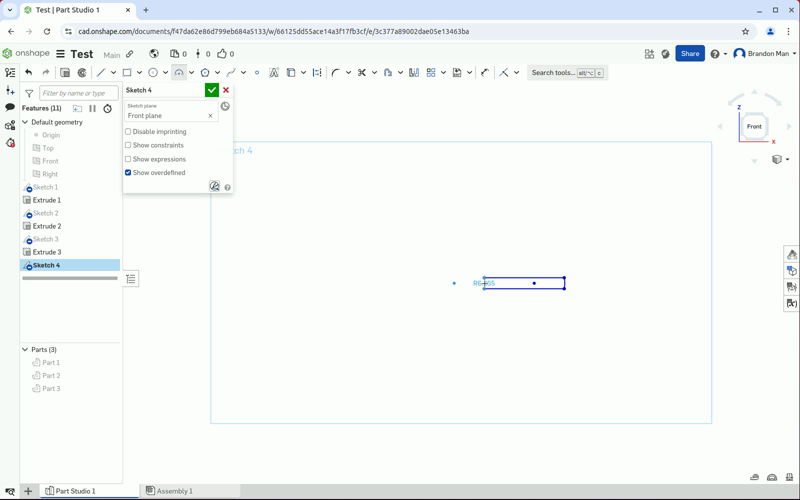
key(esc)
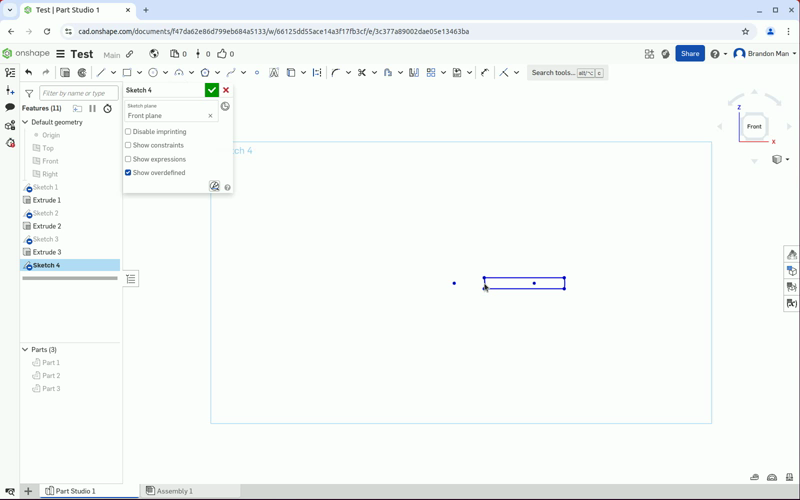
mouse_move(489, 285)
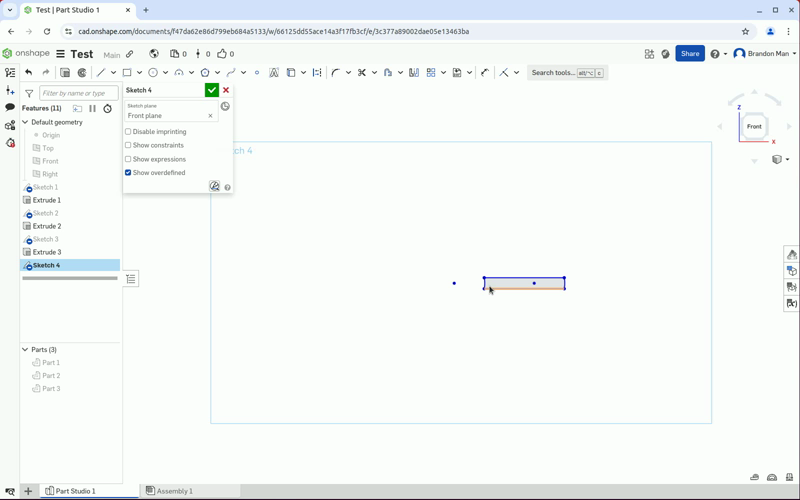
scroll(6)
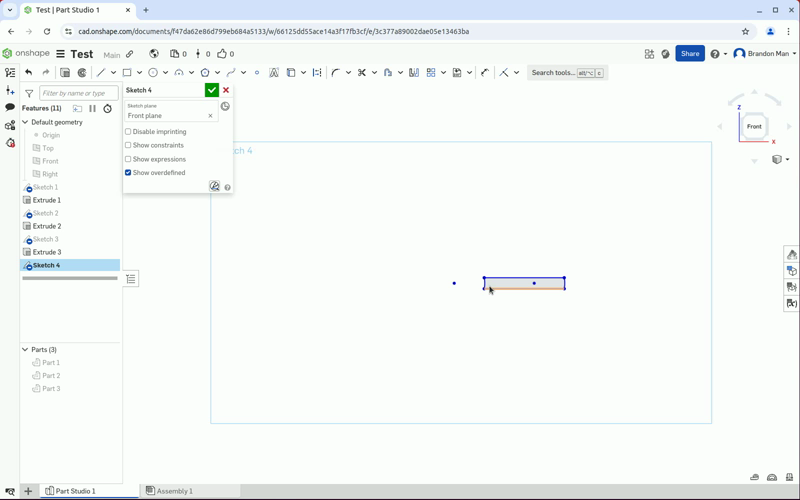
scroll(6)
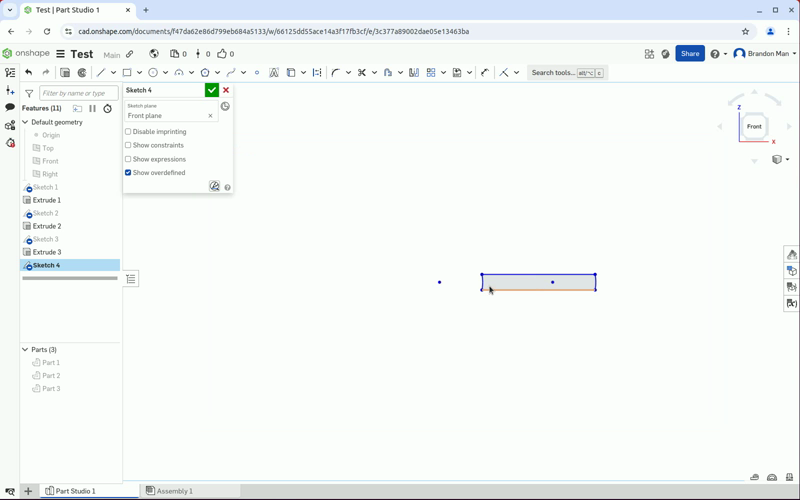
scroll(6)
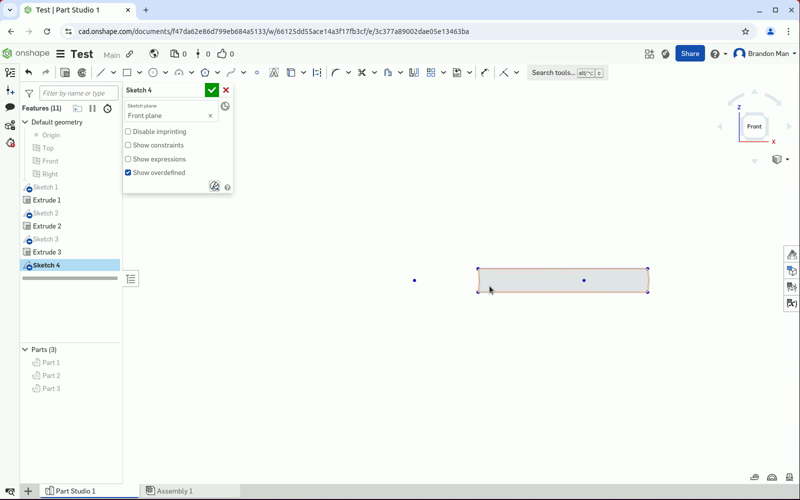
scroll(6)
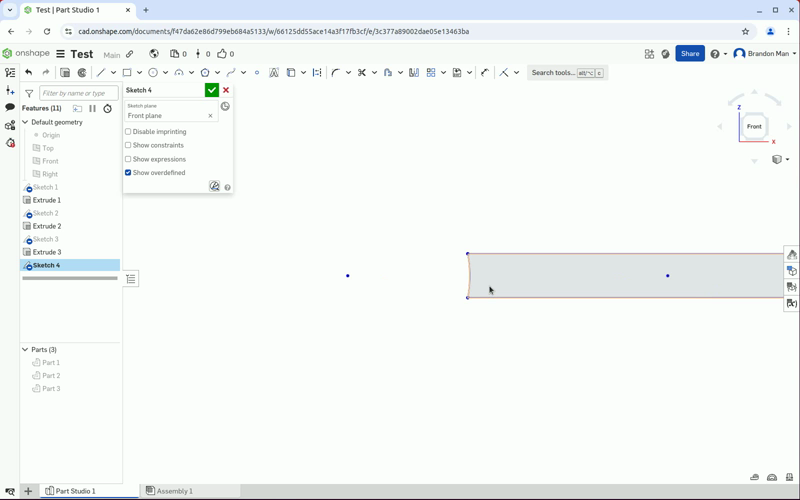
scroll(6)
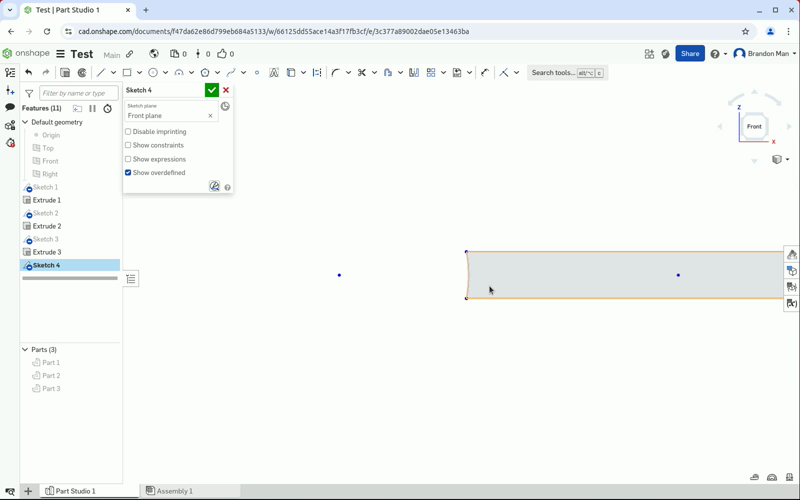
scroll(6)
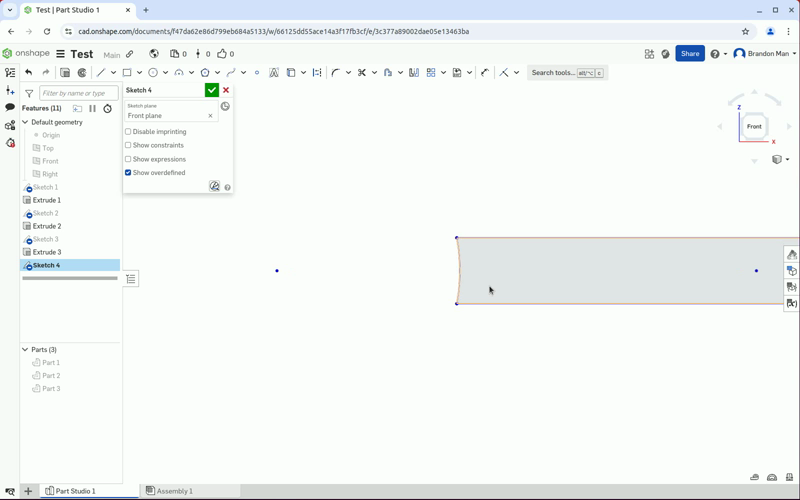
scroll(6)
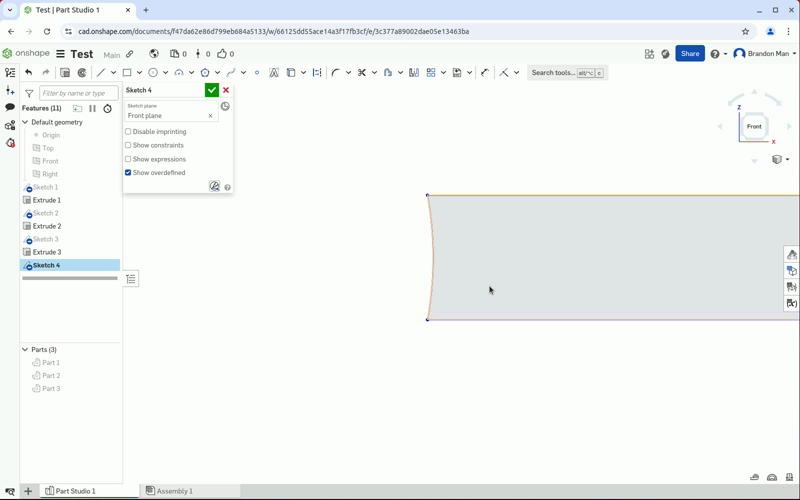
click(489, 285)
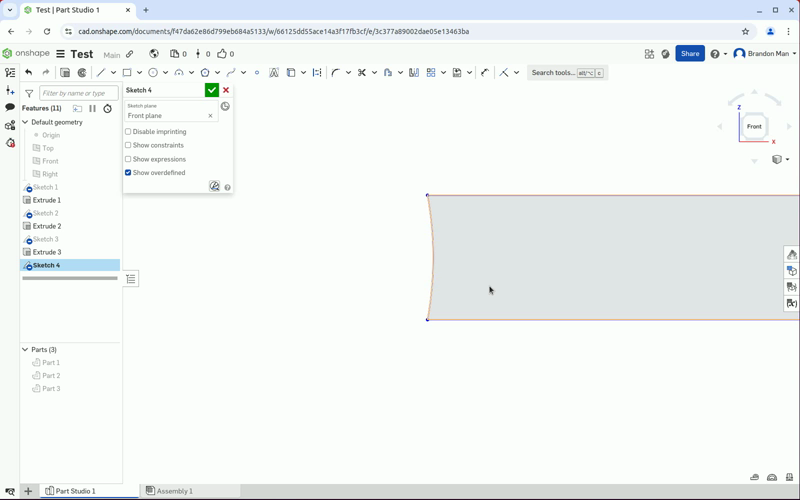
scroll(-6)
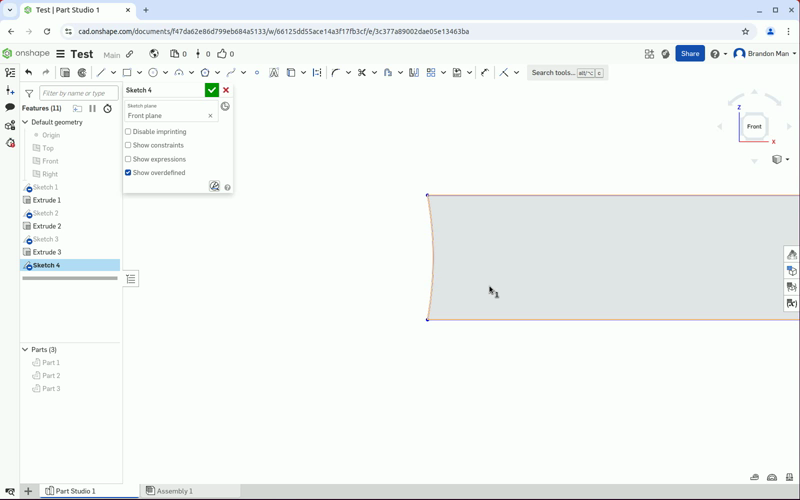
scroll(-6)
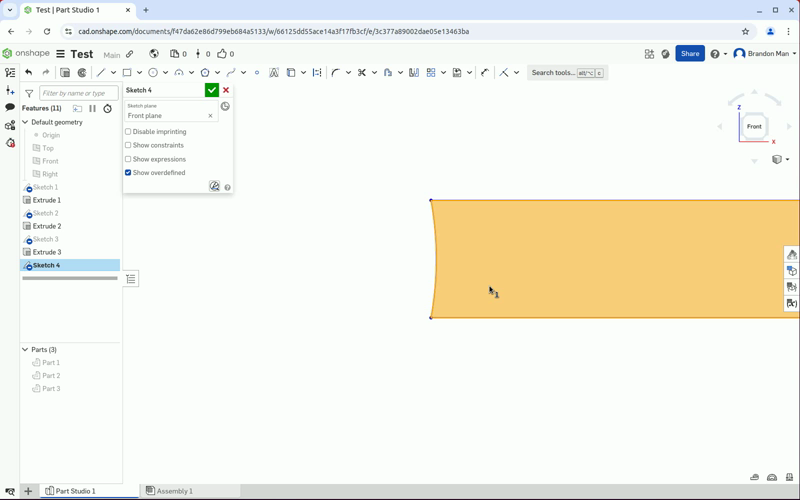
scroll(-6)
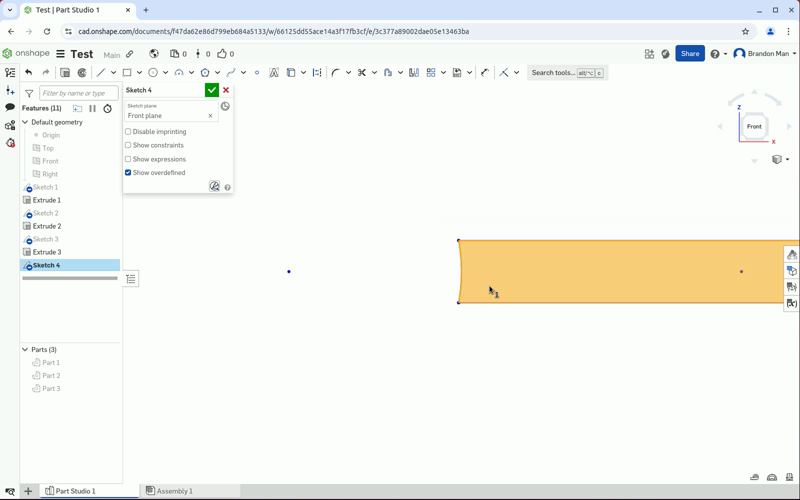
scroll(-6)
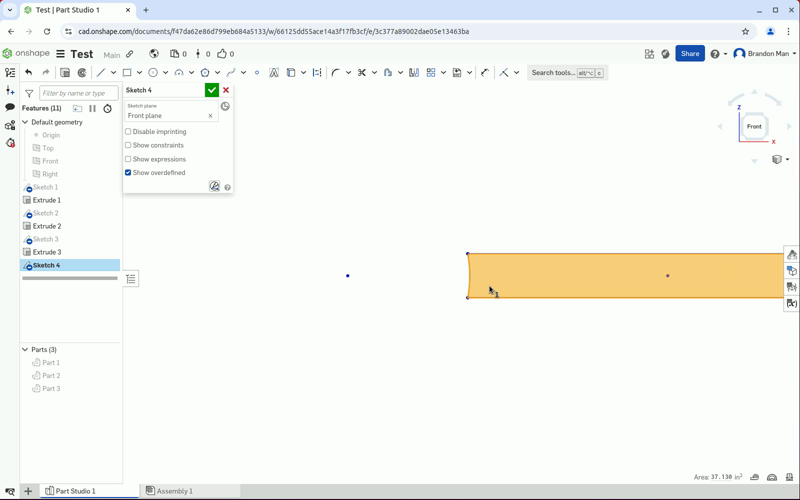
scroll(-6)
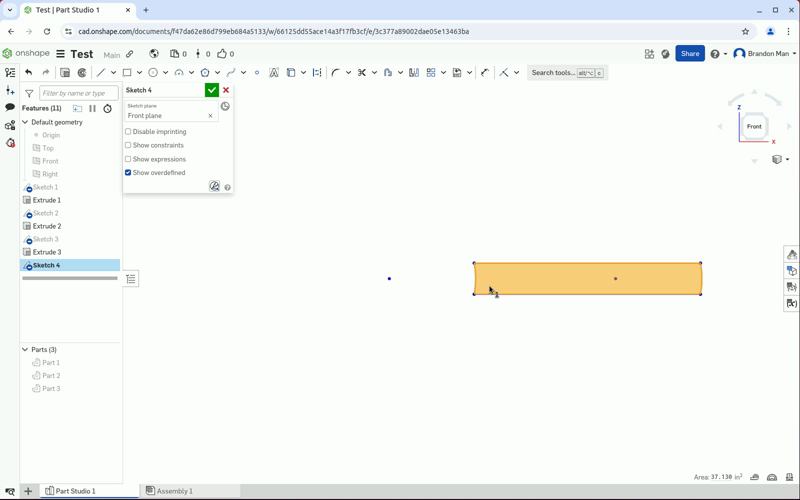
scroll(-6)
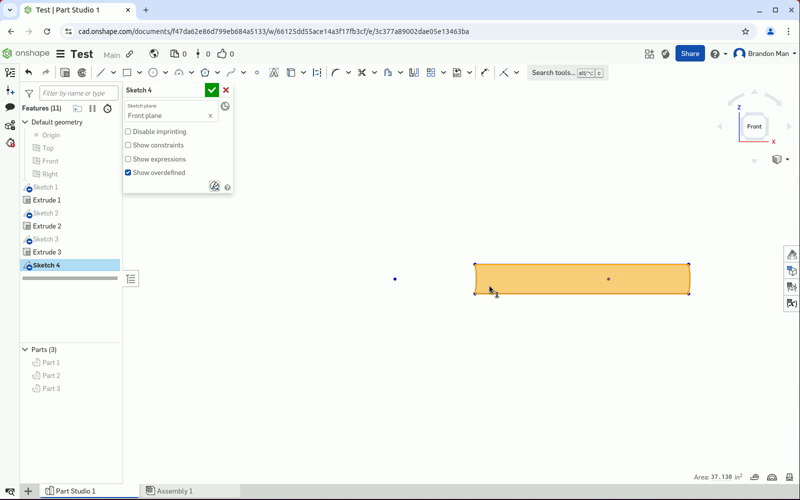
scroll(-6)
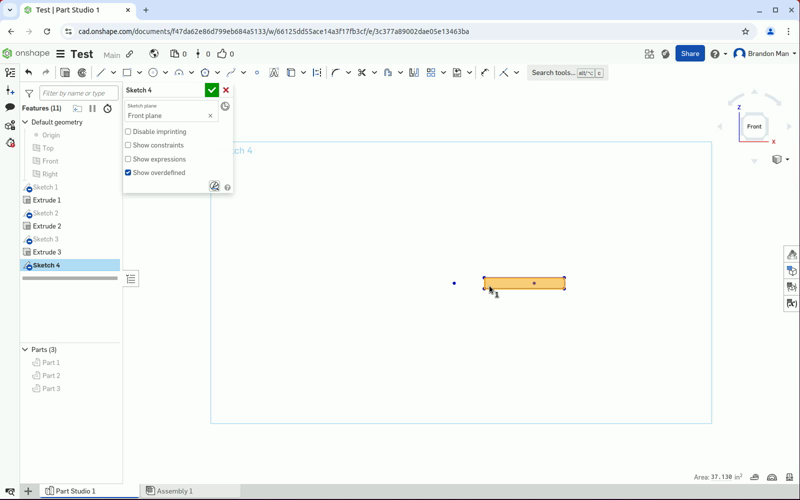
mouse_move(73, 352)
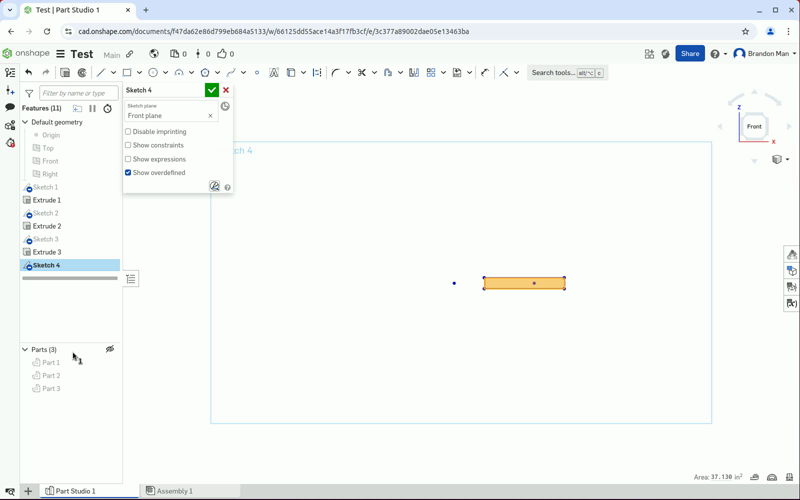
key(shift+y)
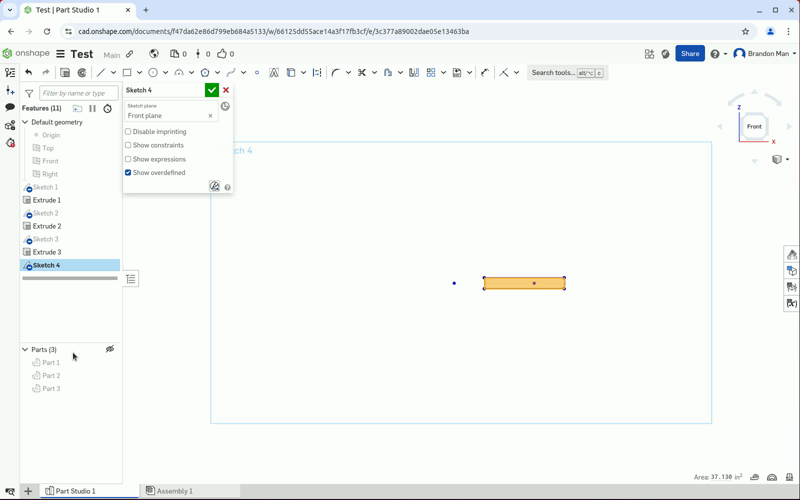
key(shift+e)
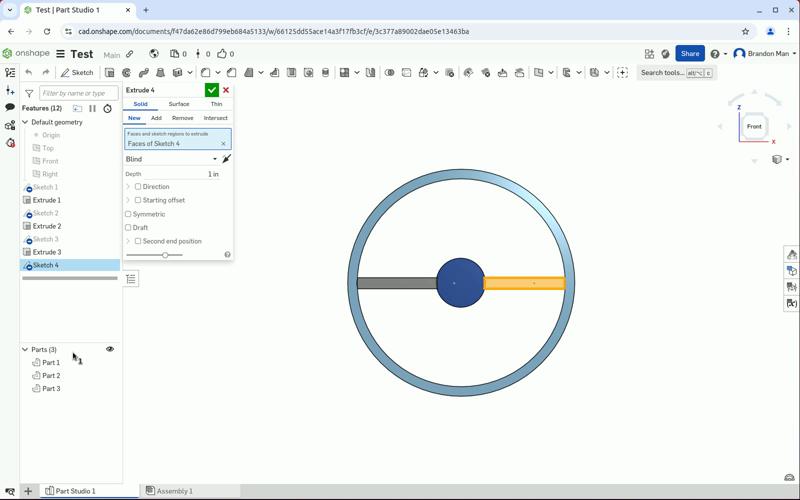
mouse_move(143, 106)
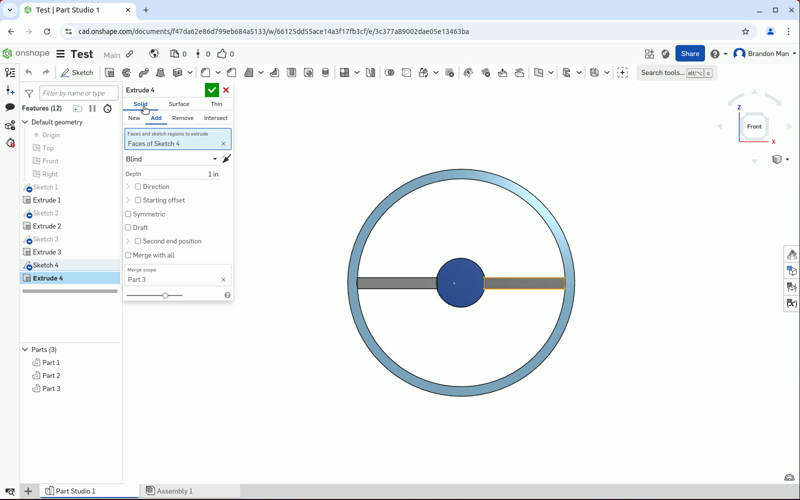
click(143, 106)
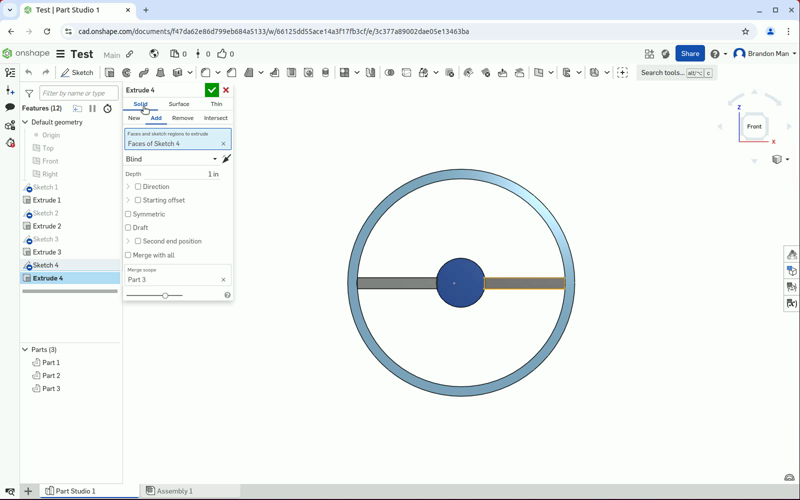
mouse_move(137, 120)
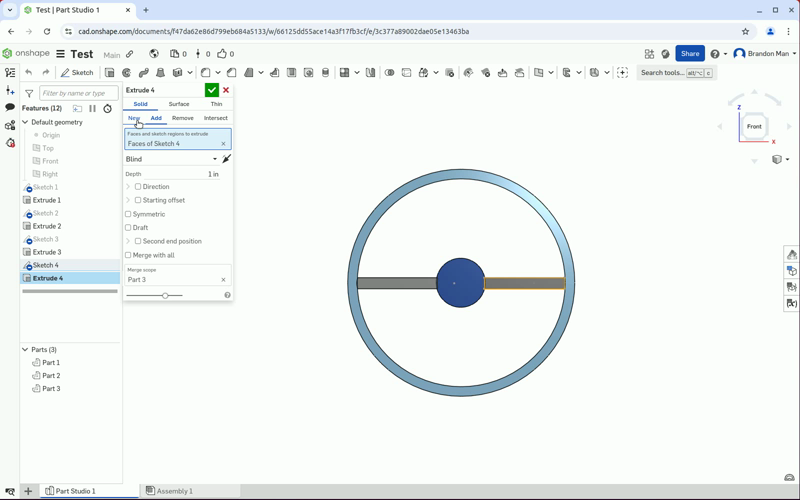
click(137, 120)
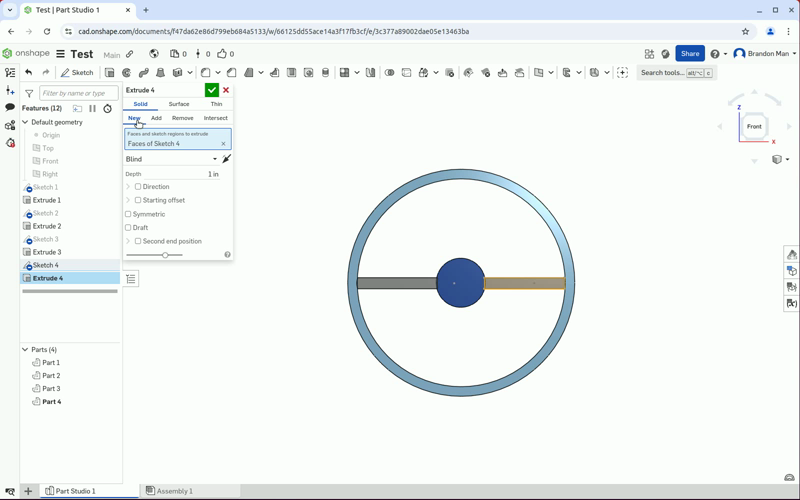
key(tab, 4)
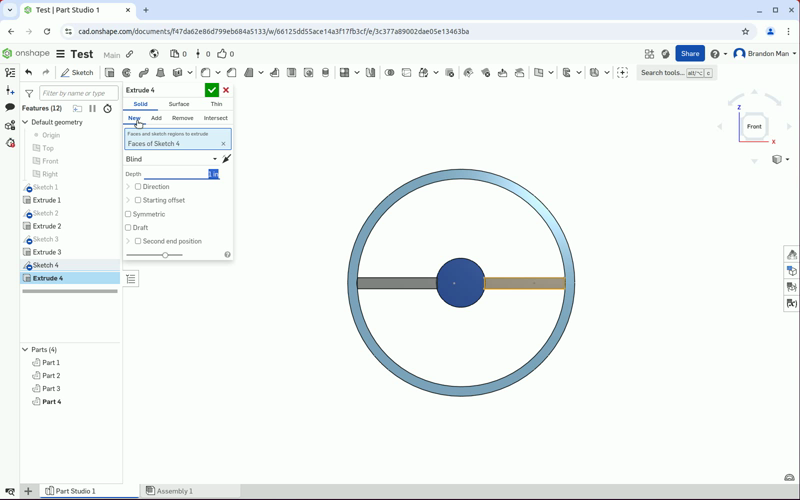
text(6.981)
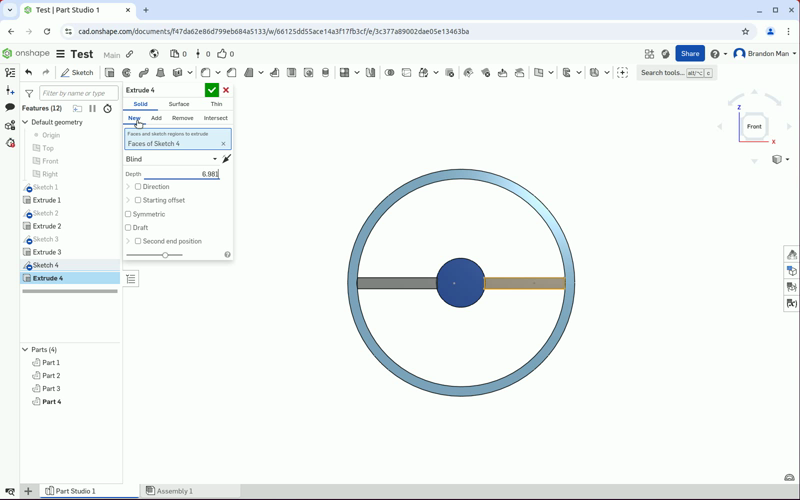
key(enter)
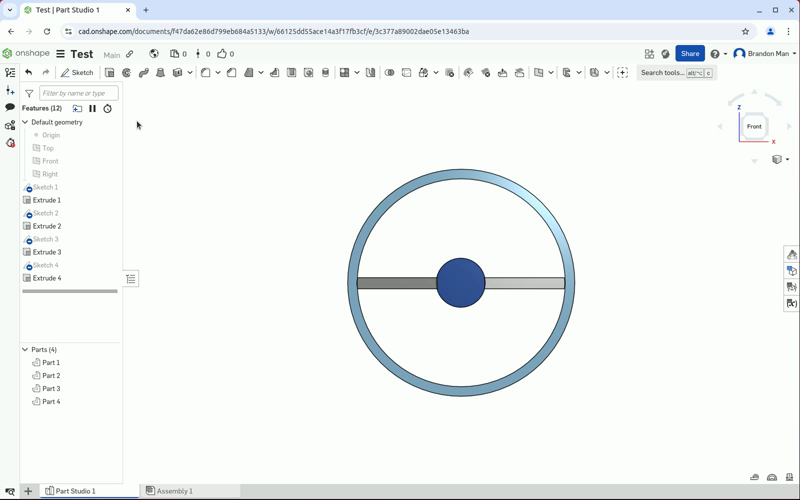
key(shift+h)
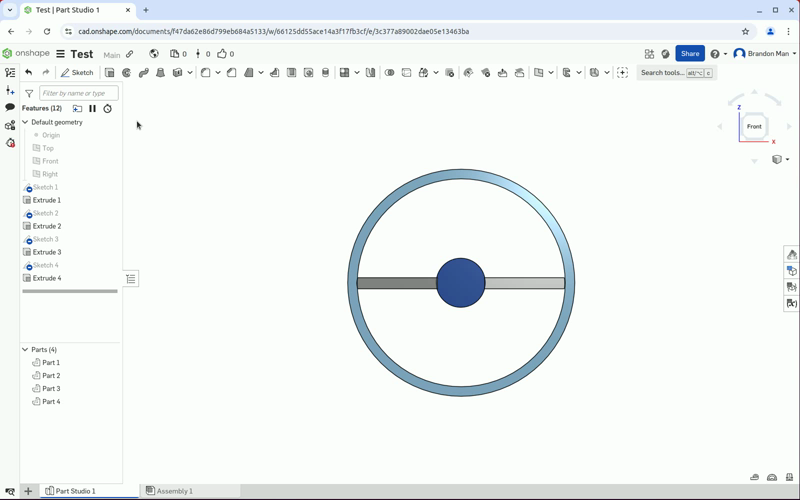
key(shift+h)
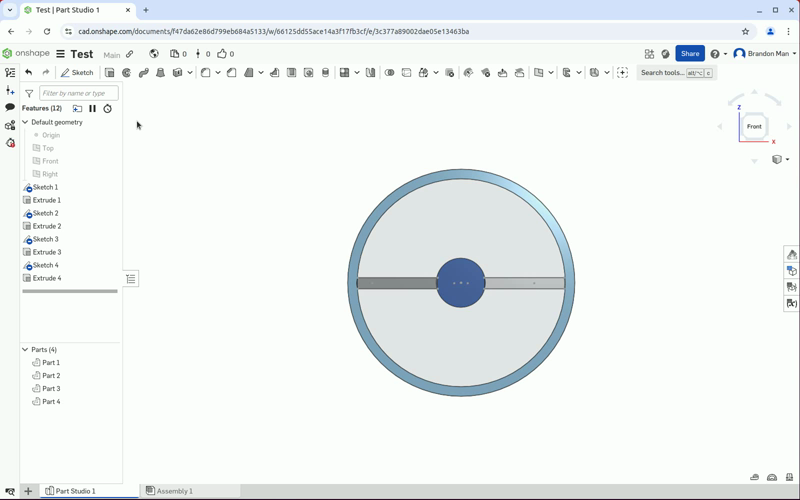
key(shift+7)
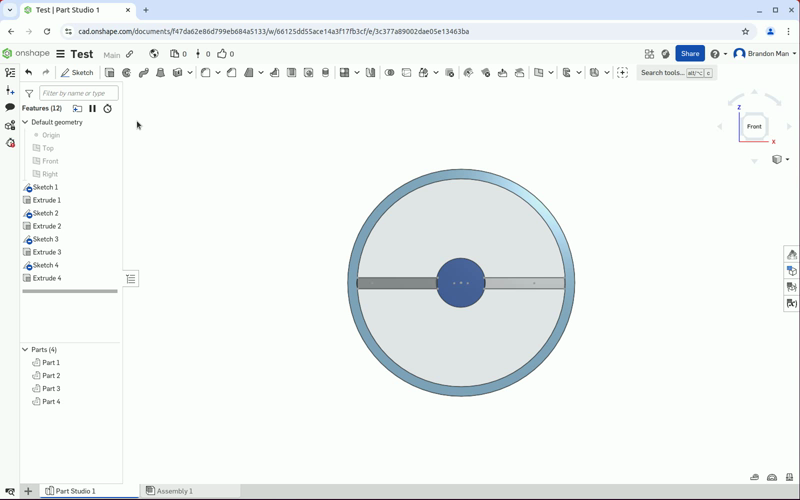
key(left, 2)
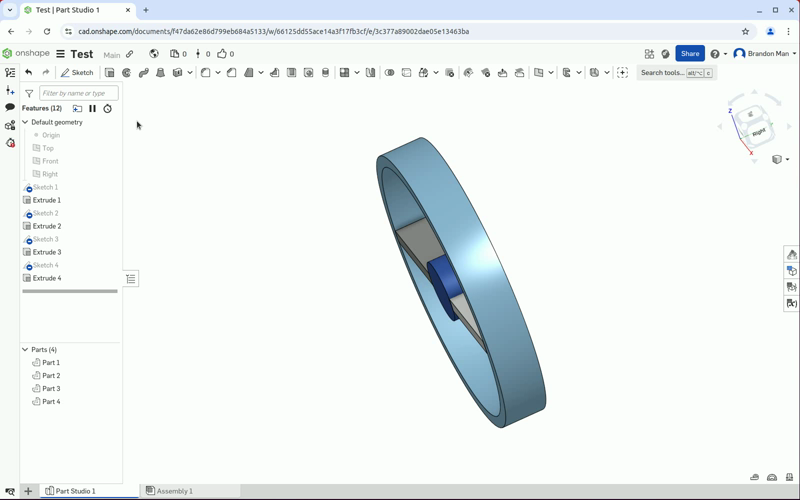
key(down, 2)
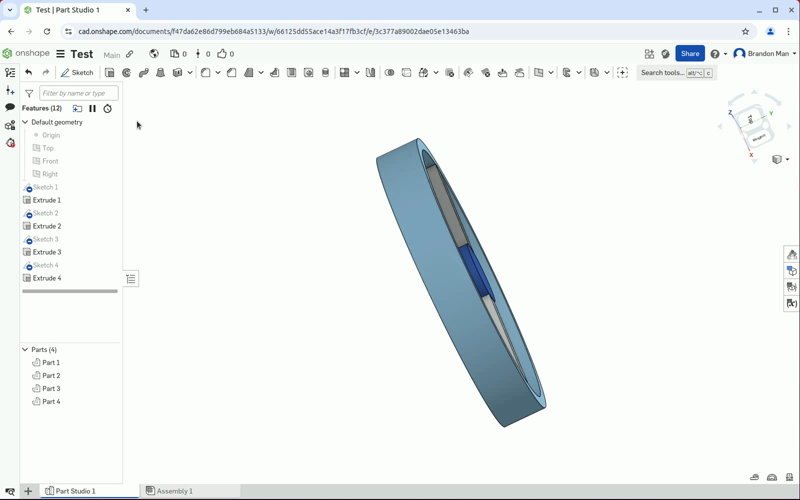
key(up, 2)
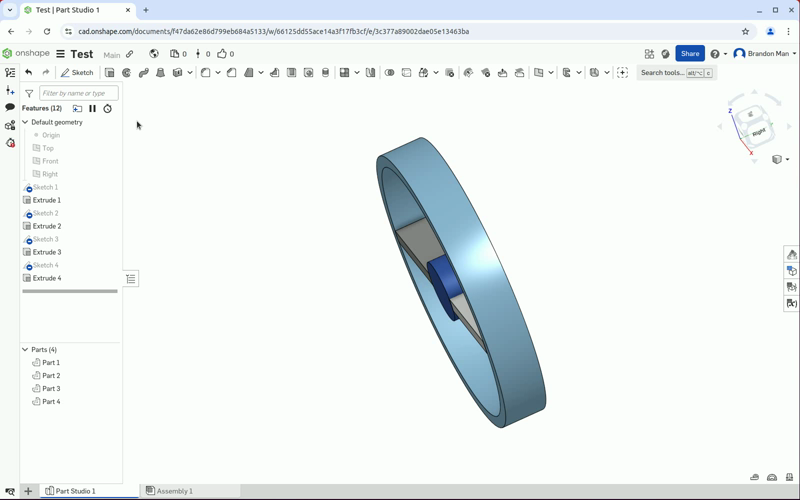
key(right, 2)
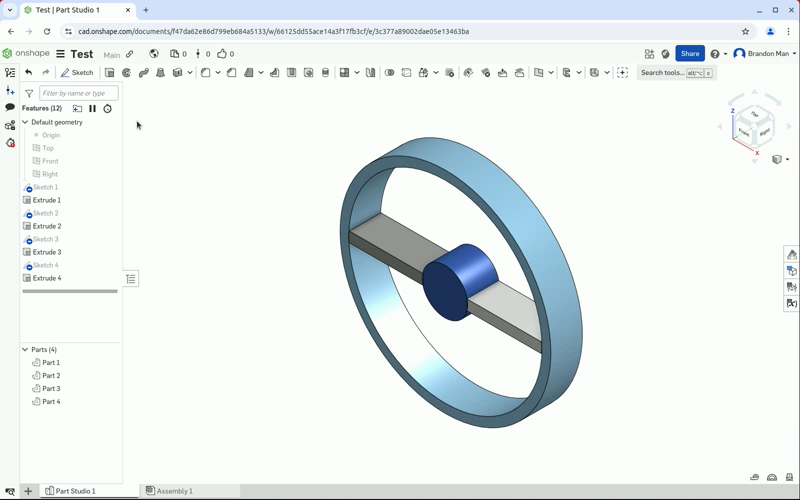
mouse_move(73, 189)
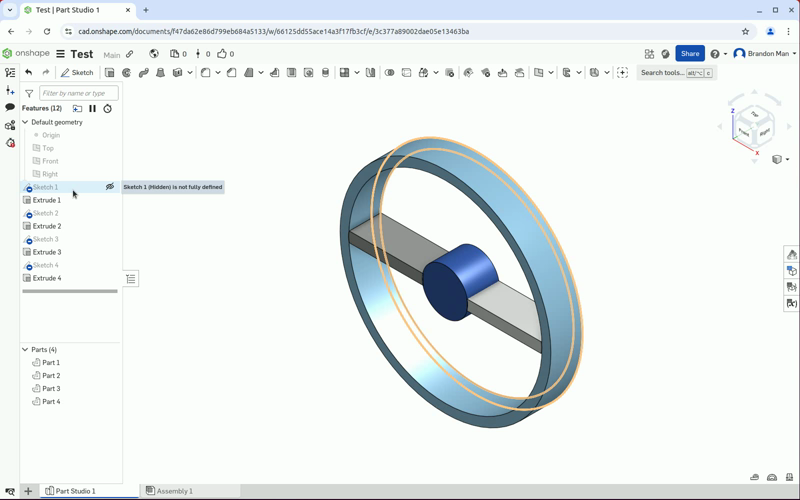
click(73, 189)